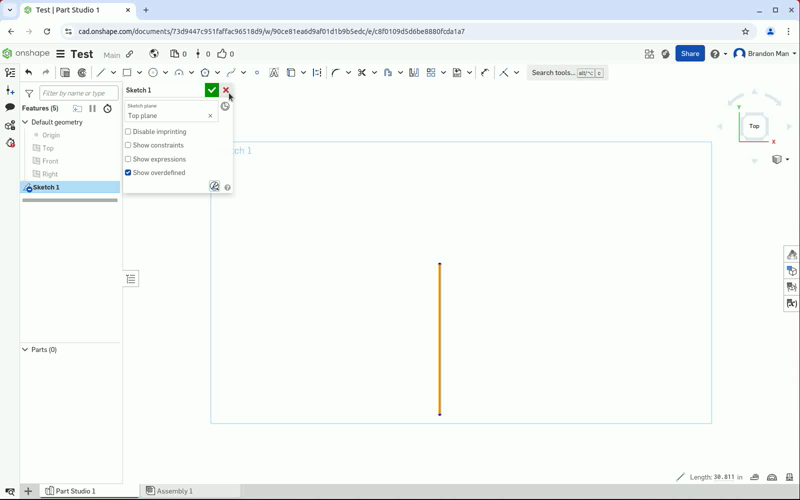
key(shift+h)
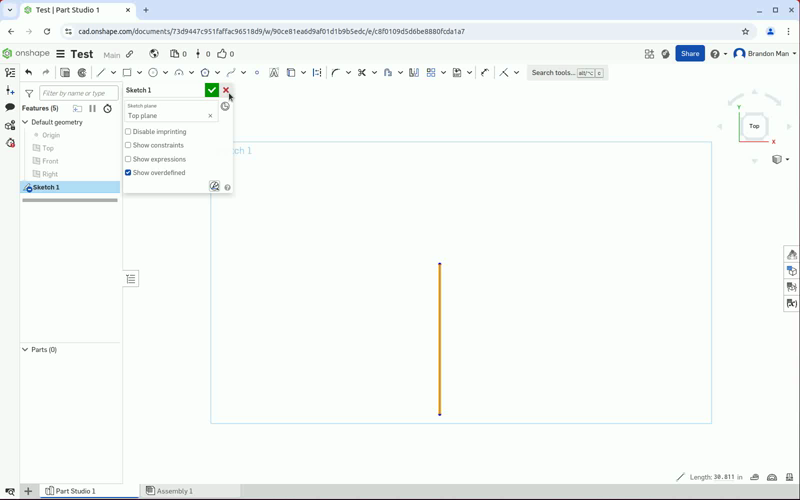
key(shift+s)
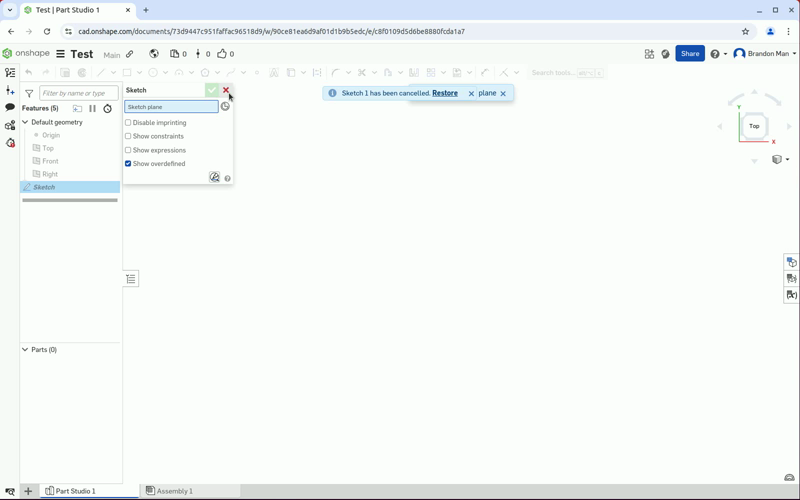
mouse_move(73, 150)
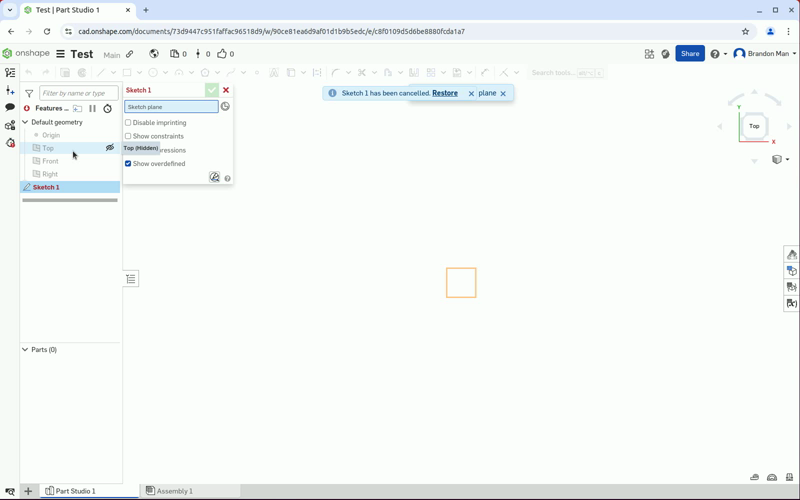
click(73, 150)
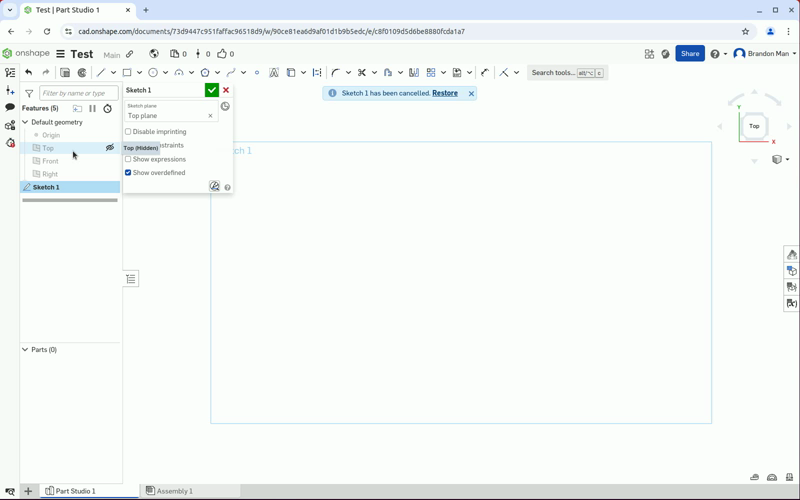
mouse_move(73, 352)
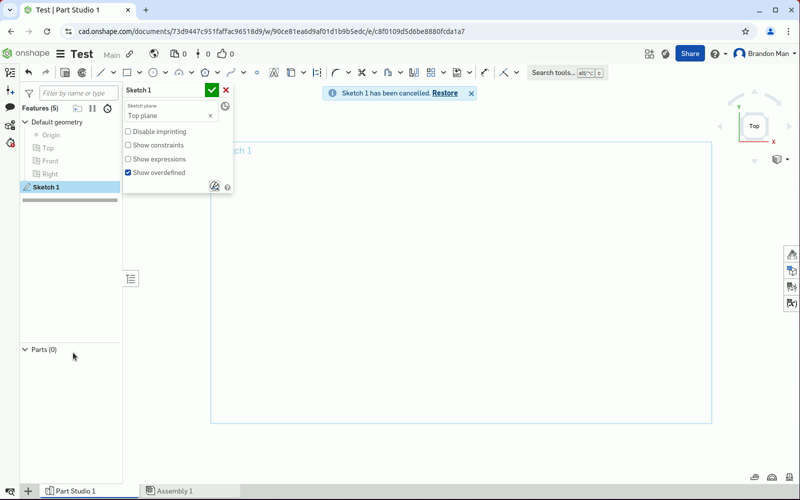
key(y)
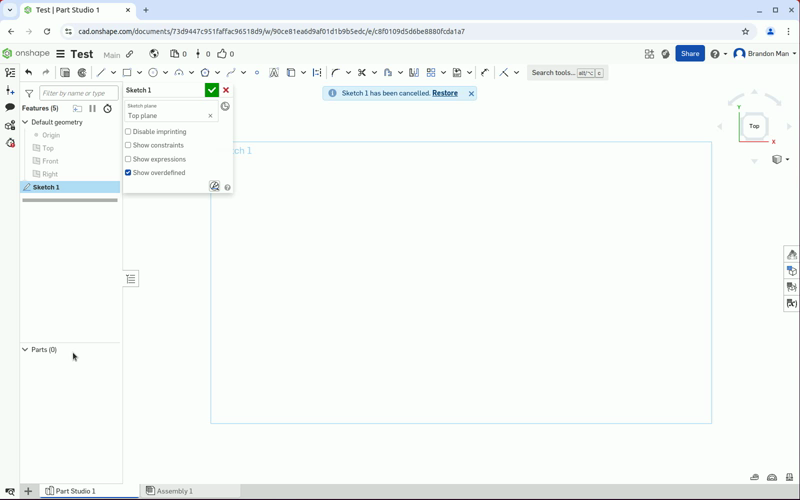
key(l)
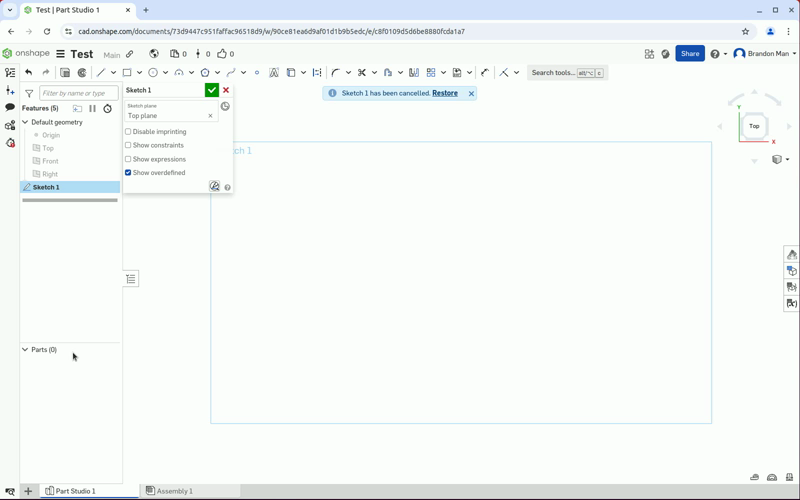
key_down(shift)
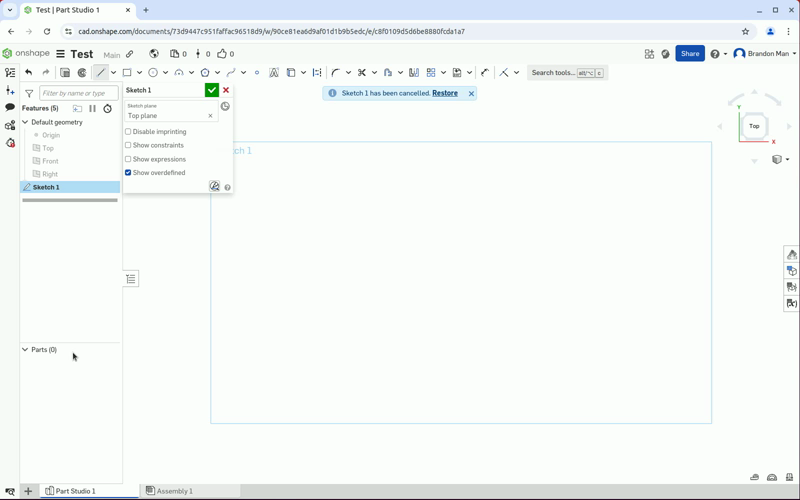
mouse_move(404, 307)
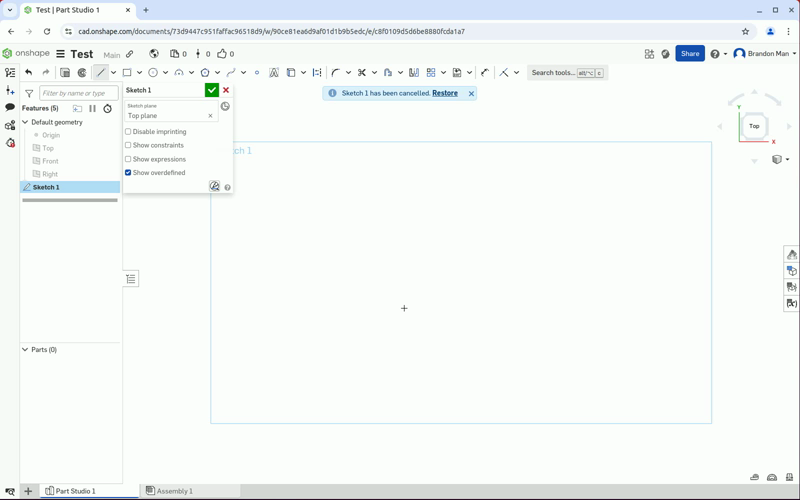
click(404, 307)
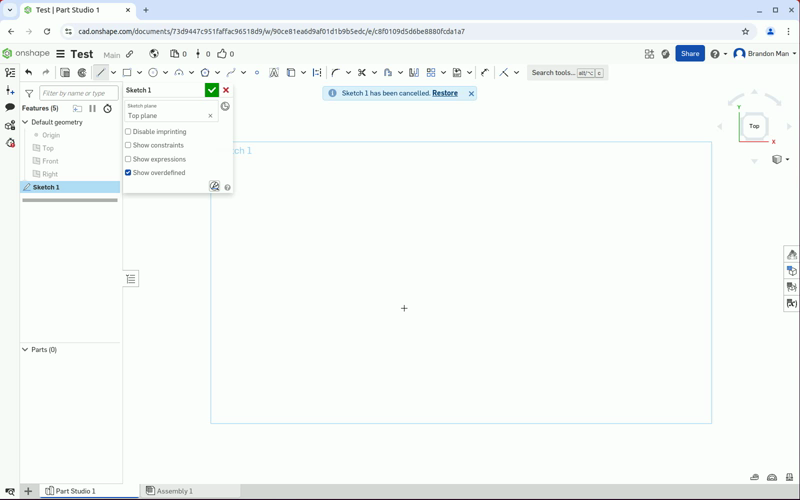
key_up(shift)
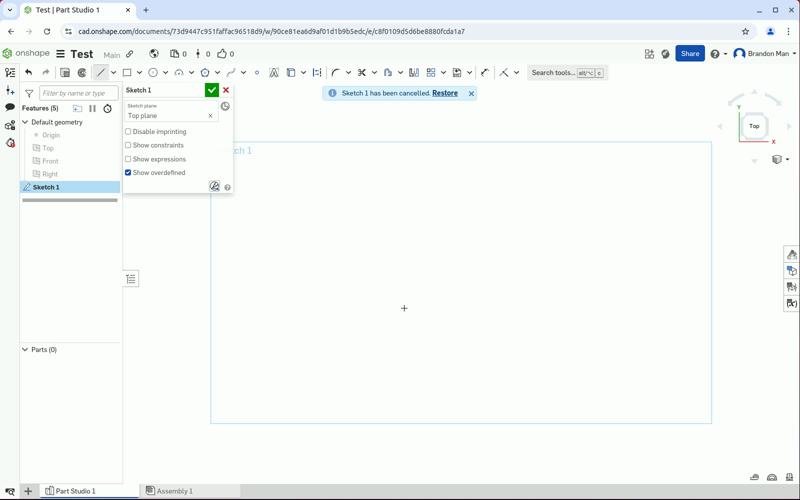
key_down(shift)
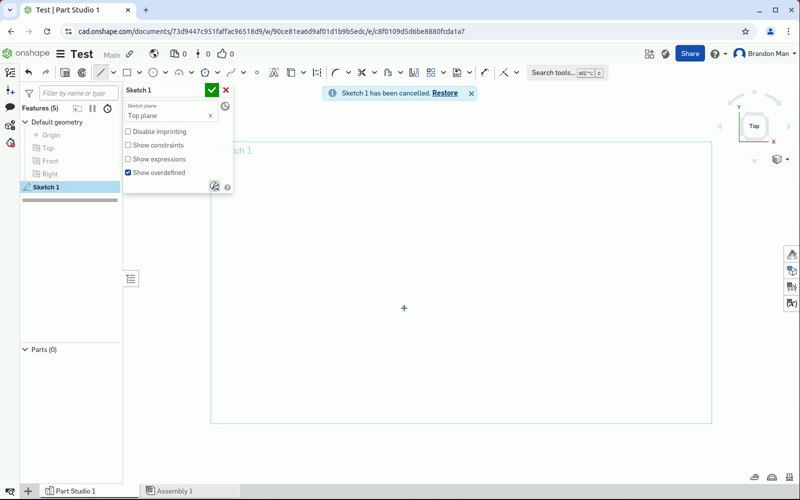
mouse_move(434, 307)
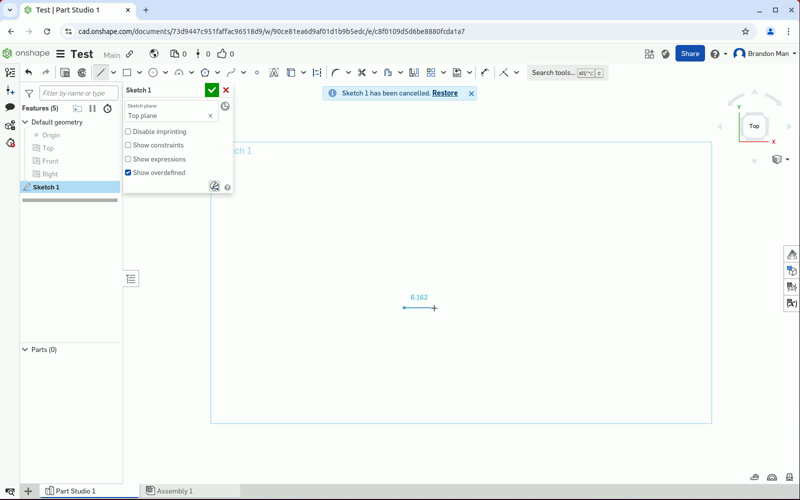
mouse_move(432, 307)
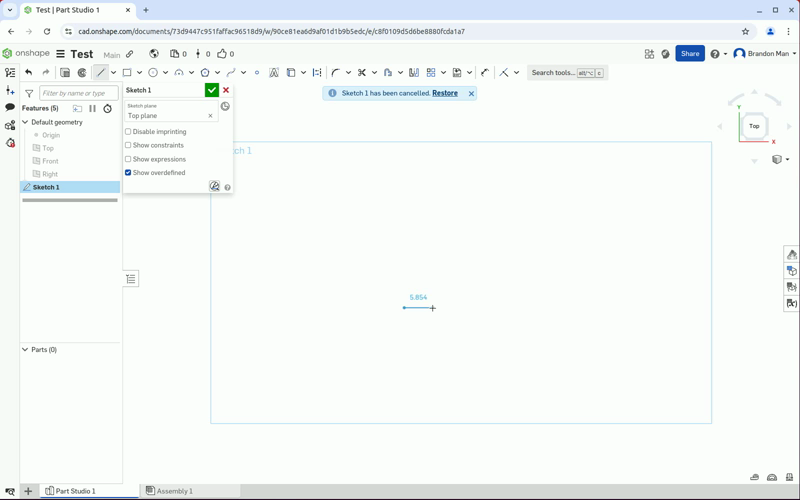
click(432, 307)
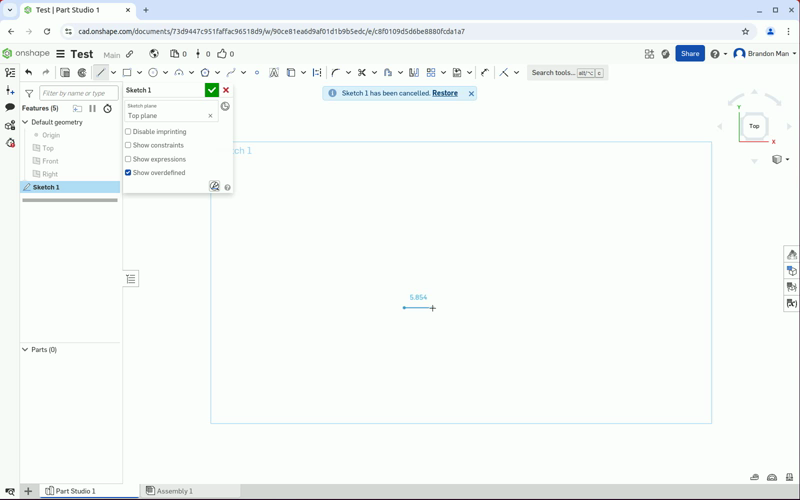
key_up(shift)
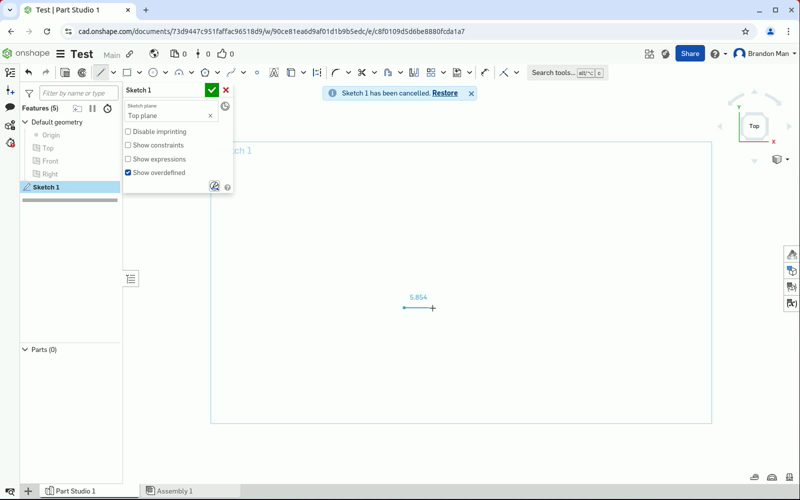
key_down(shift)
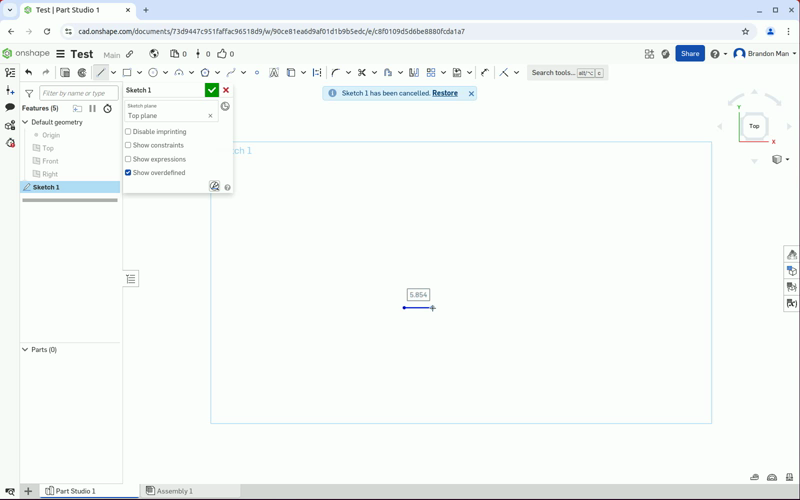
mouse_move(462, 307)
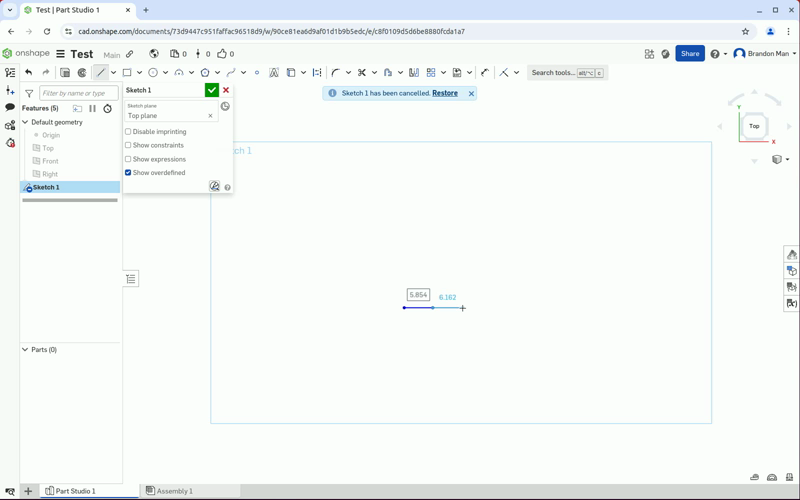
mouse_move(432, 283)
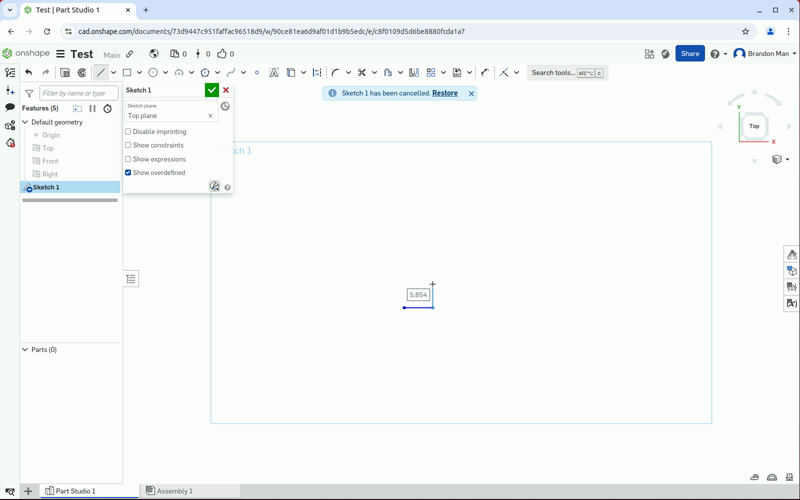
click(432, 283)
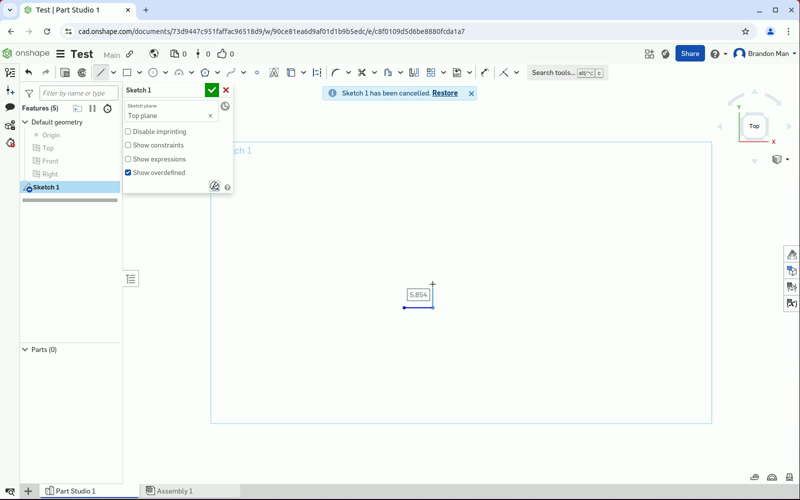
key_up(shift)
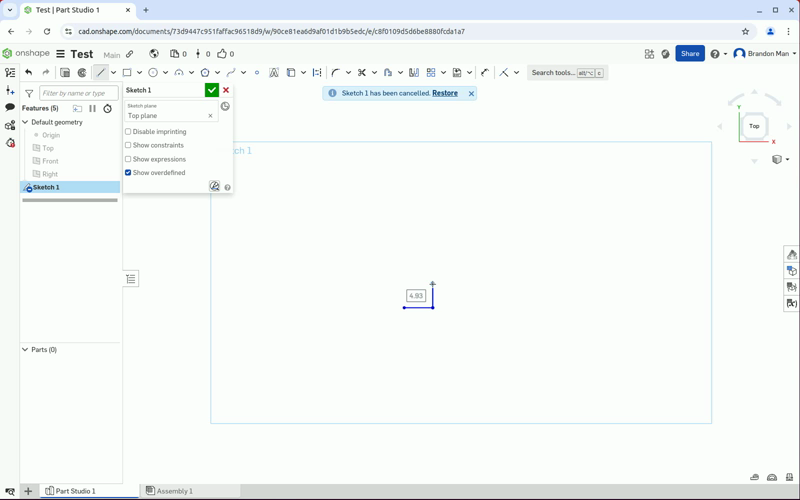
key_down(shift)
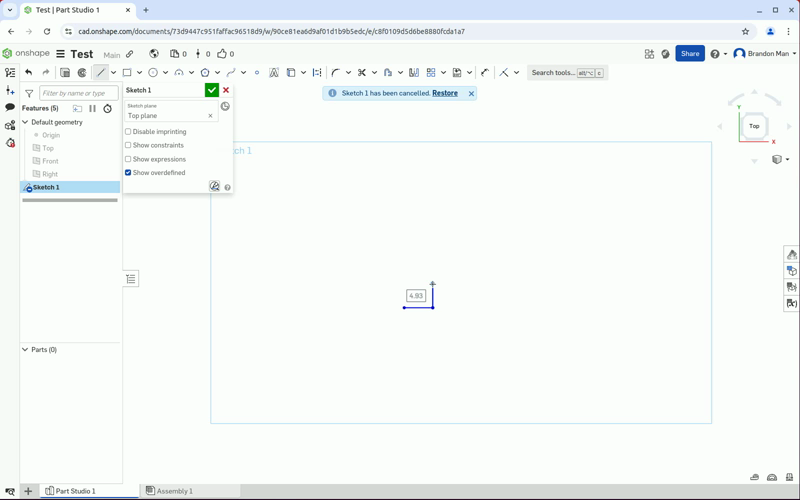
mouse_move(462, 283)
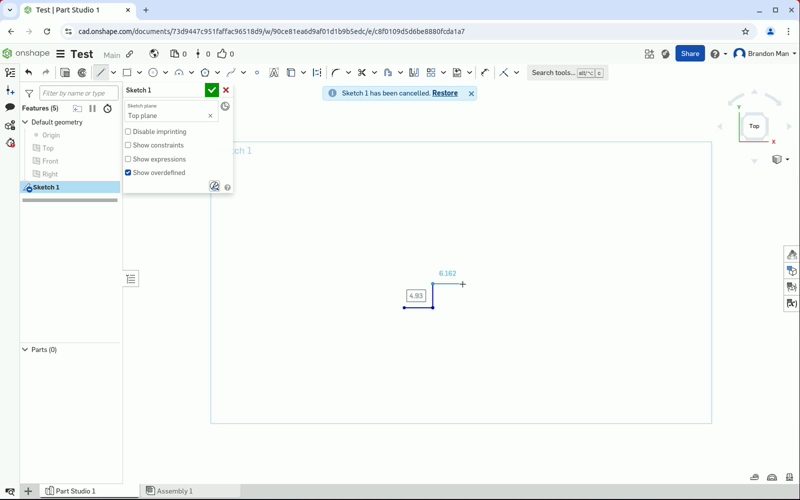
mouse_move(476, 283)
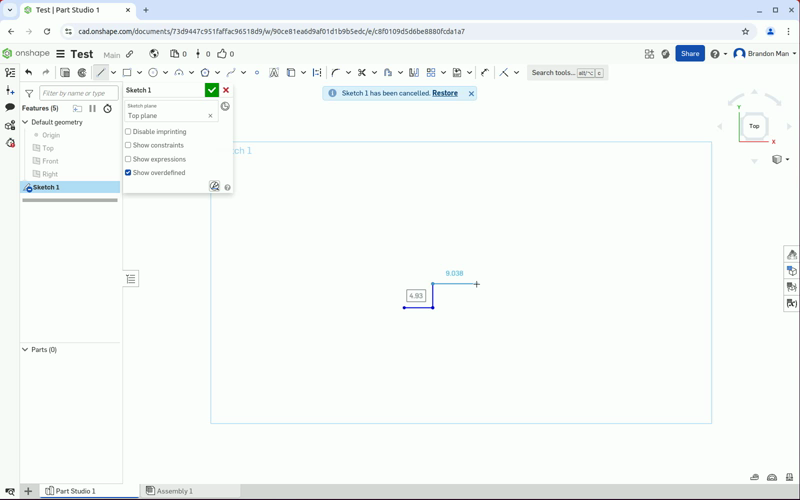
click(476, 283)
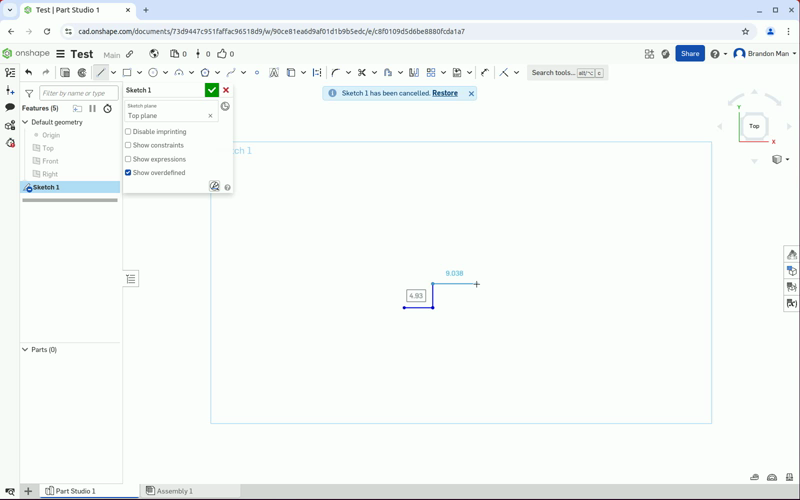
key_up(shift)
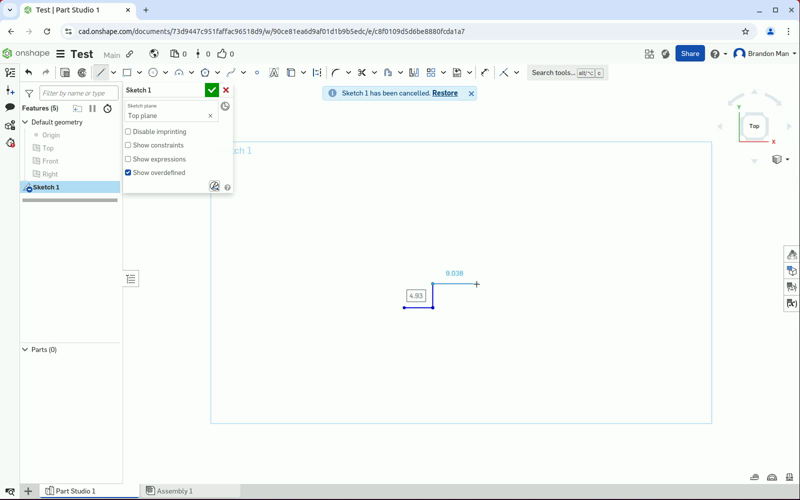
key_down(shift)
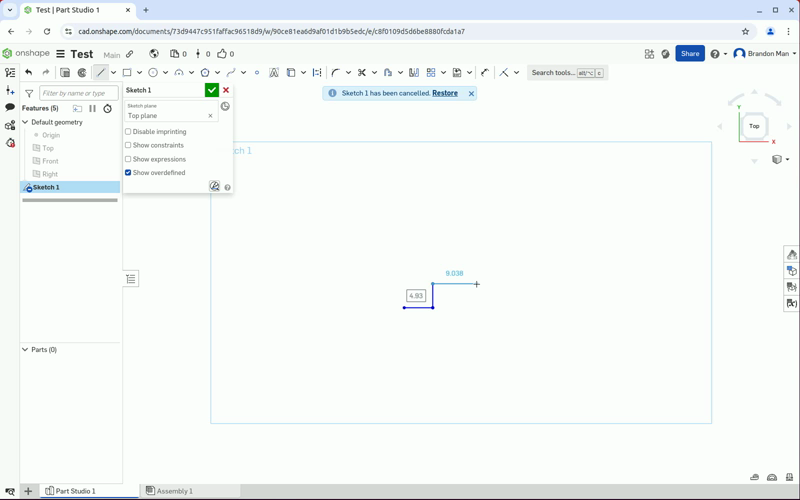
mouse_move(506, 283)
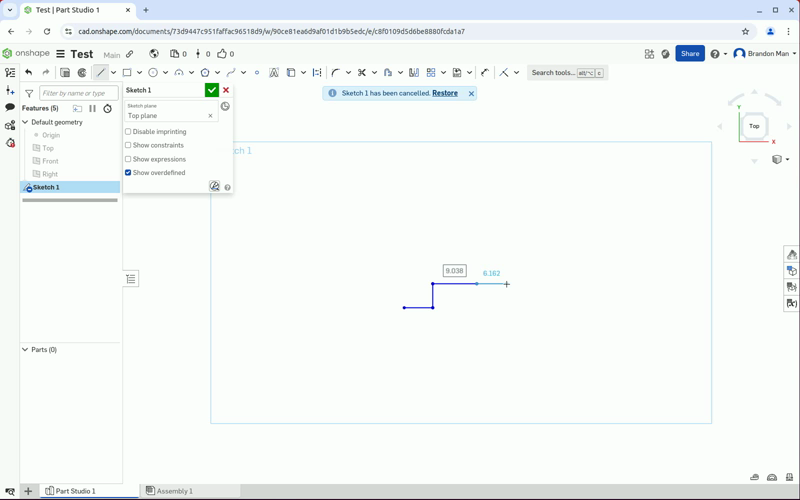
mouse_move(476, 291)
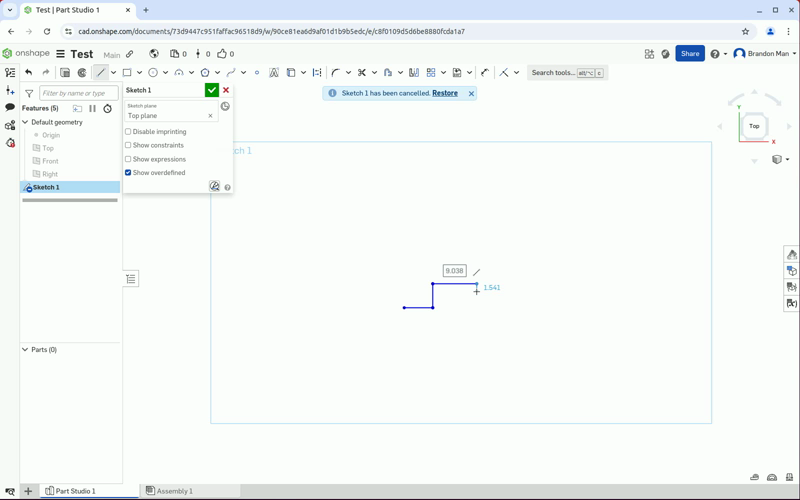
scroll(6)
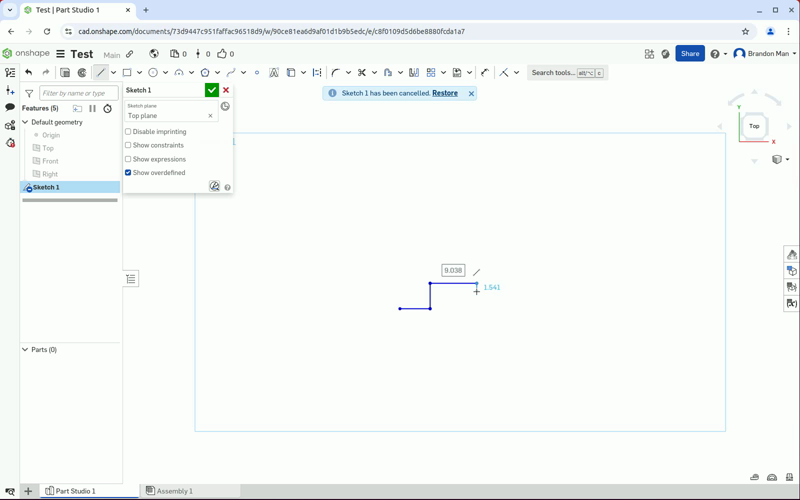
scroll(6)
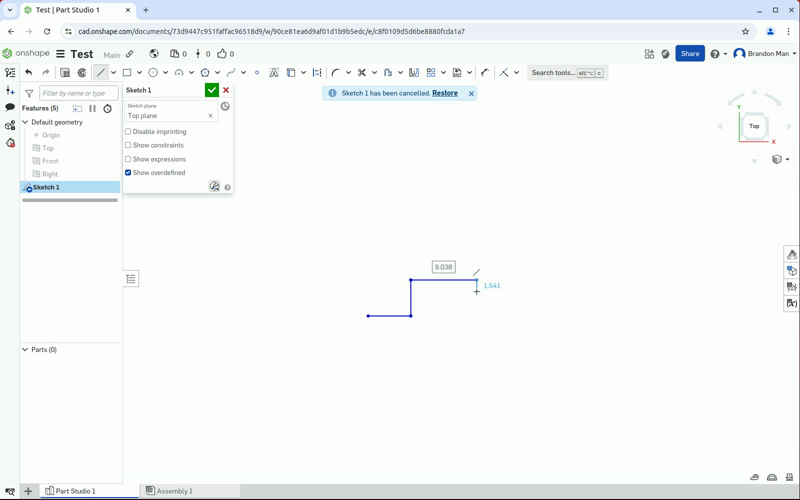
scroll(6)
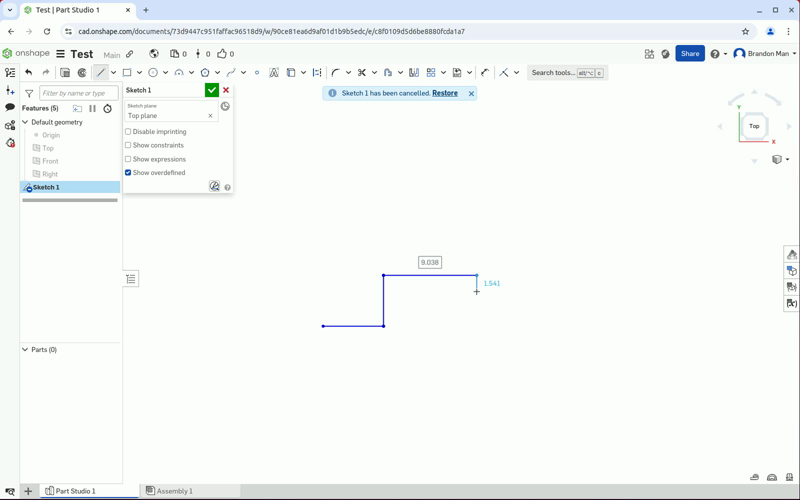
scroll(6)
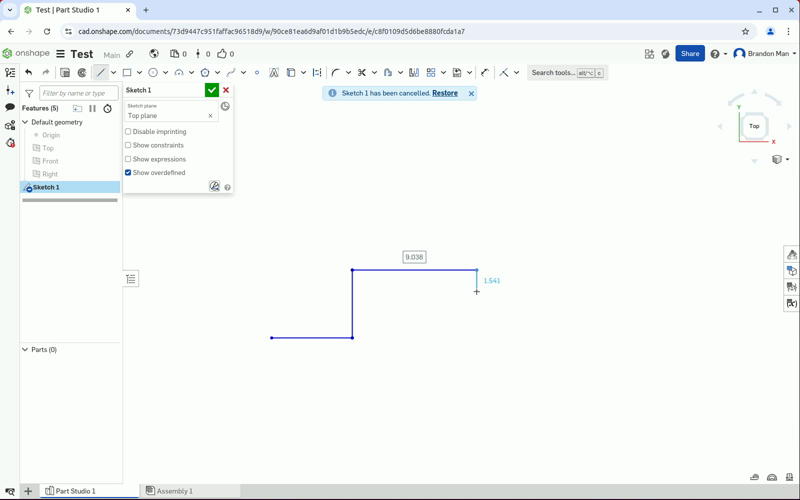
scroll(6)
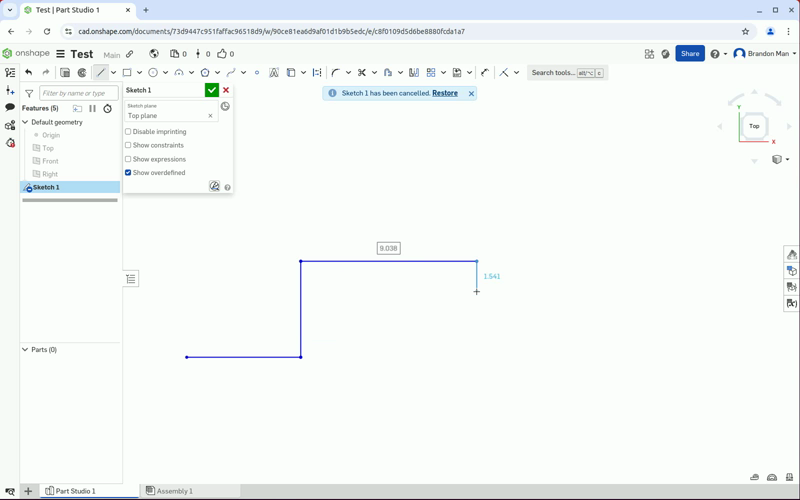
scroll(6)
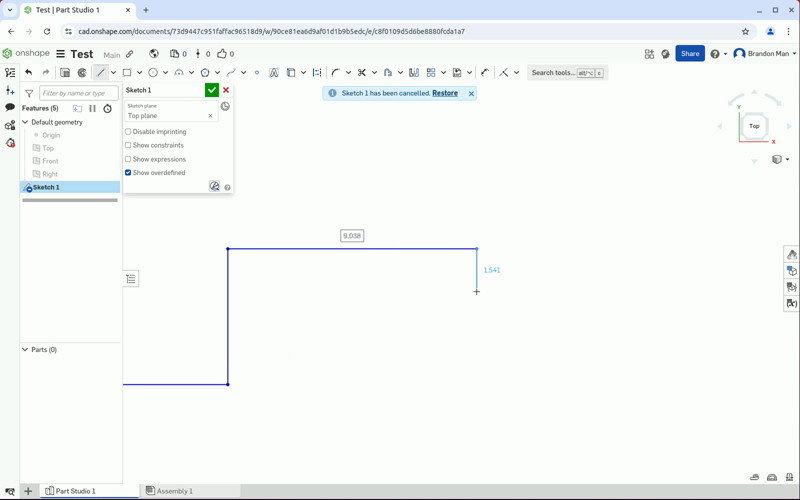
scroll(6)
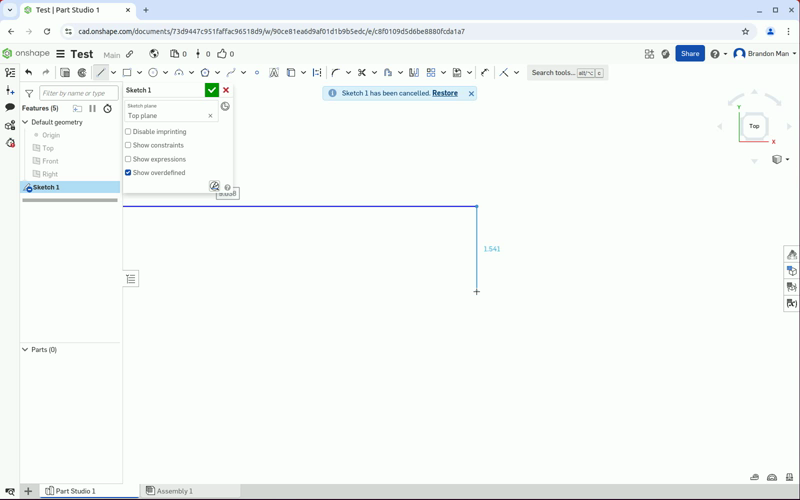
click(476, 291)
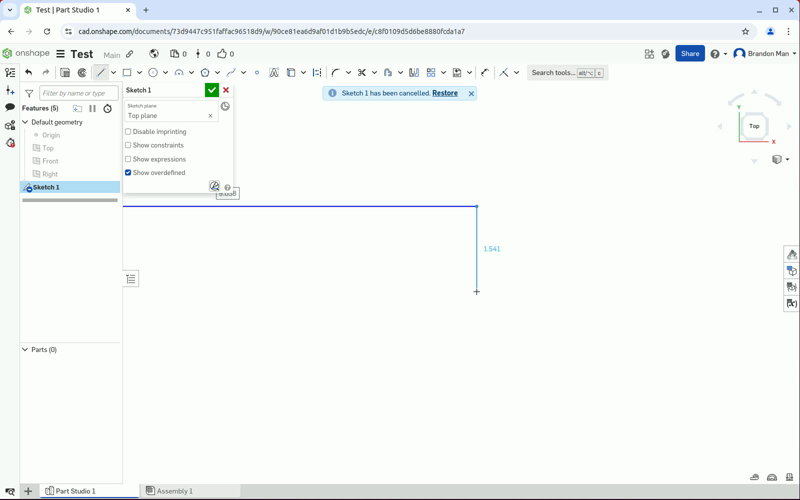
scroll(-6)
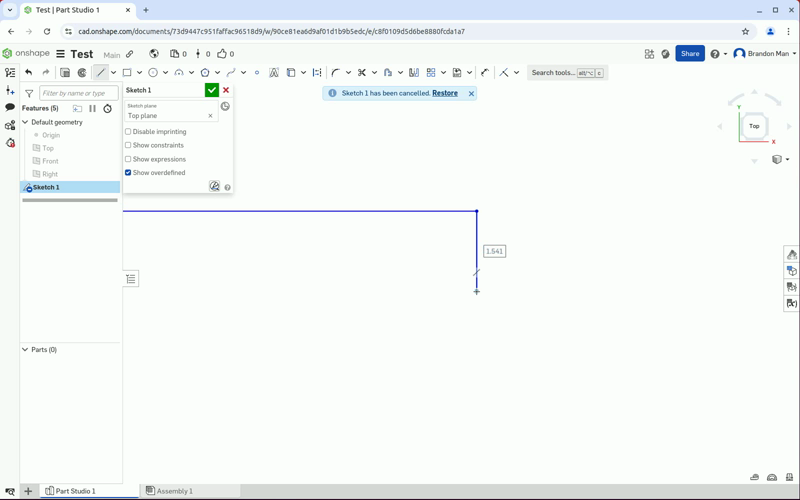
scroll(-6)
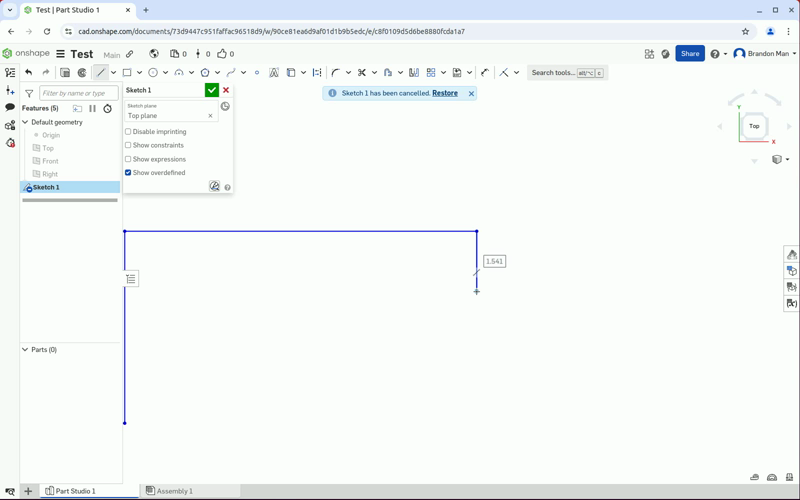
scroll(-6)
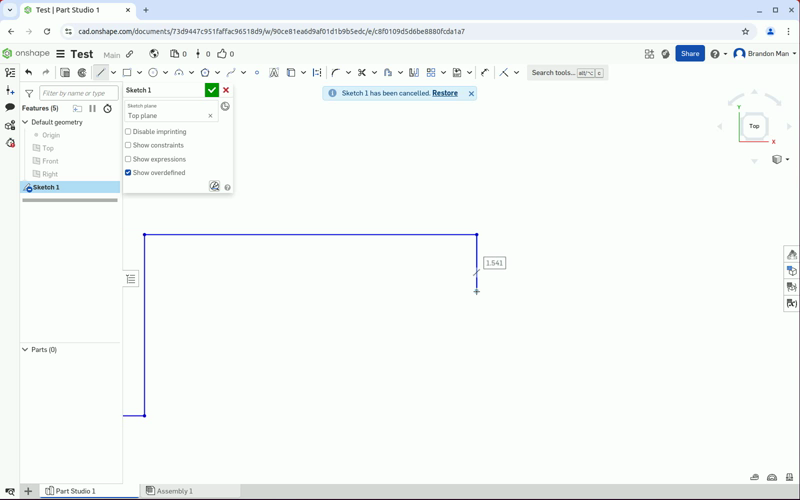
scroll(-6)
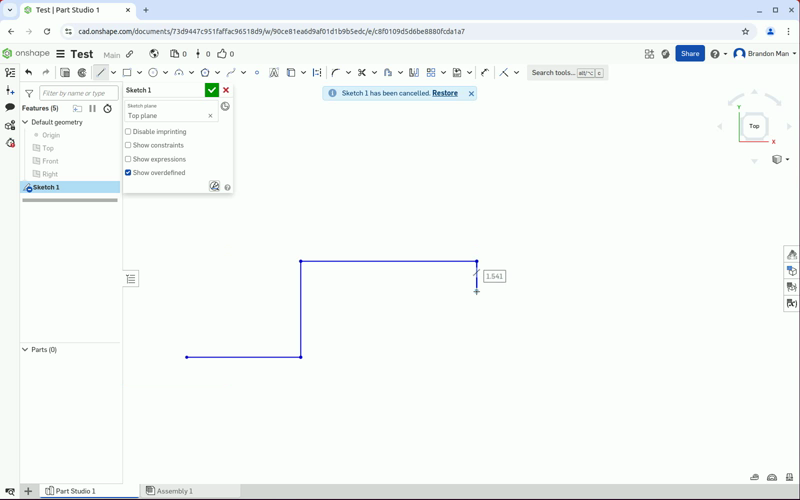
scroll(-6)
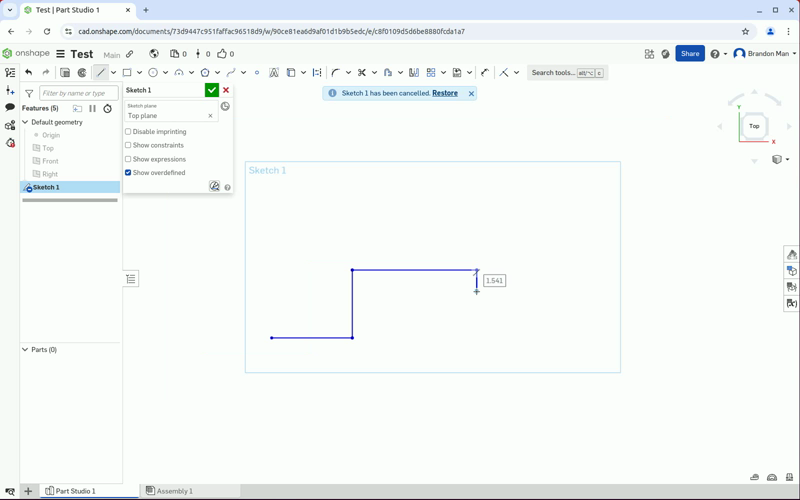
scroll(-6)
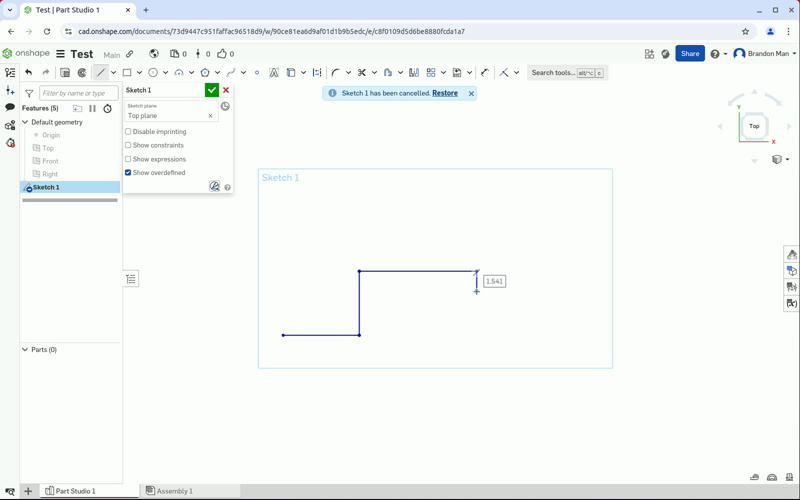
scroll(-6)
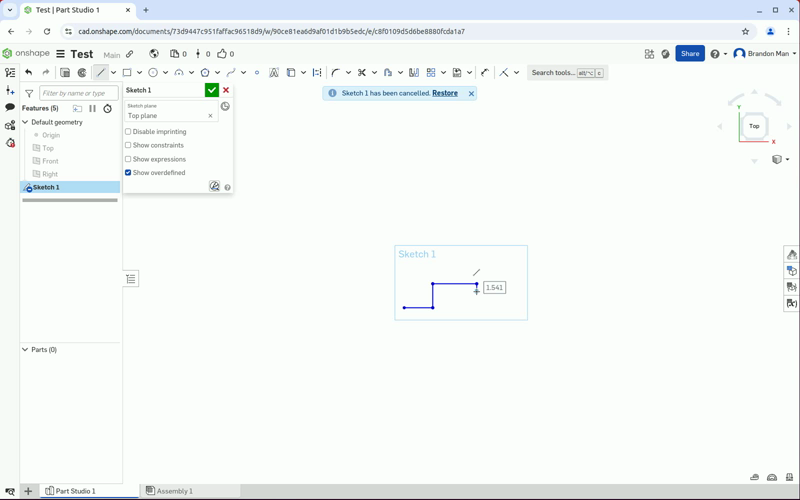
key_up(shift)
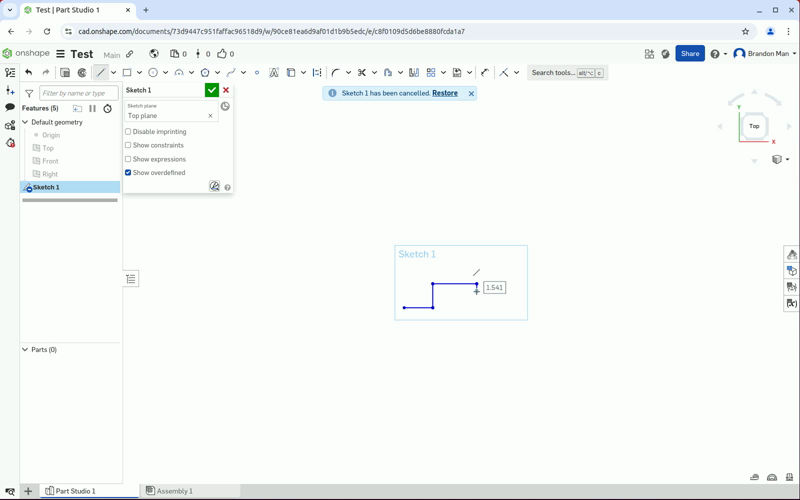
key_down(shift)
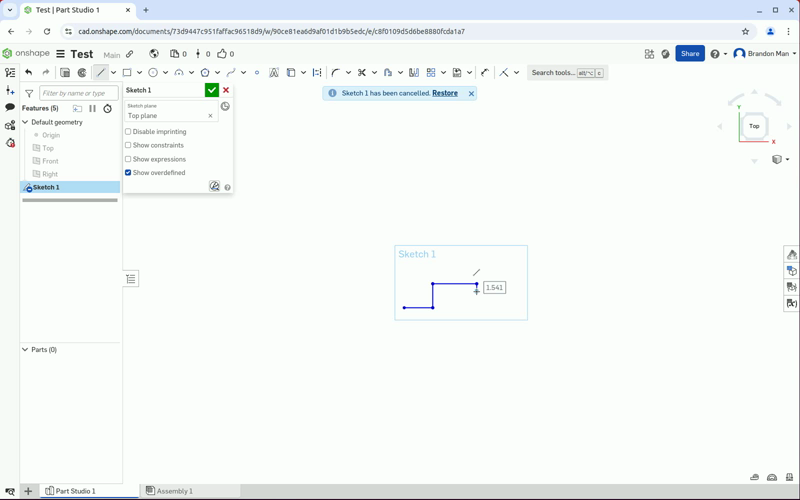
mouse_move(506, 291)
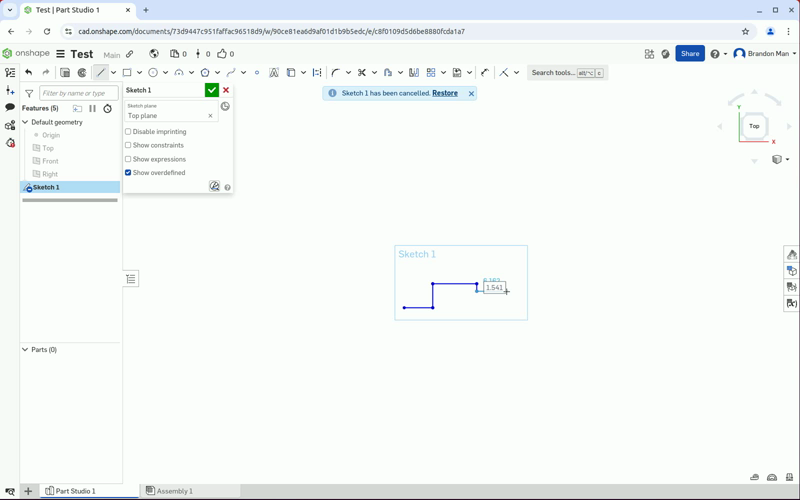
mouse_move(516, 291)
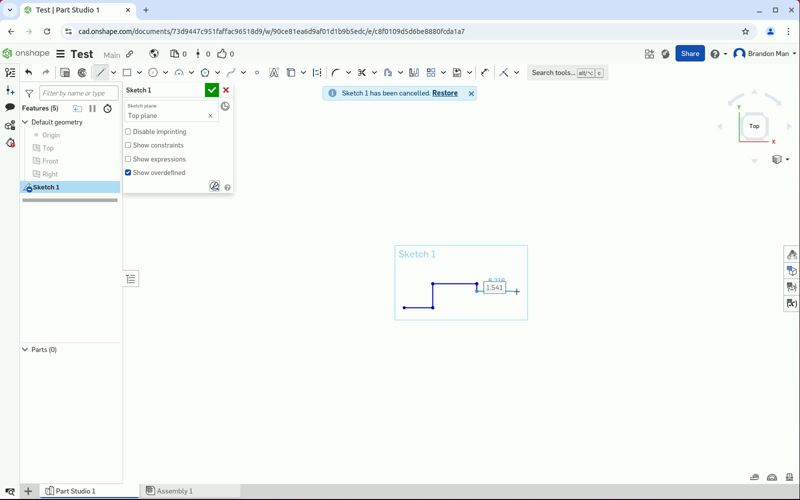
click(516, 291)
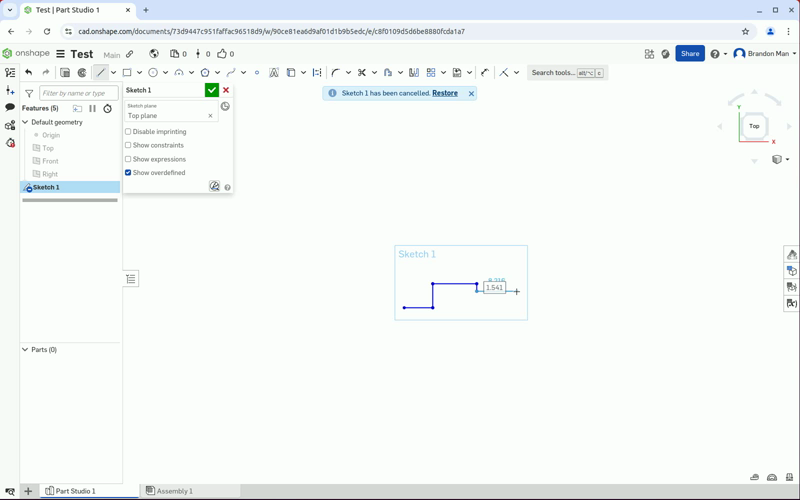
key_up(shift)
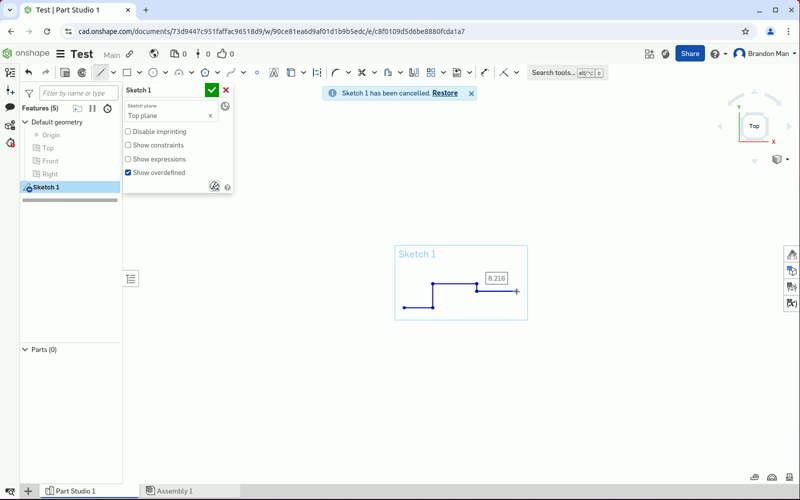
key_down(shift)
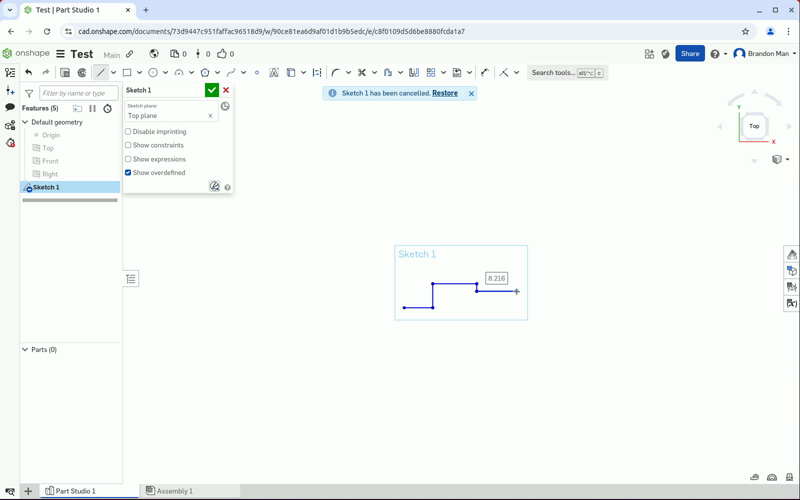
mouse_move(516, 227)
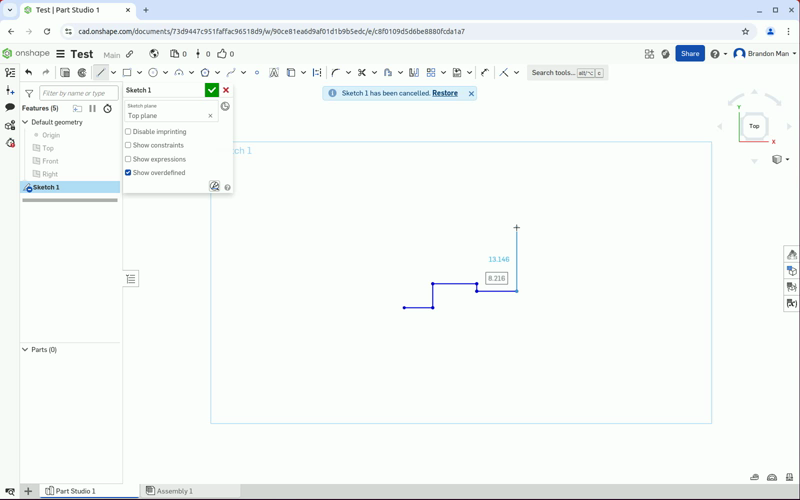
click(516, 227)
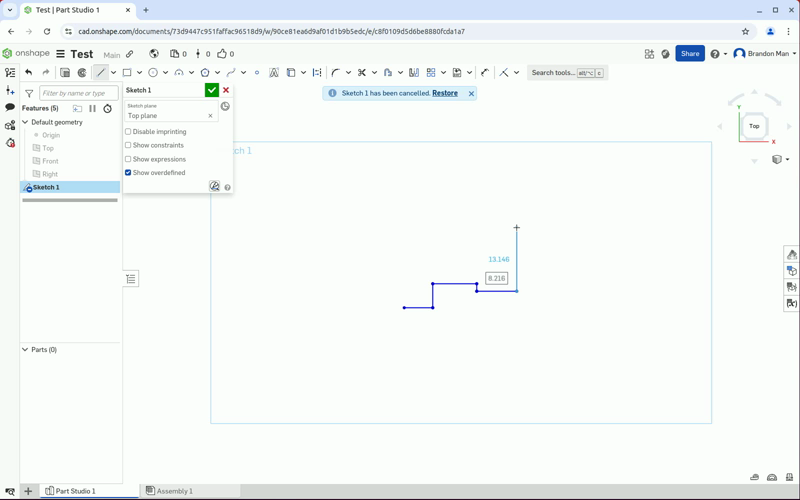
key_up(shift)
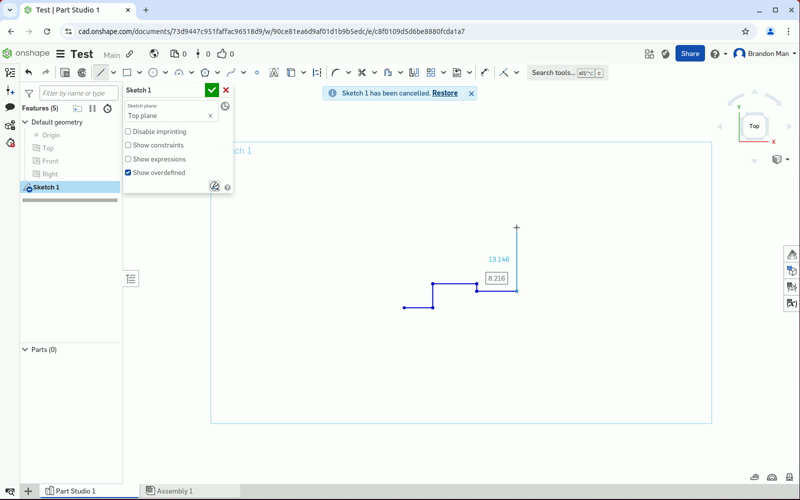
key_down(shift)
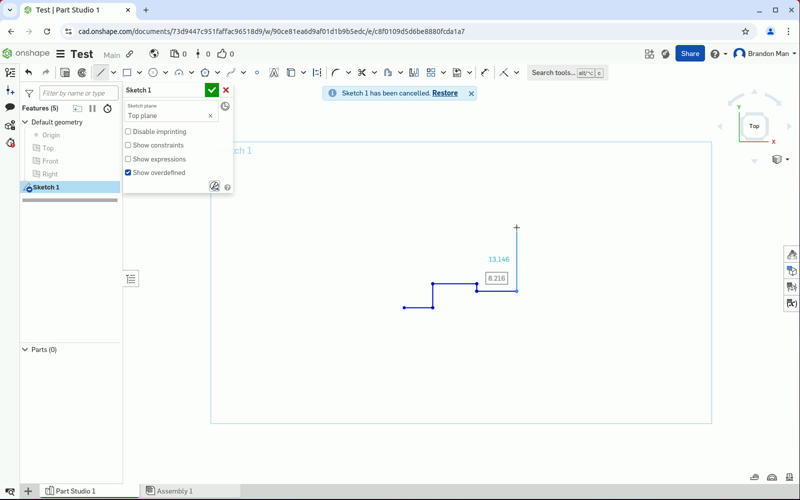
mouse_move(404, 227)
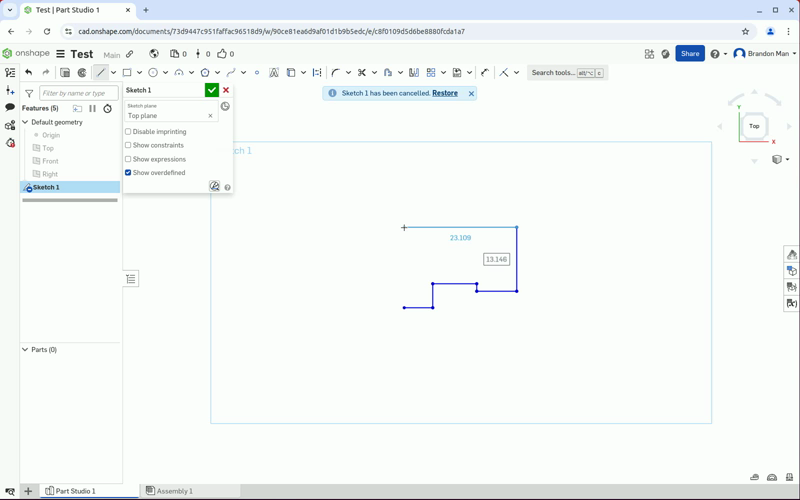
click(404, 227)
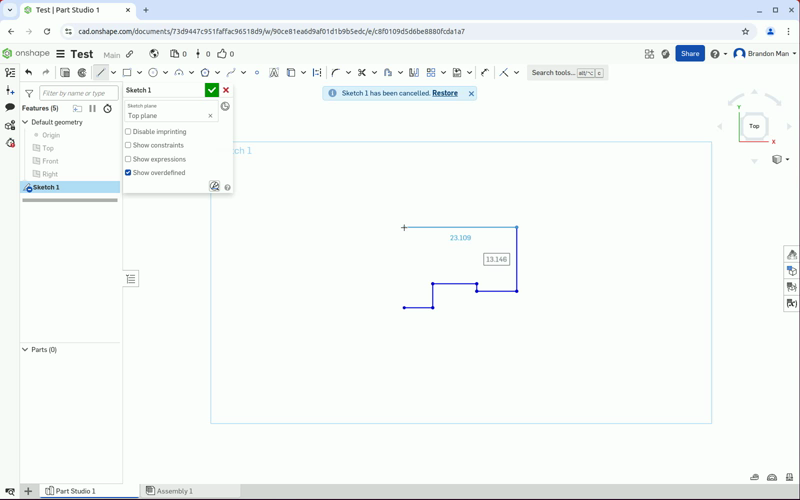
key_up(shift)
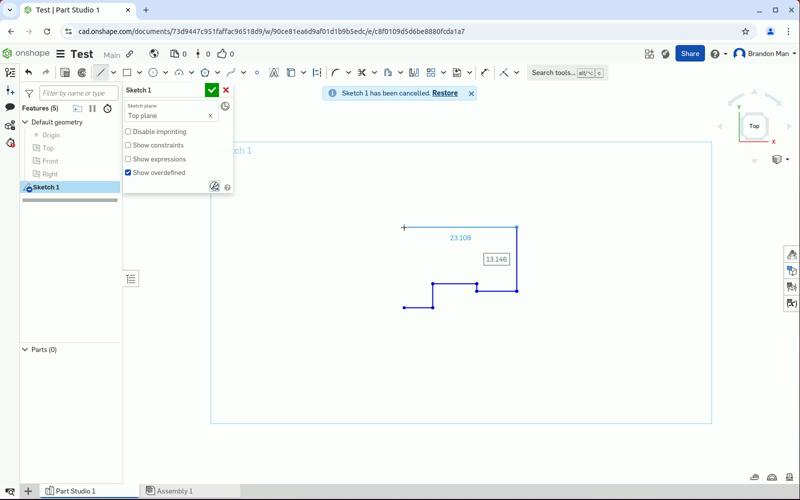
key_down(shift)
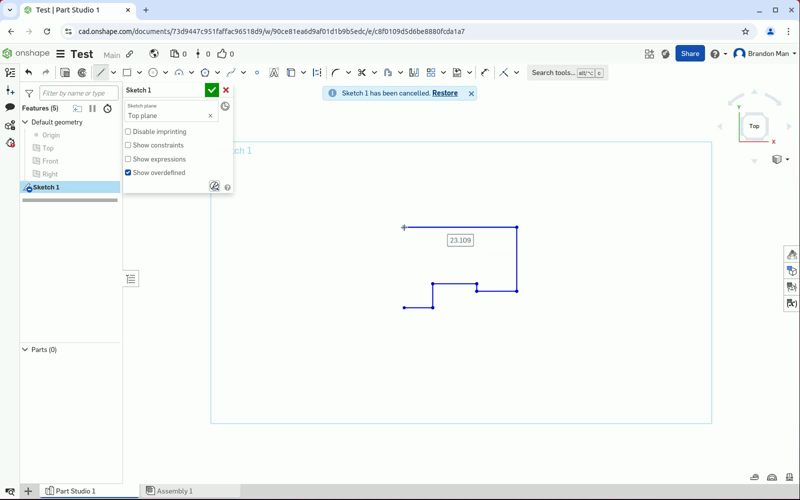
mouse_move(404, 307)
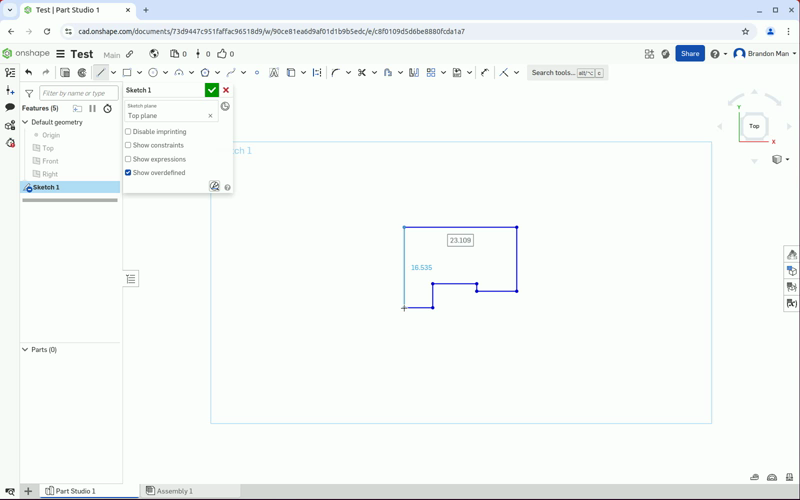
key_up(shift)
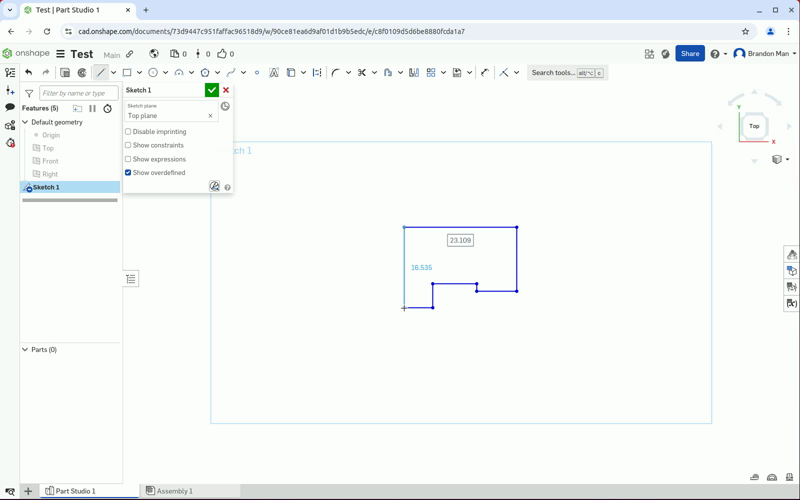
click(404, 307)
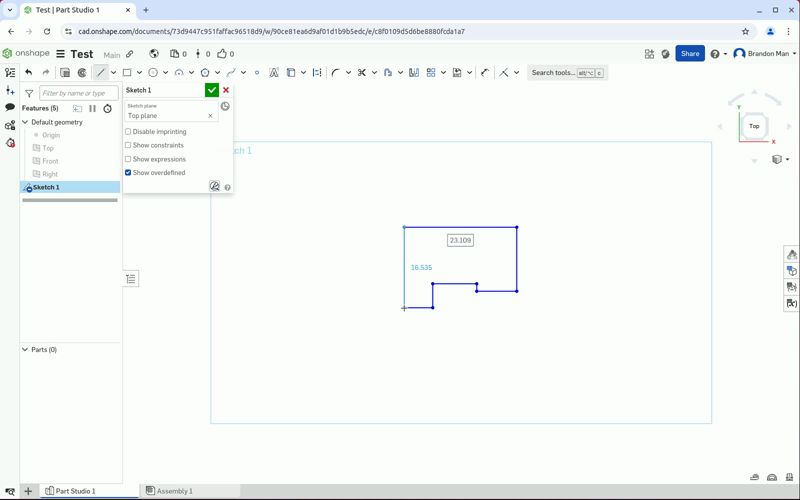
key(esc)
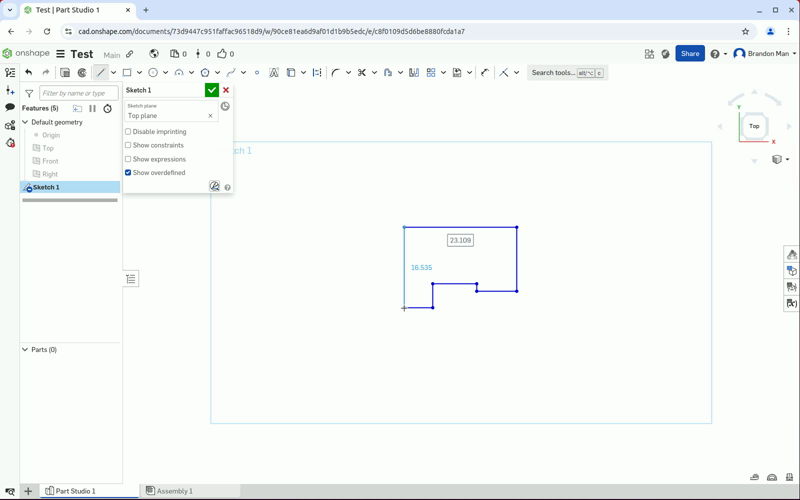
mouse_move(473, 264)
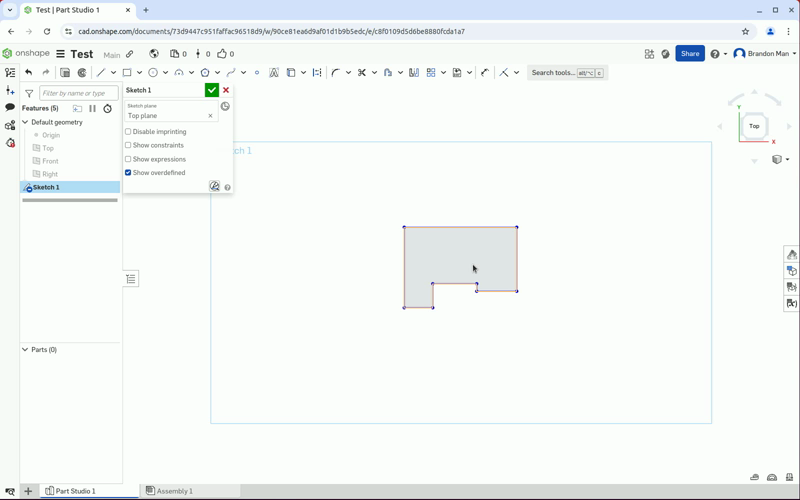
click(473, 264)
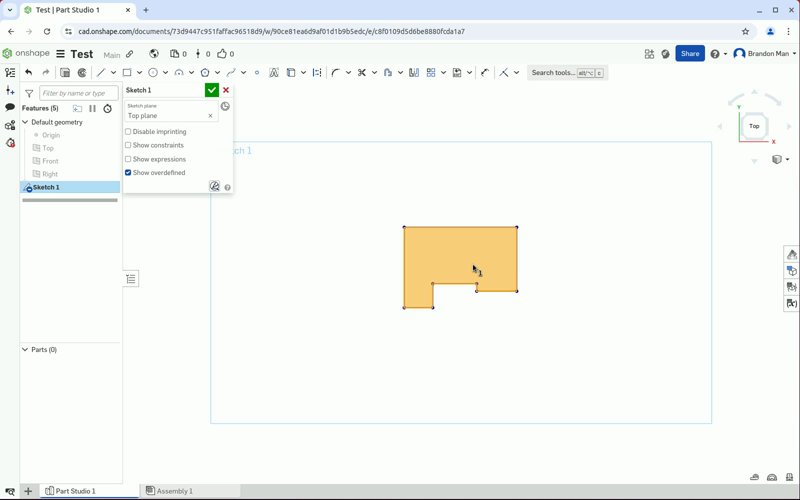
mouse_move(73, 352)
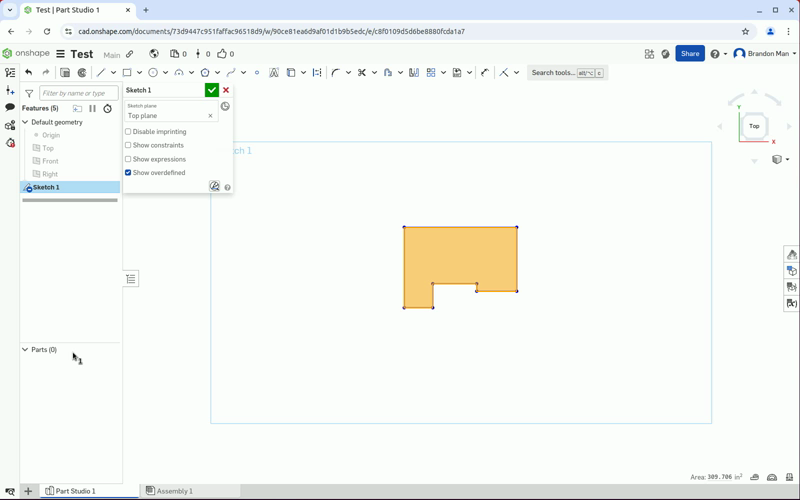
key(shift+y)
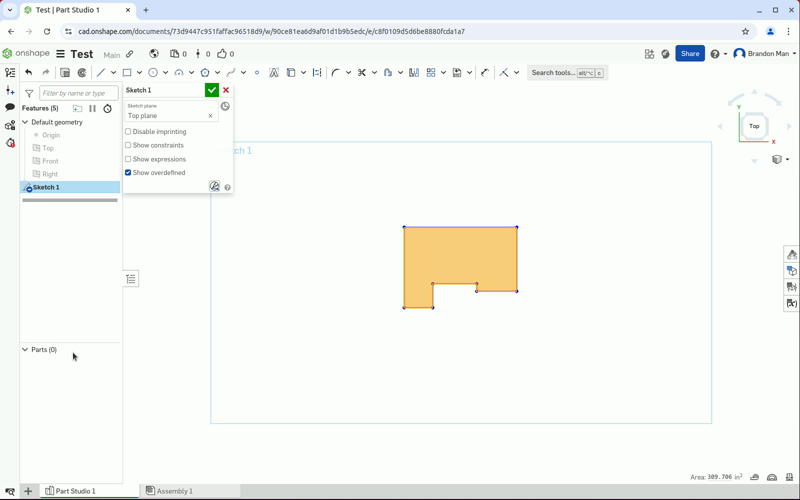
key(shift+e)
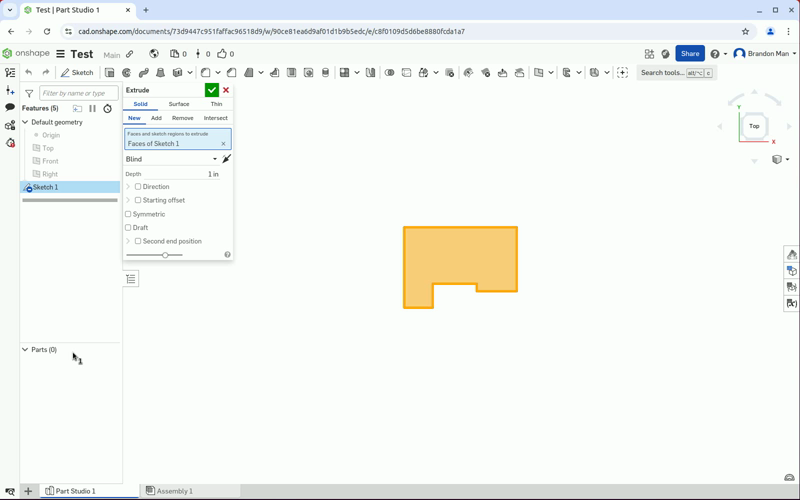
mouse_move(143, 106)
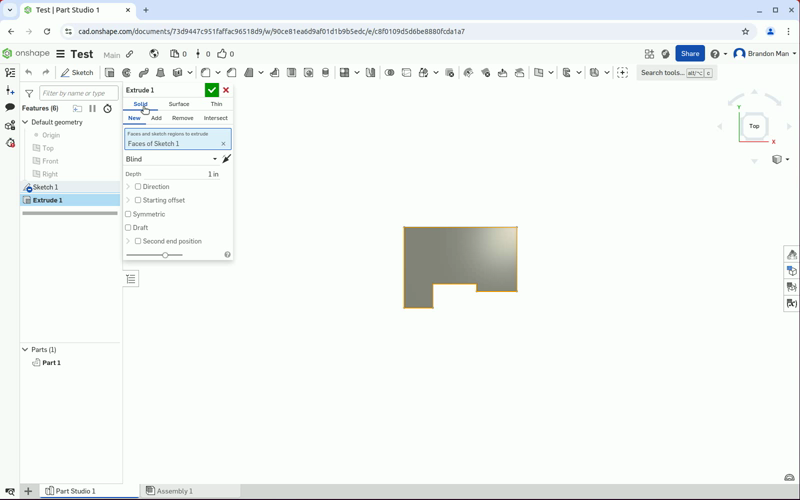
click(143, 106)
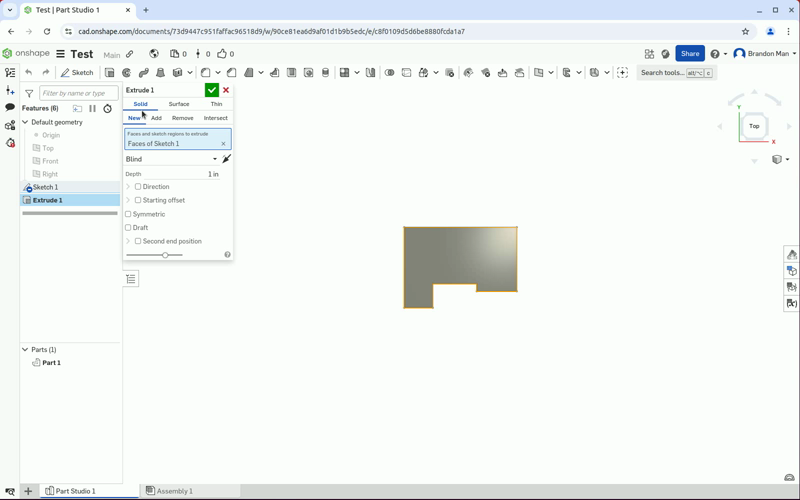
mouse_move(137, 120)
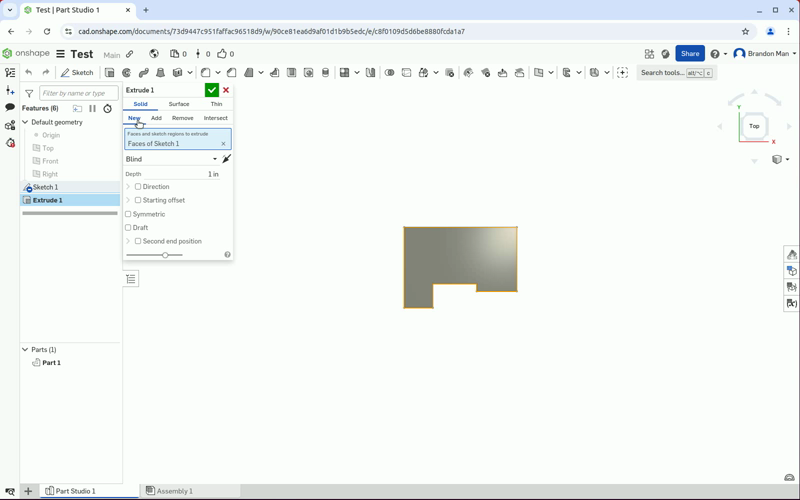
click(137, 120)
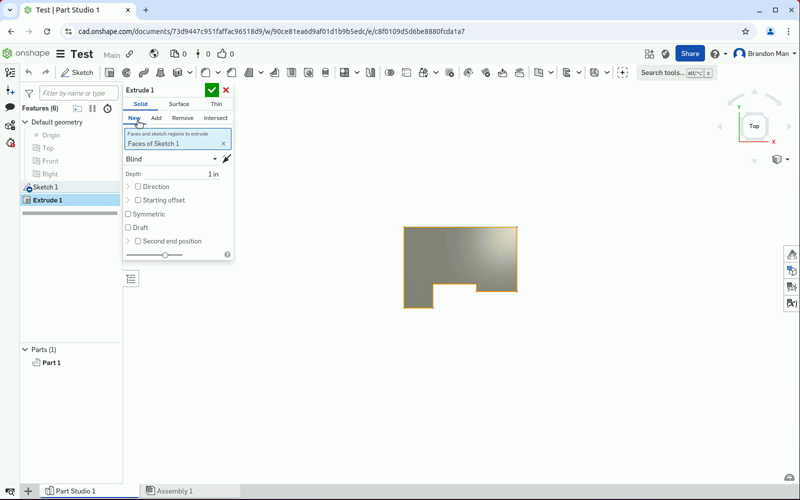
key(tab, 4)
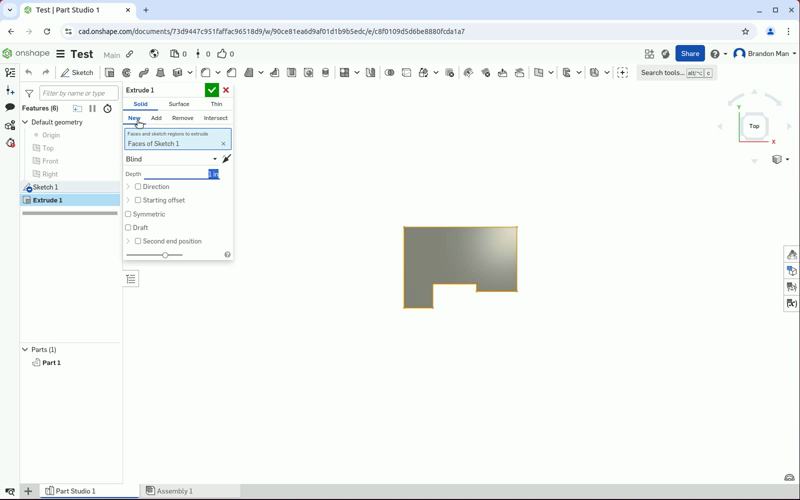
text(16.609)
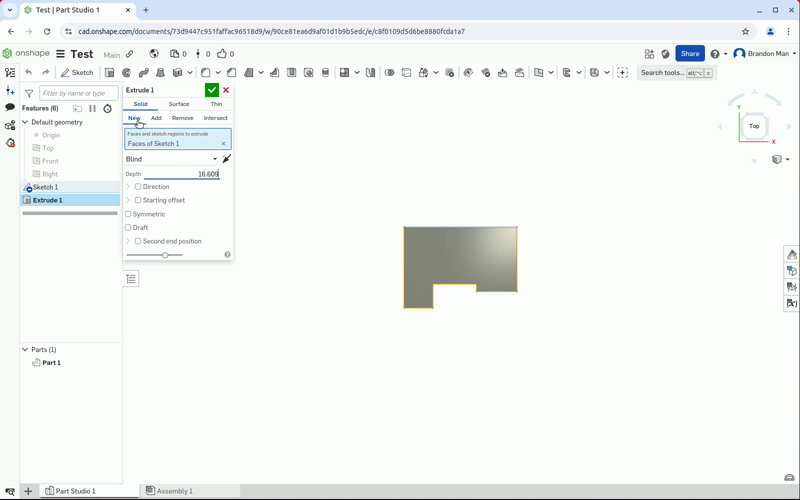
key(enter)
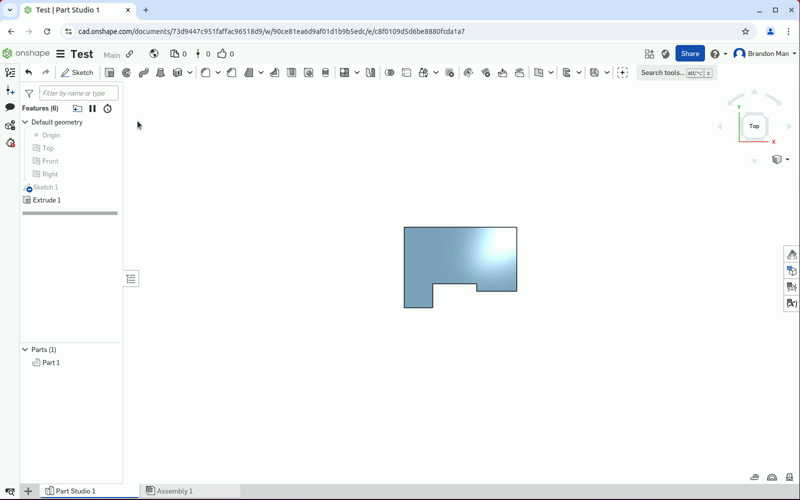
key(shift+h)
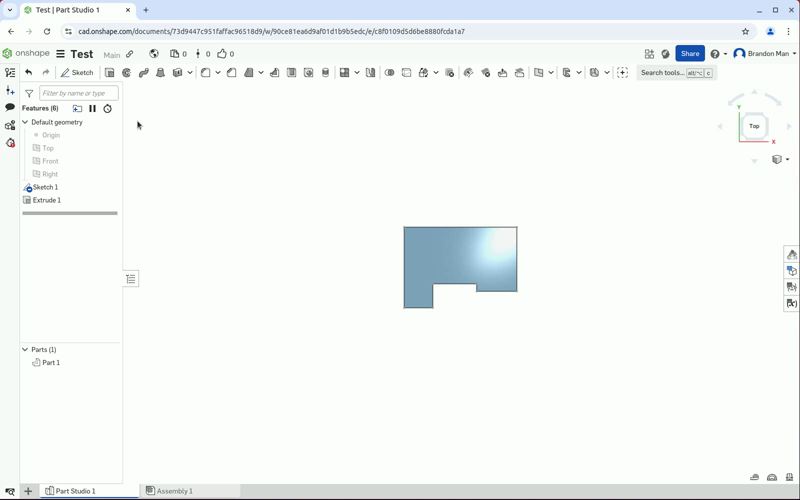
key(shift+h)
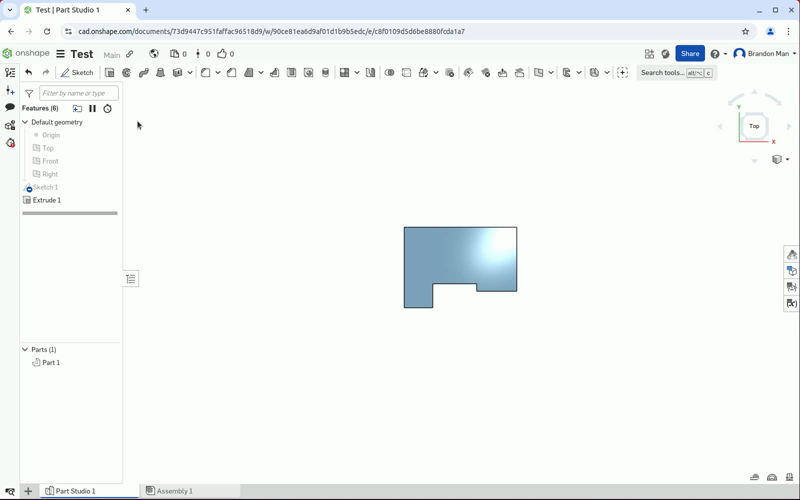
mouse_move(73, 189)
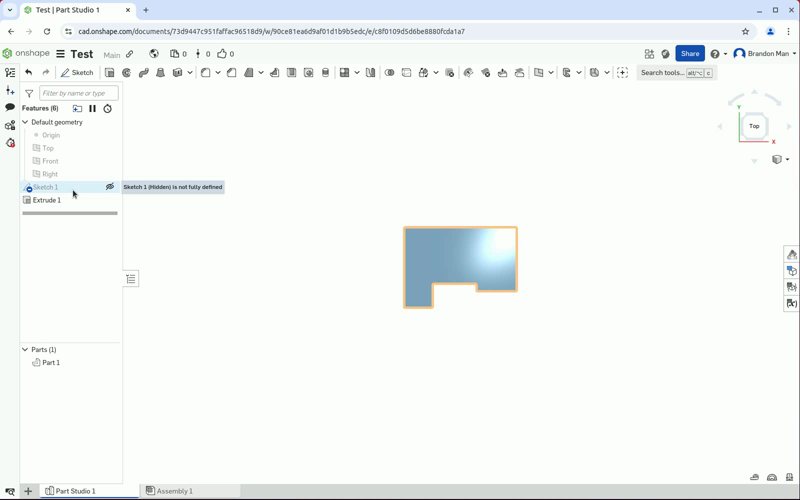
click(73, 189)
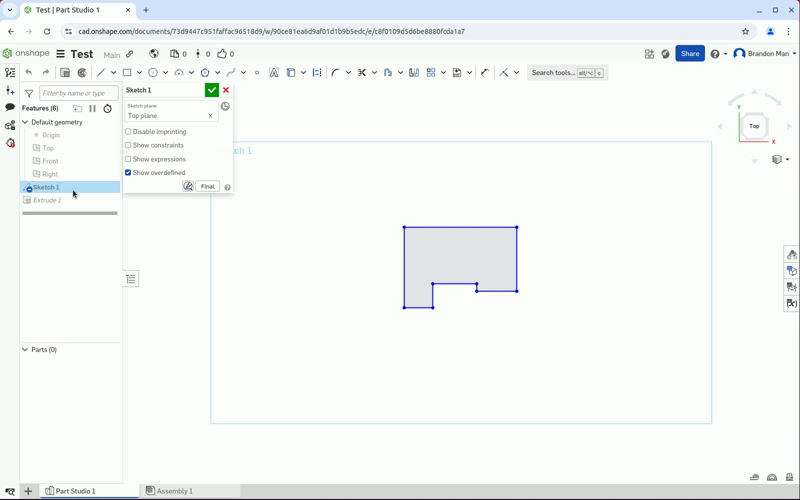
mouse_move(229, 92)
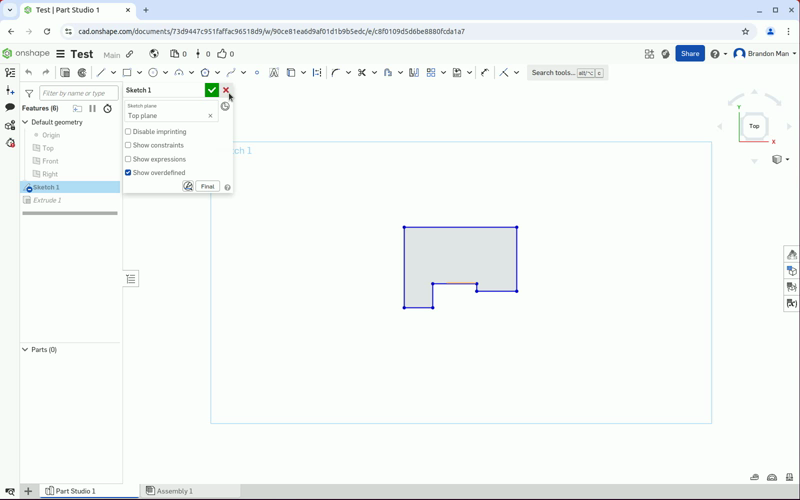
click(229, 92)
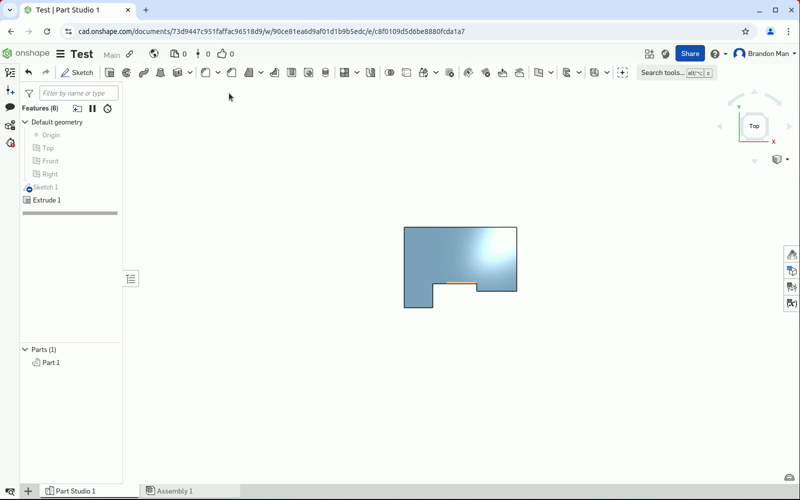
mouse_move(541, 75)
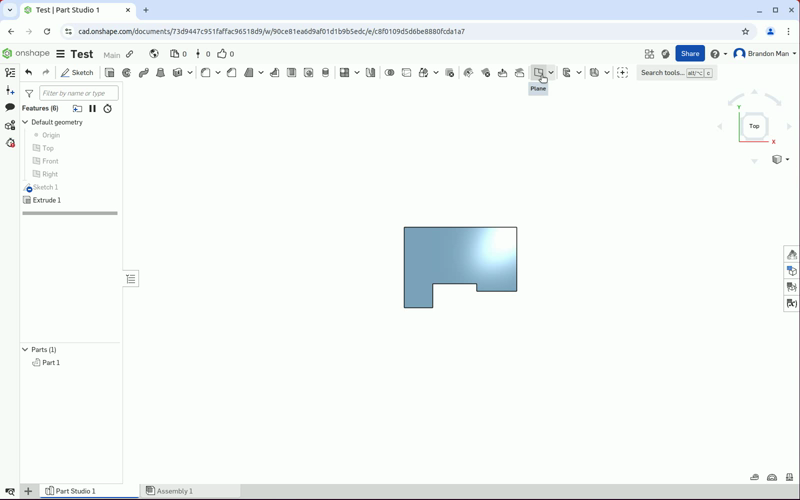
click(541, 75)
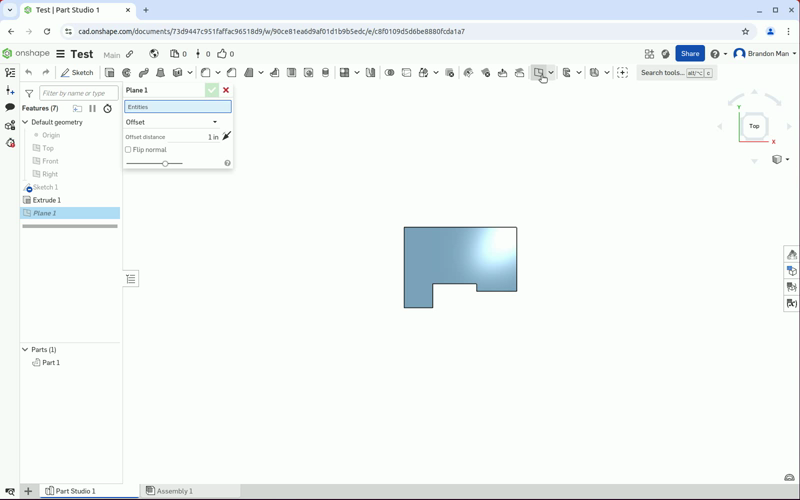
mouse_move(73, 150)
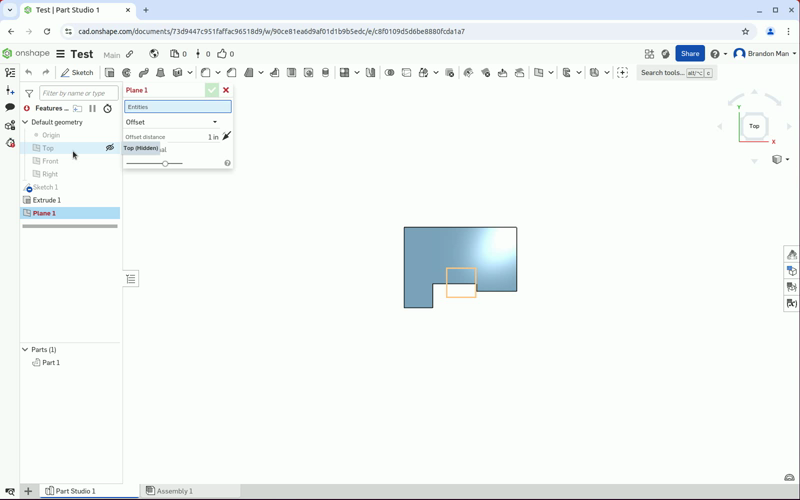
click(73, 150)
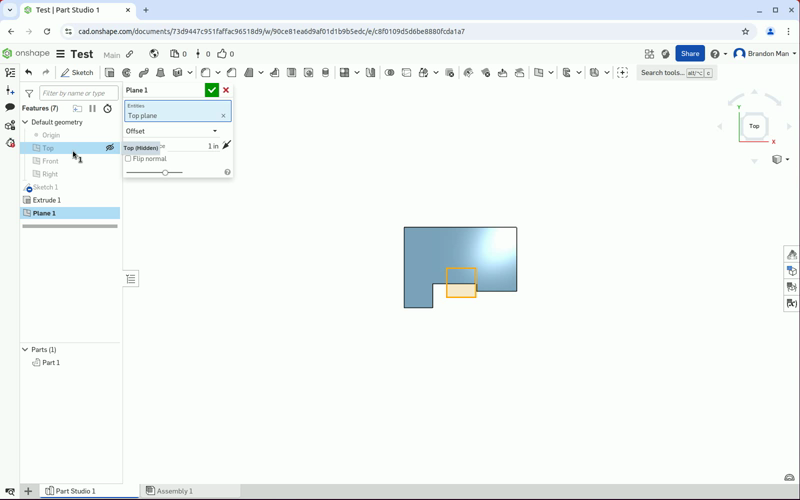
key(tab, 2)
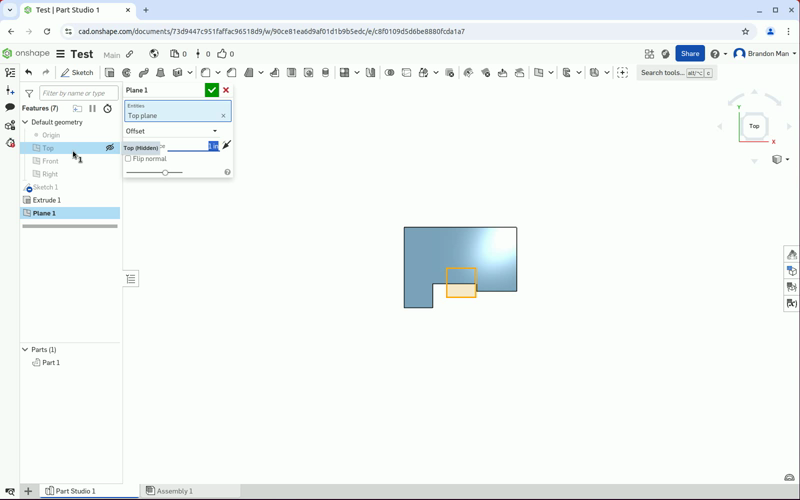
text(16.607)
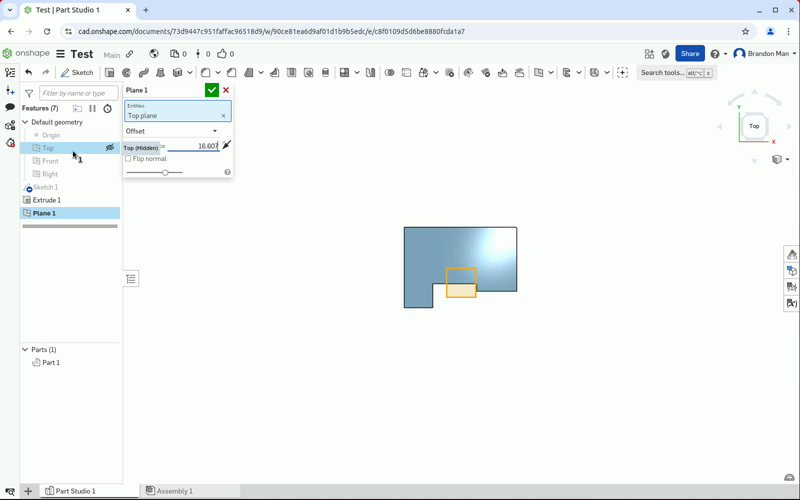
key(enter, 2)
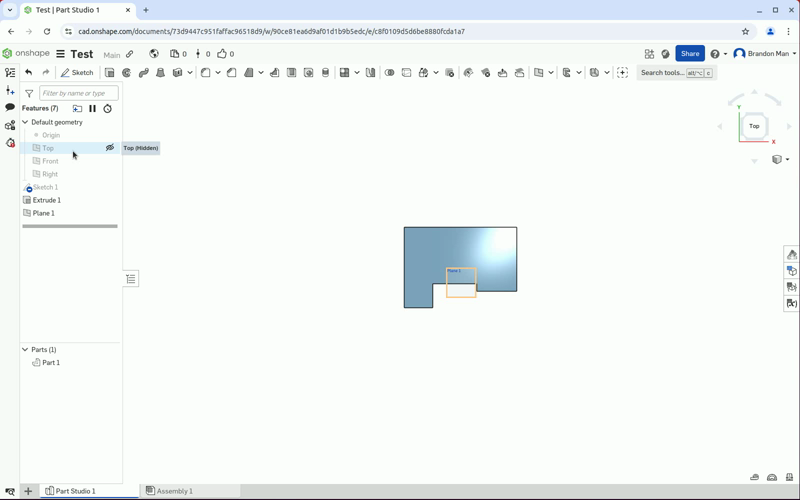
key(shift+s)
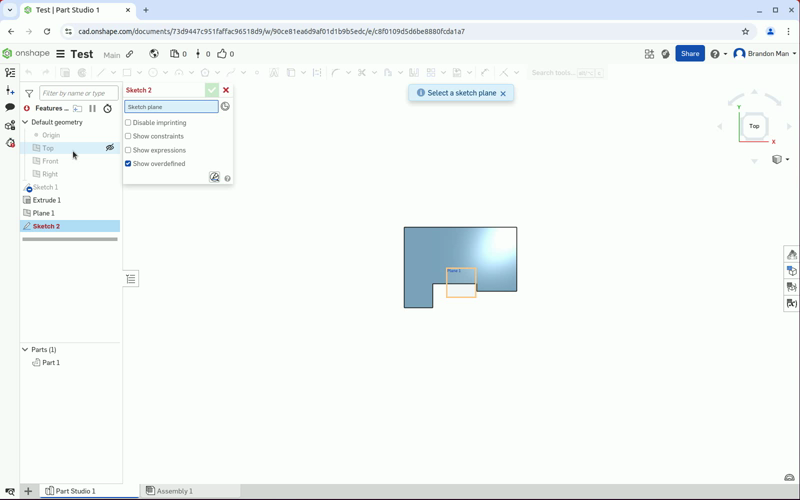
mouse_move(73, 215)
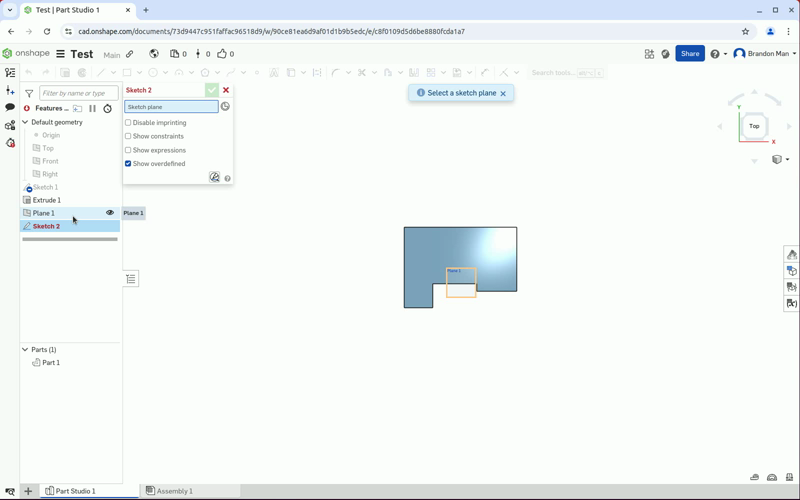
click(73, 215)
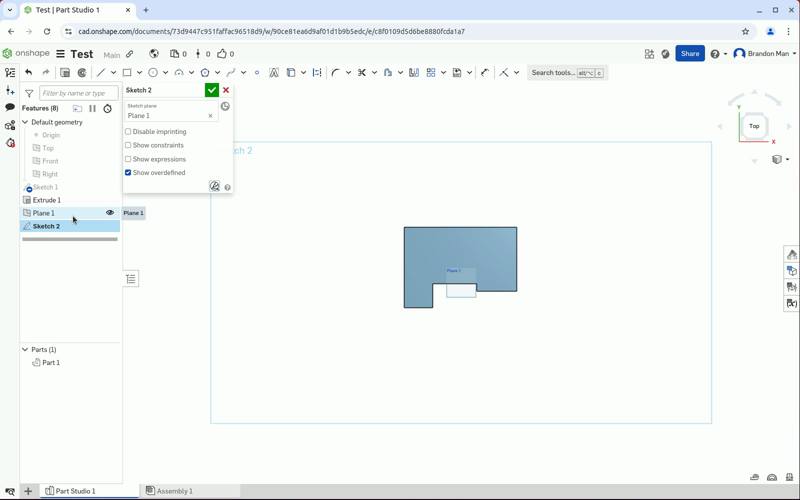
mouse_move(73, 352)
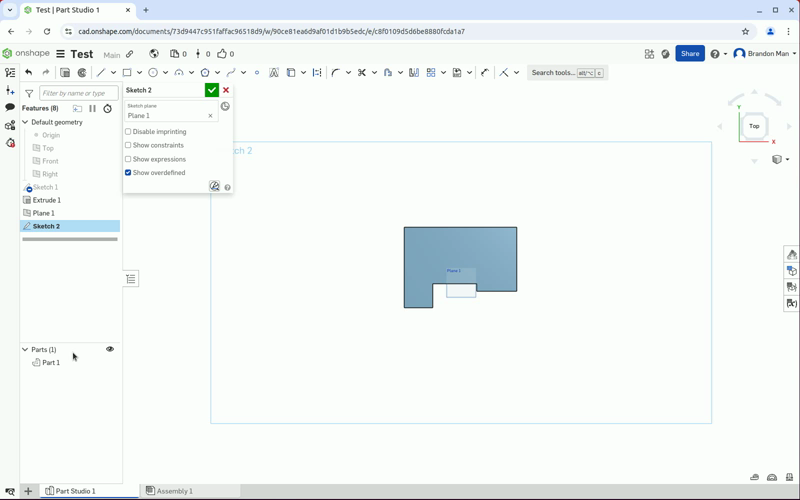
key(y)
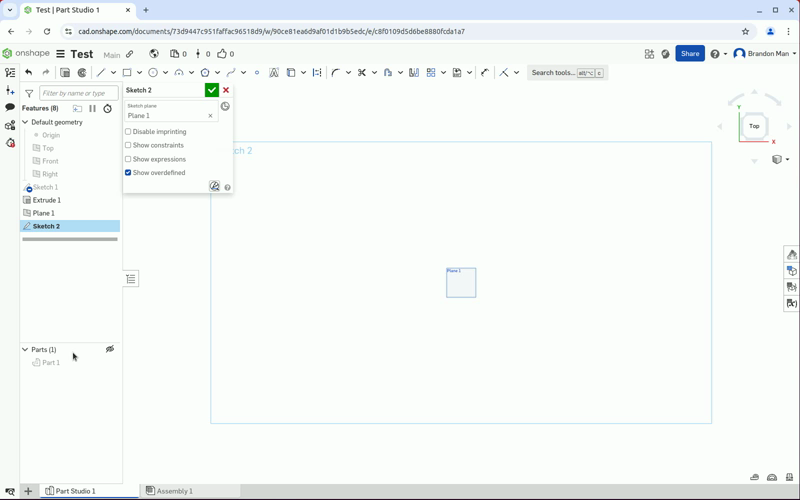
key(l)
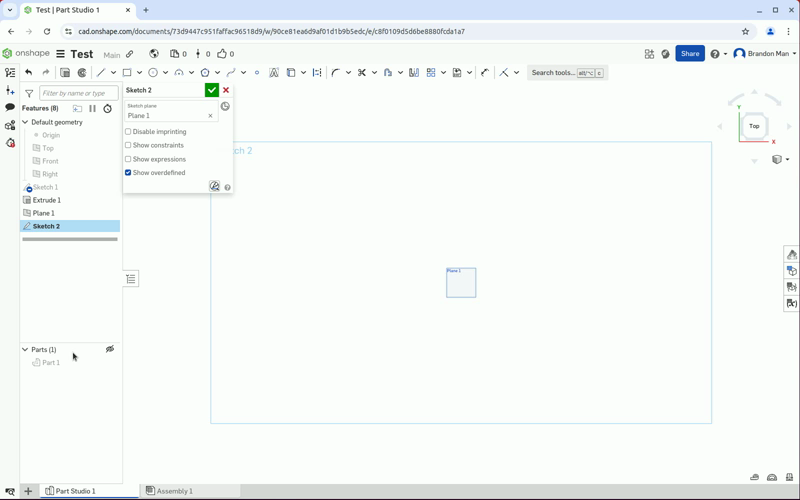
key_down(shift)
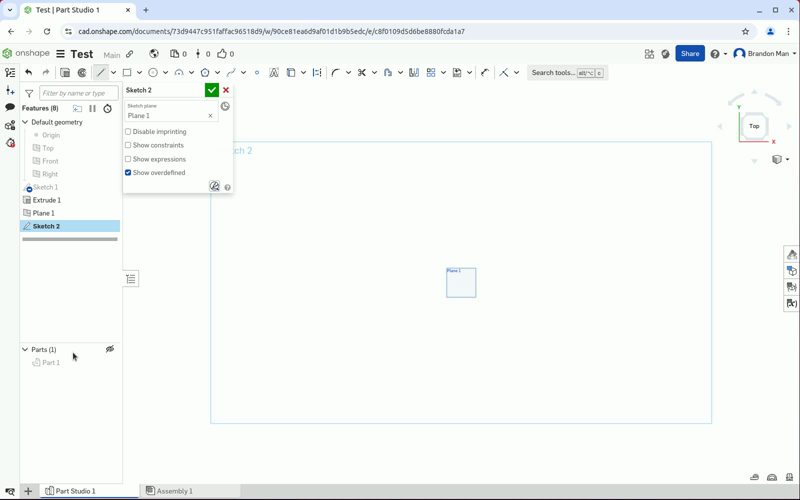
mouse_move(516, 291)
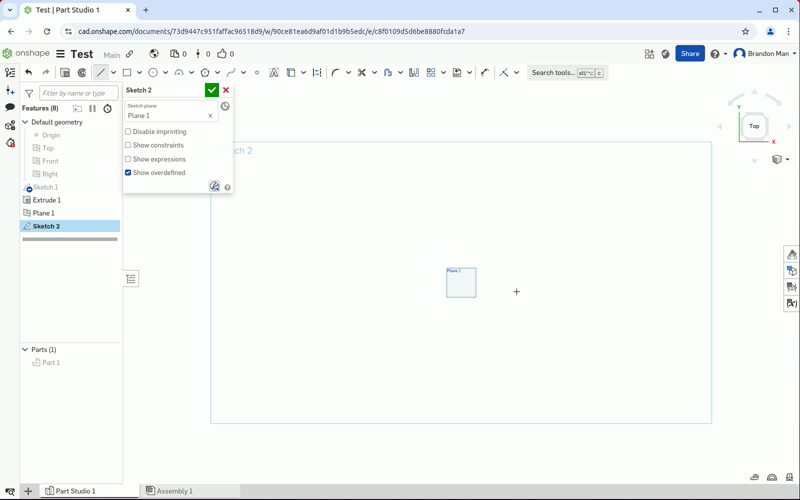
click(516, 291)
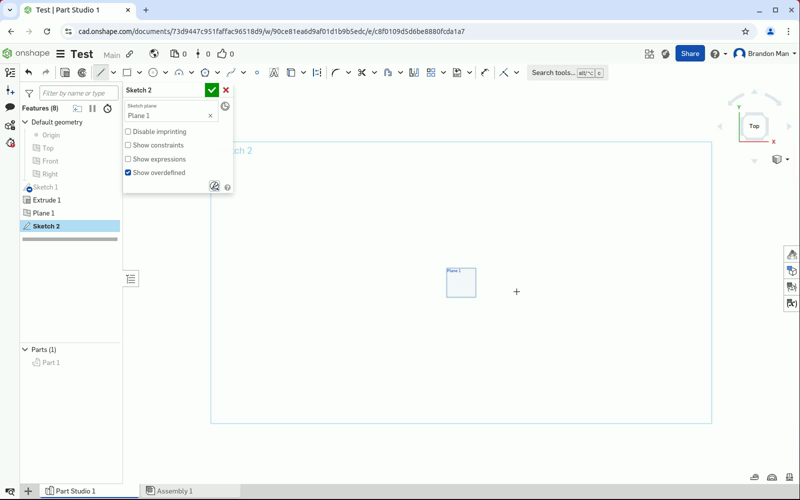
key_up(shift)
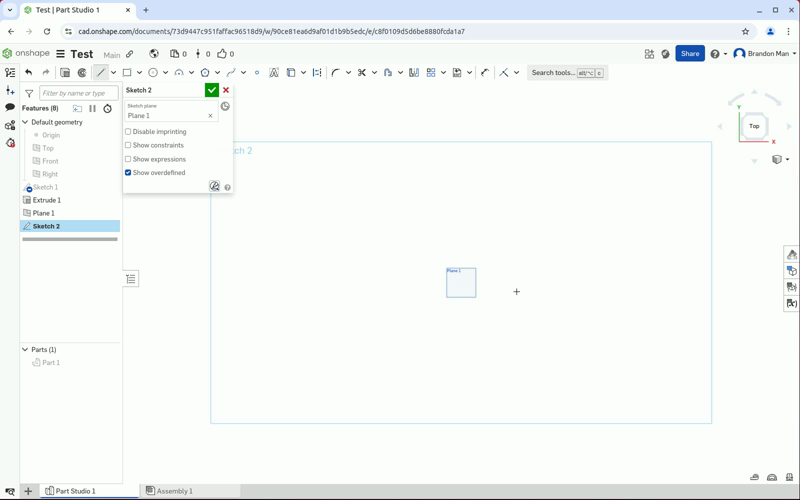
key_down(shift)
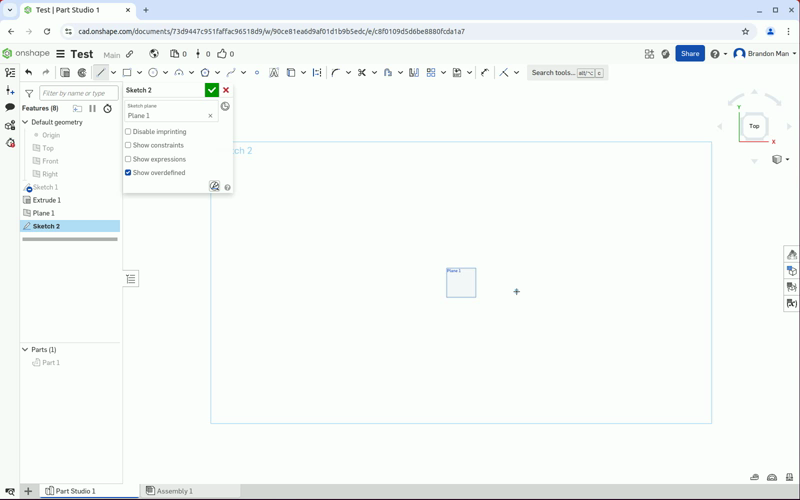
mouse_move(546, 291)
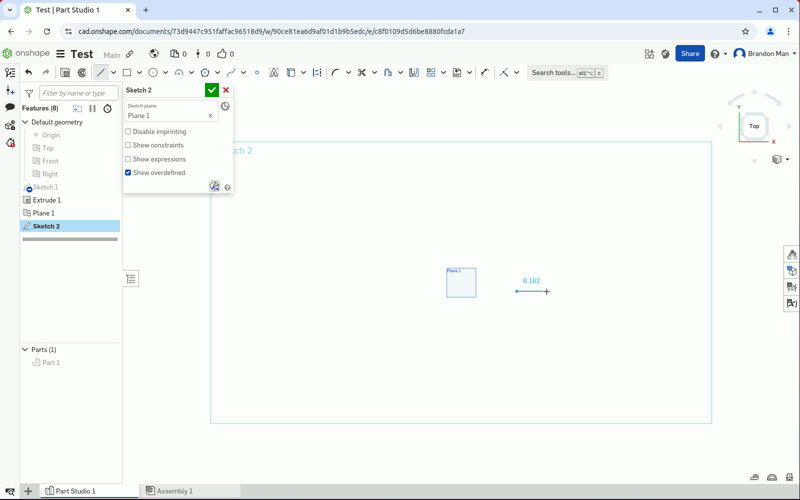
mouse_move(533, 291)
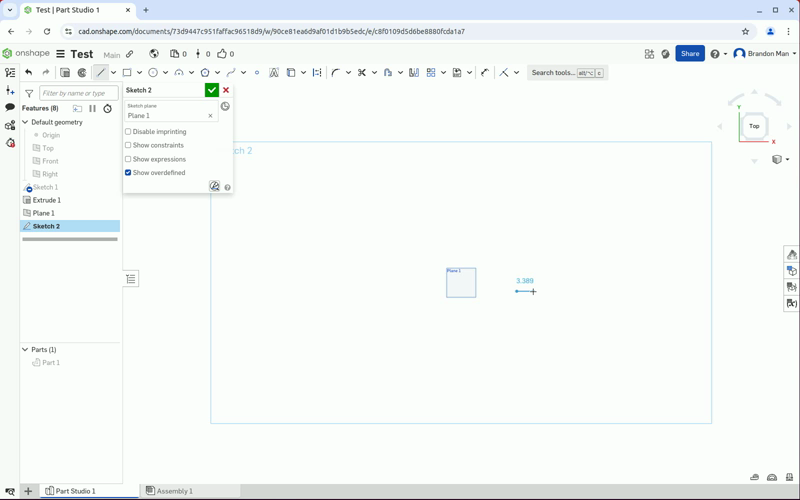
click(533, 291)
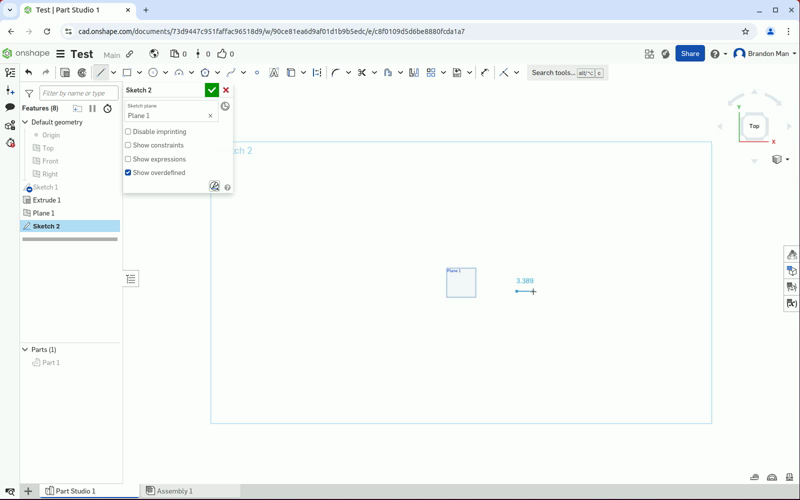
key_up(shift)
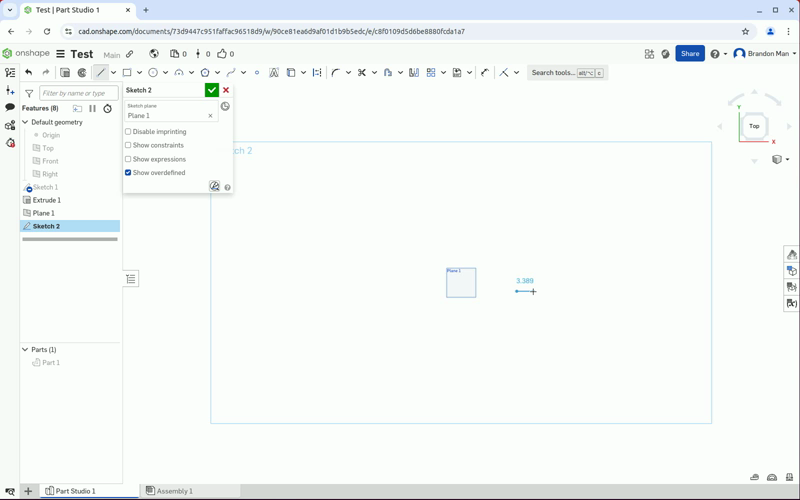
key_down(shift)
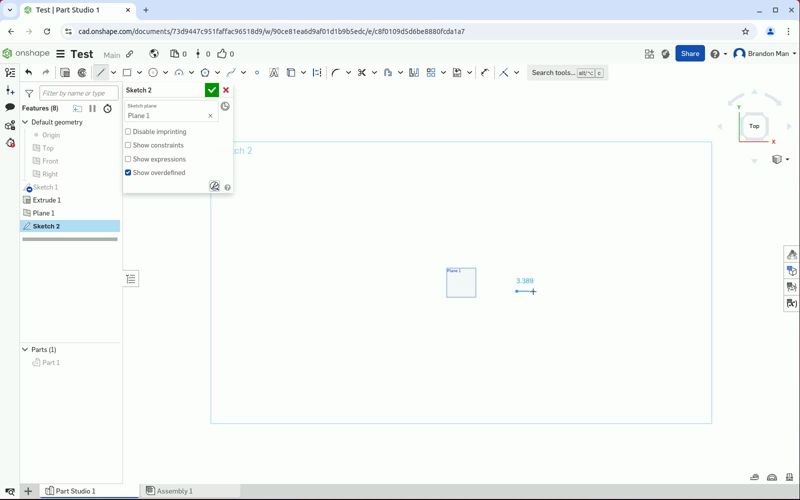
mouse_move(563, 291)
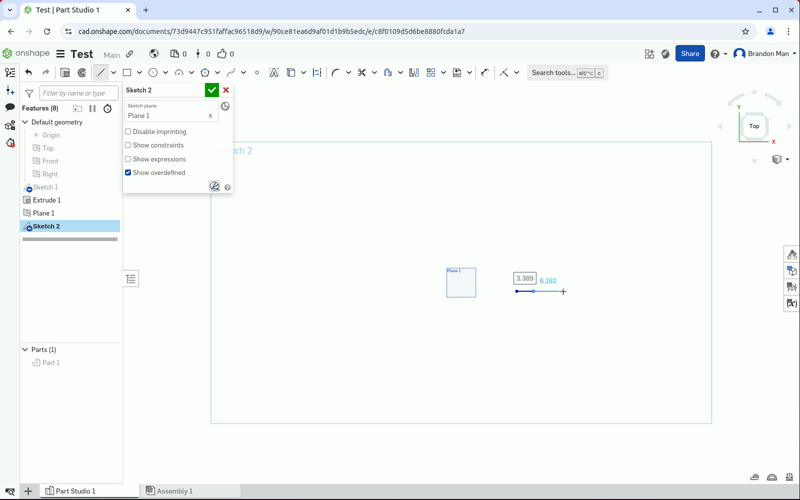
mouse_move(533, 339)
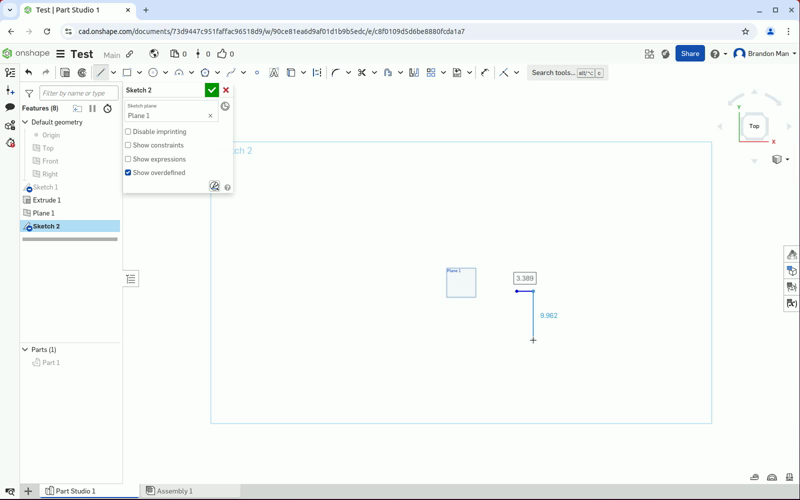
click(533, 339)
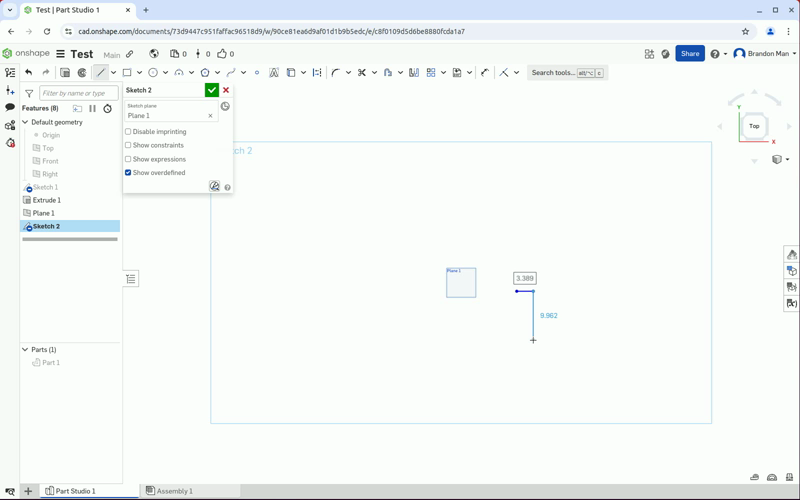
key_up(shift)
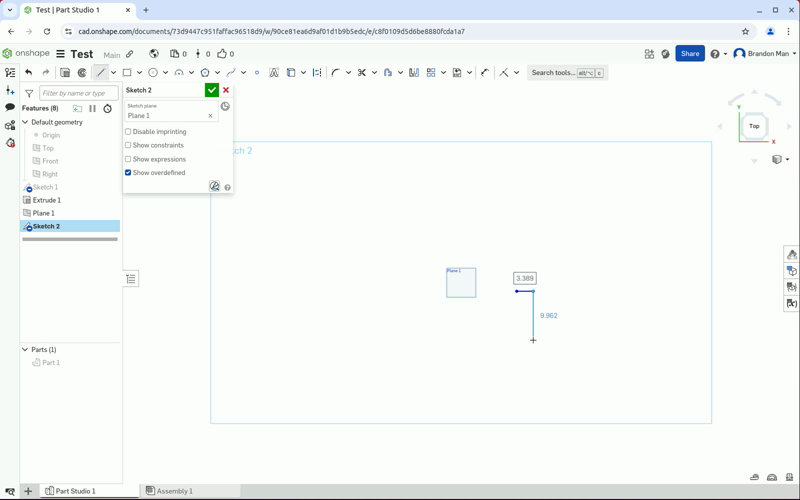
key_down(shift)
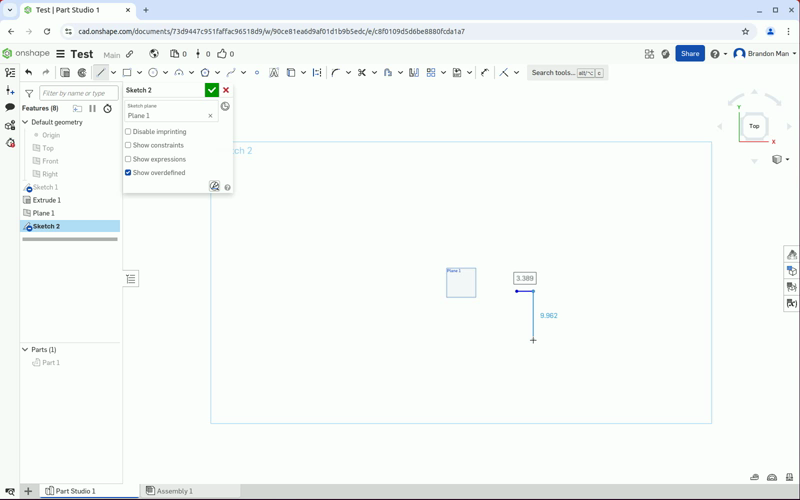
mouse_move(563, 339)
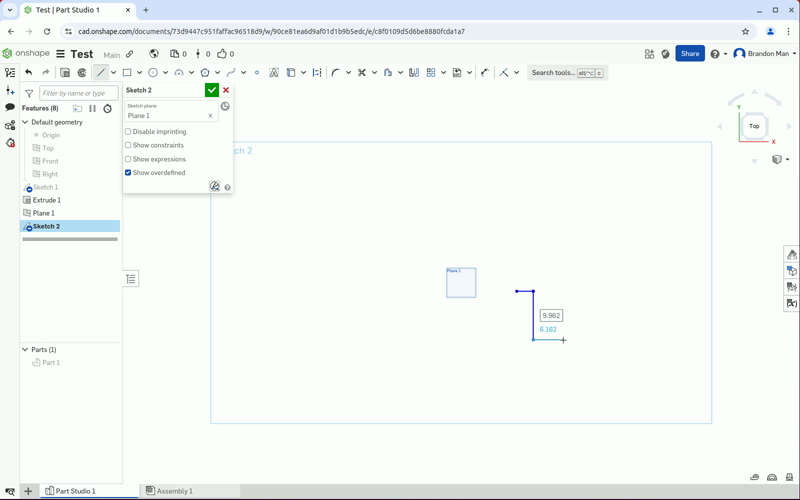
mouse_move(565, 339)
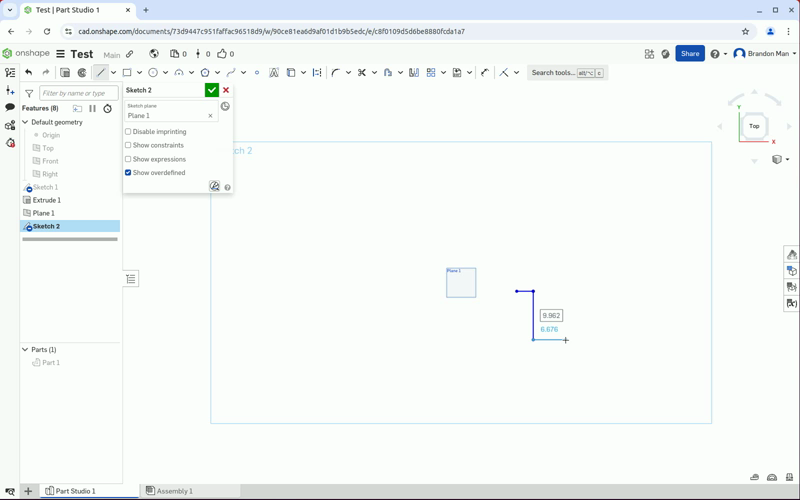
click(565, 339)
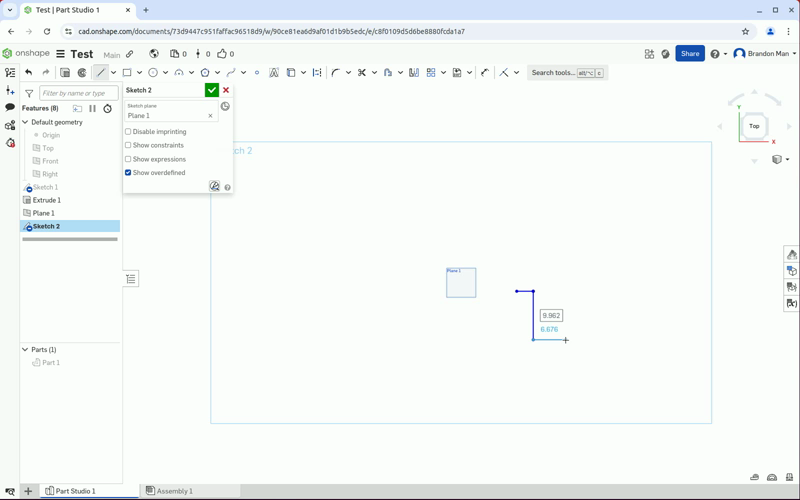
key_up(shift)
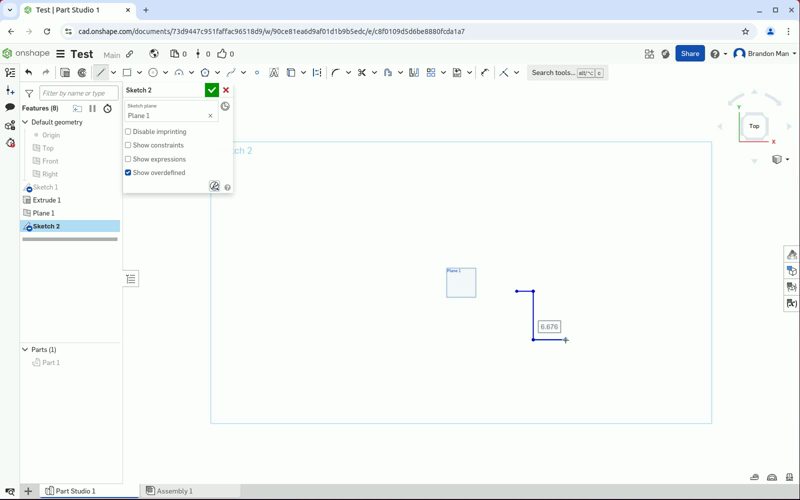
key_down(shift)
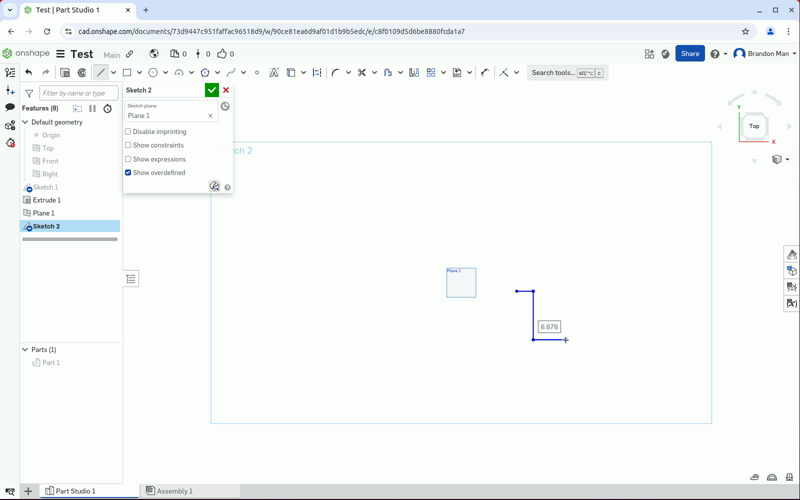
mouse_move(565, 226)
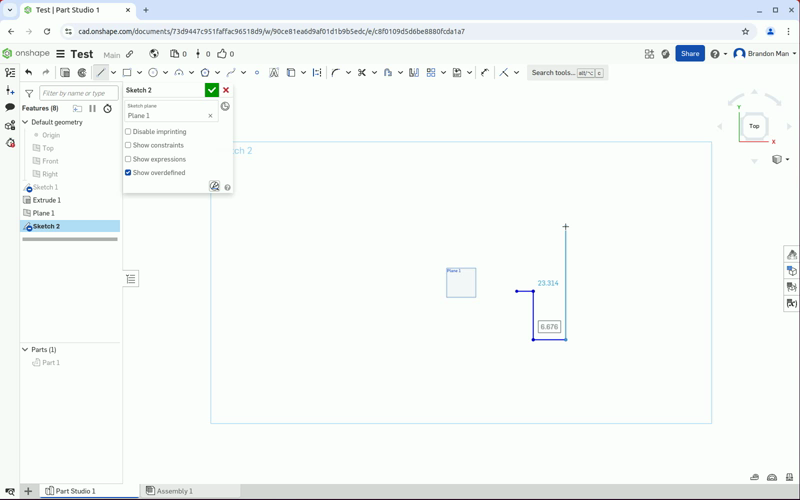
click(565, 226)
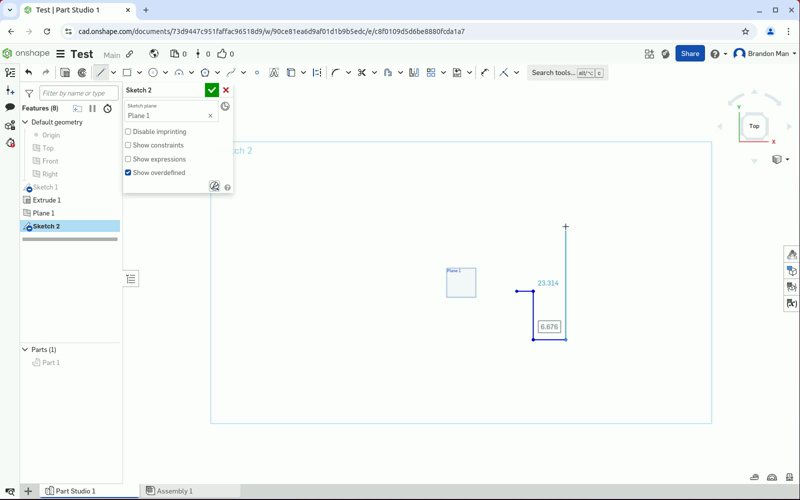
key_up(shift)
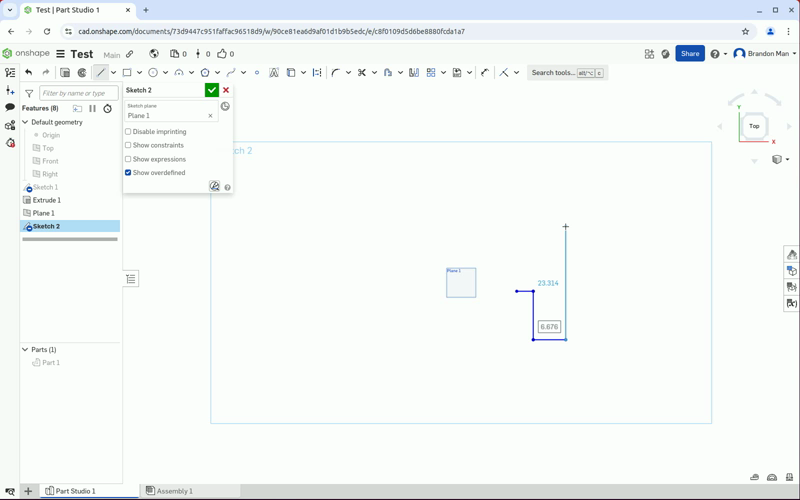
key_down(shift)
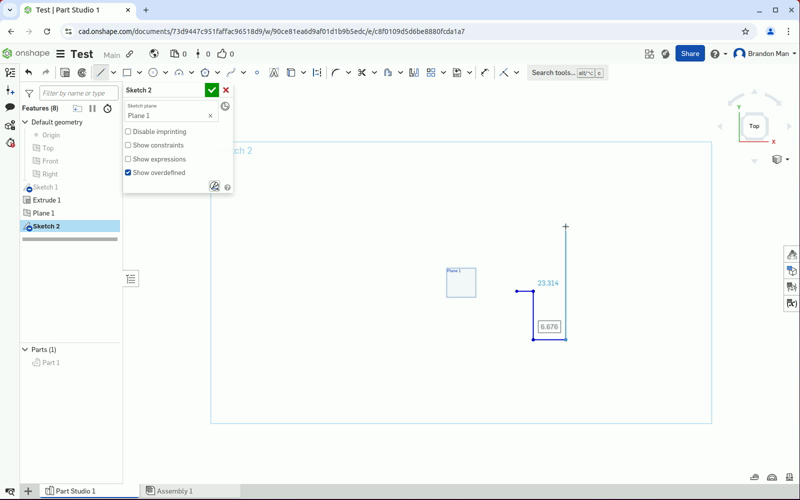
mouse_move(589, 226)
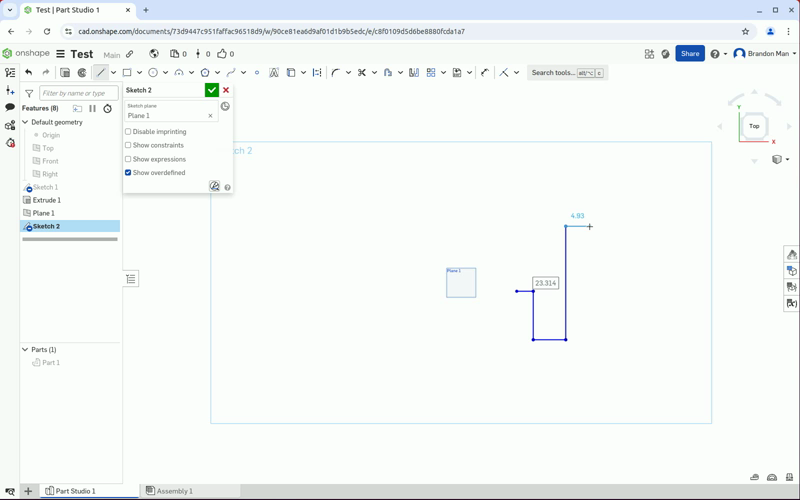
mouse_move(516, 226)
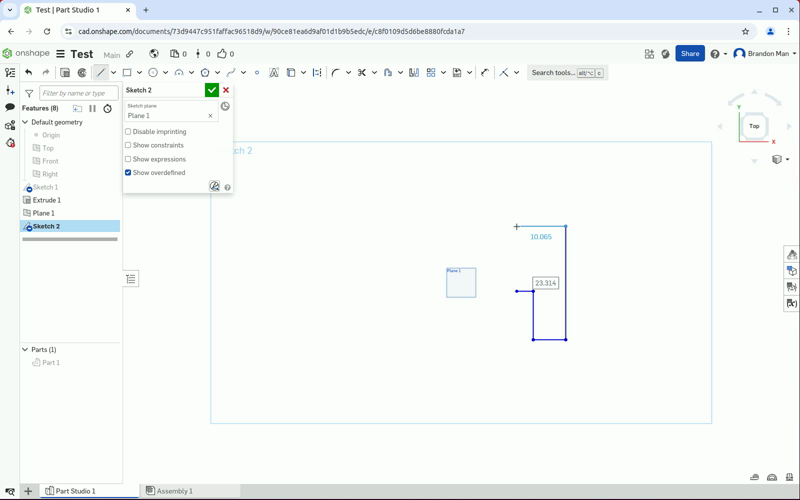
click(516, 226)
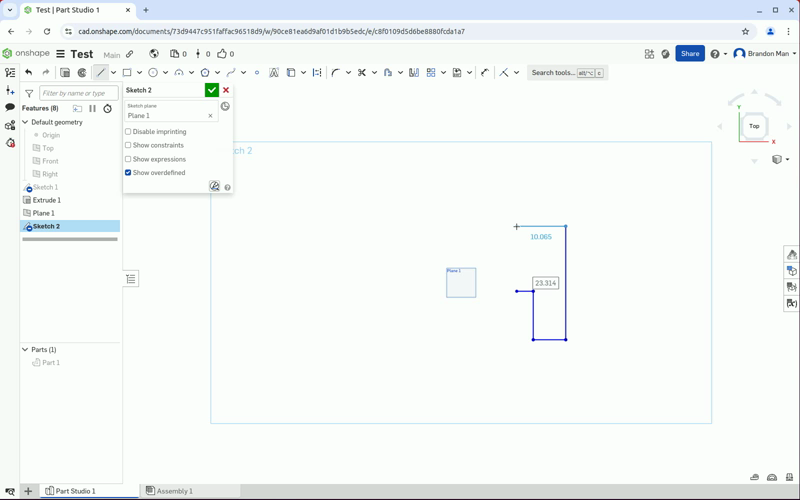
key_up(shift)
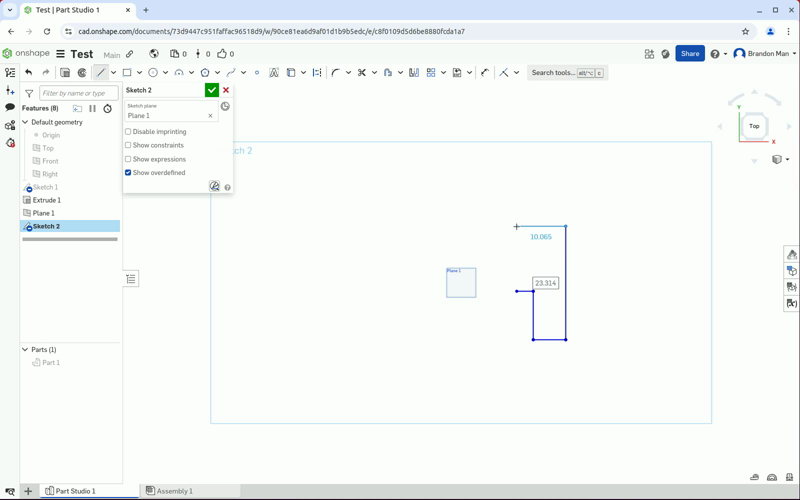
key_down(shift)
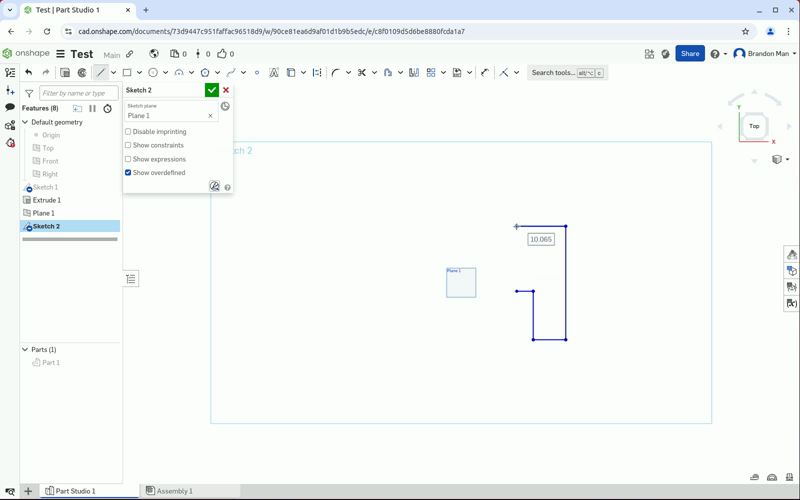
mouse_move(516, 291)
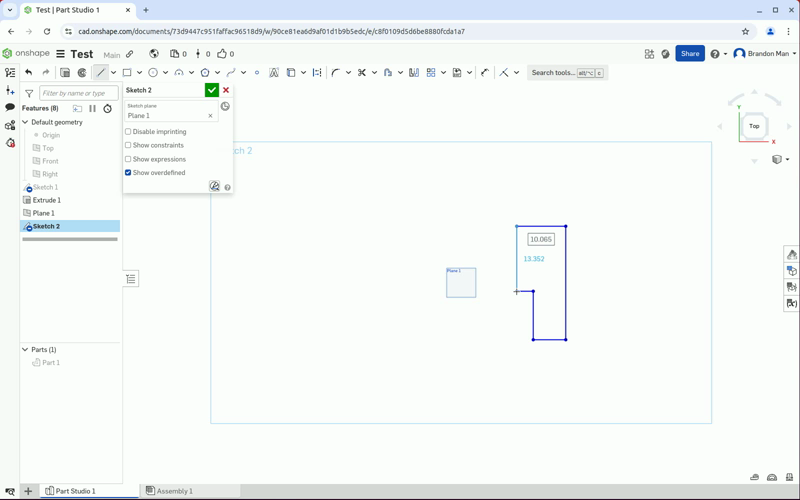
key_up(shift)
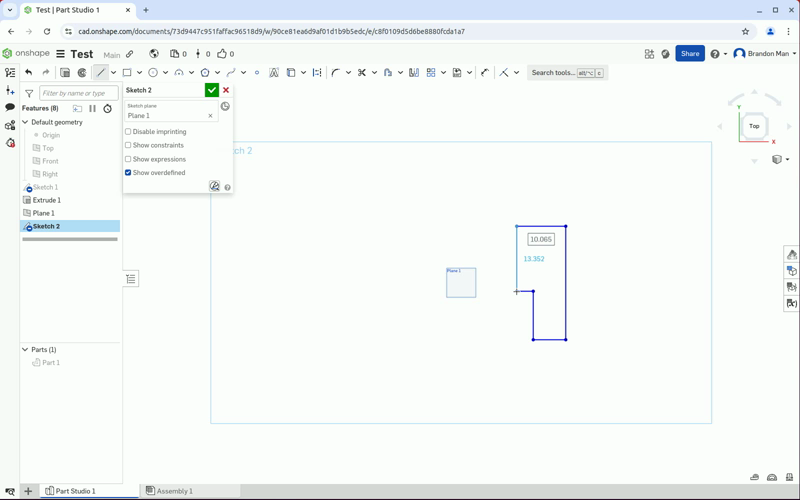
click(516, 291)
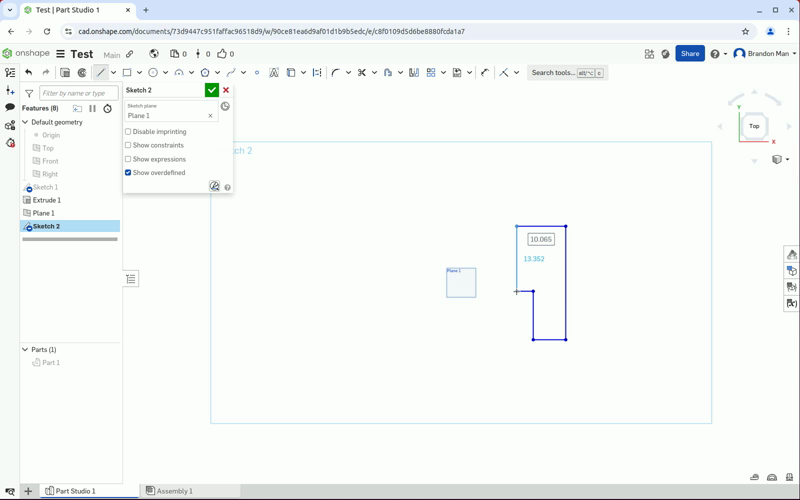
key(esc)
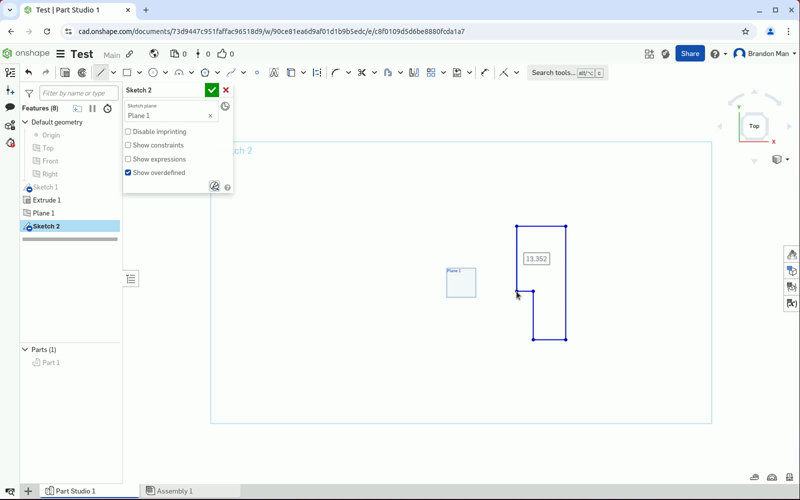
mouse_move(546, 288)
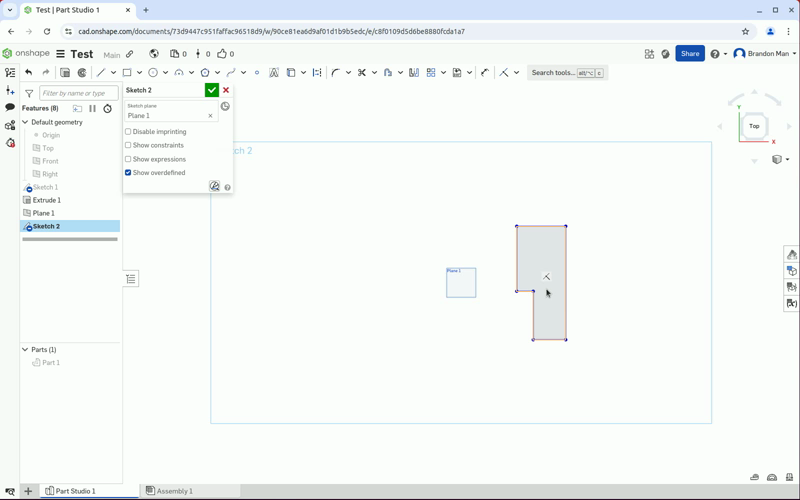
click(546, 288)
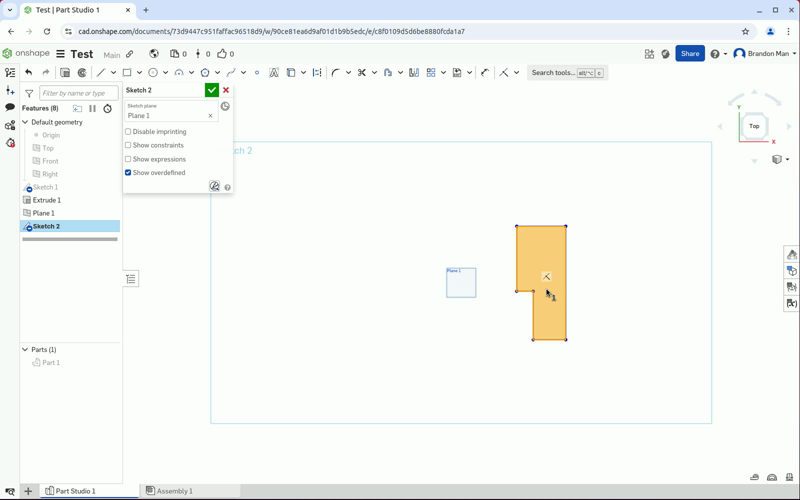
mouse_move(73, 352)
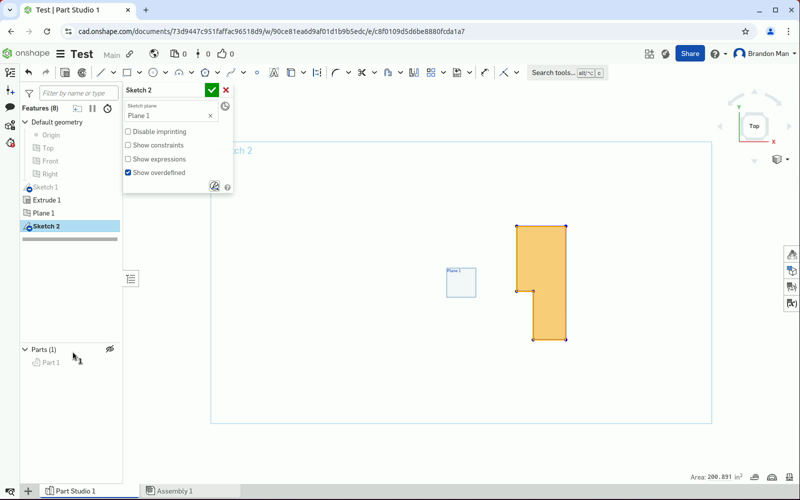
key(shift+y)
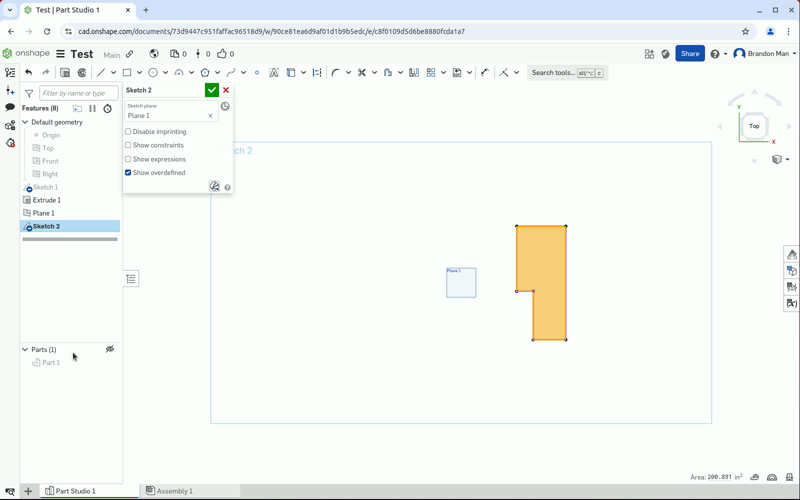
key(shift+e)
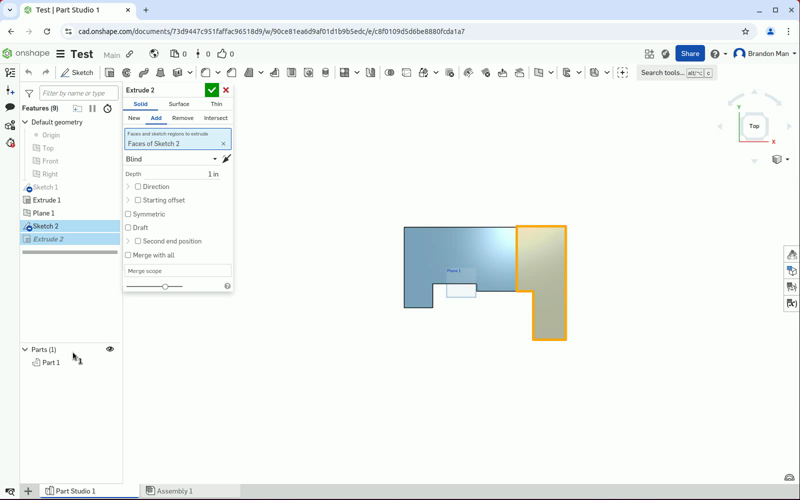
mouse_move(143, 106)
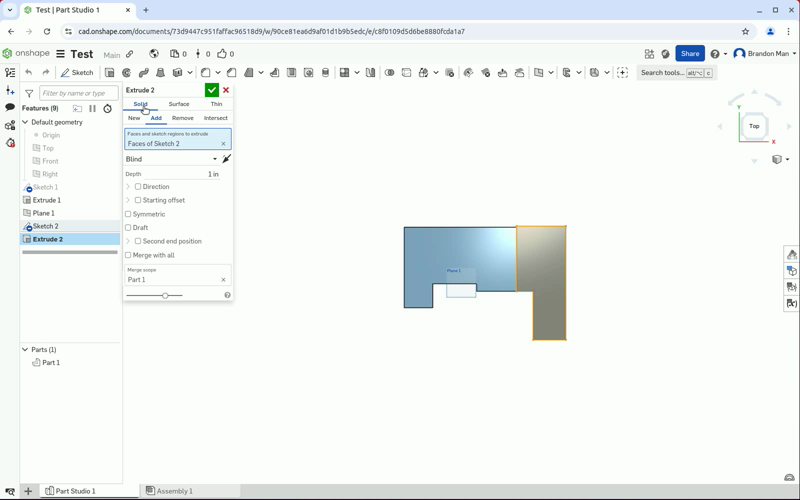
click(143, 106)
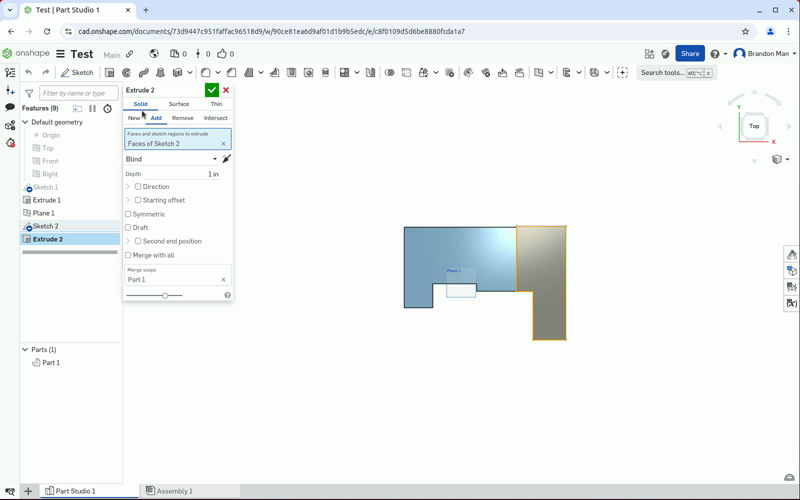
mouse_move(137, 120)
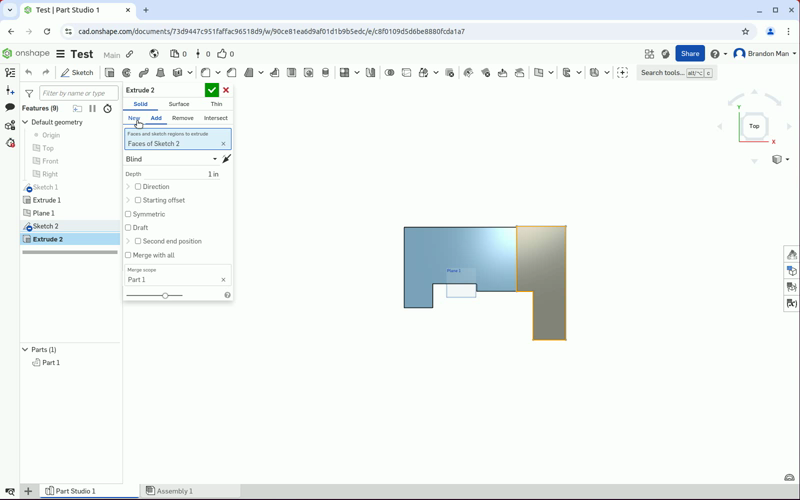
click(137, 120)
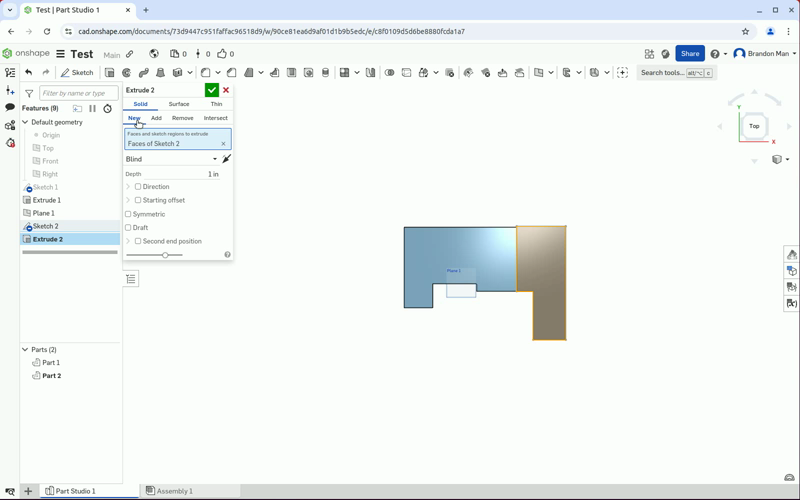
key(tab, 4)
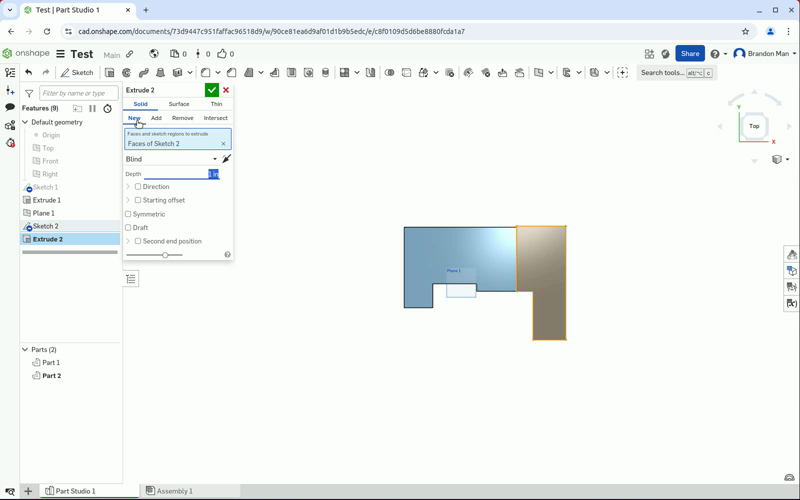
text(6.499)
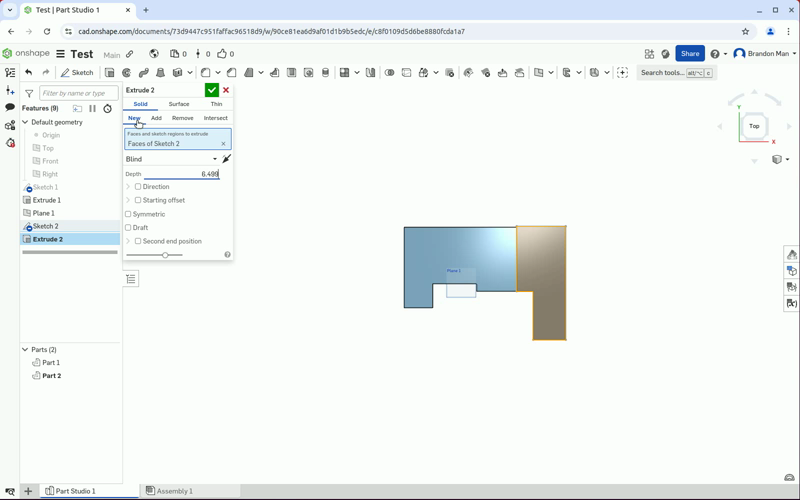
key(tab, 3)
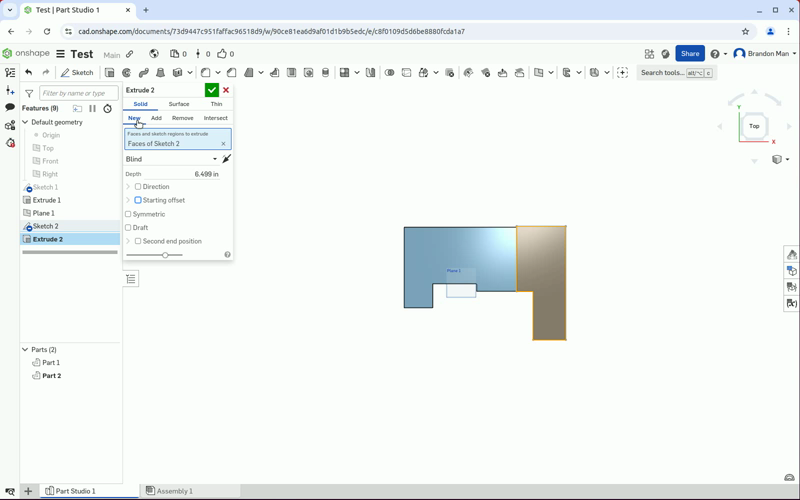
key(tab, 2)
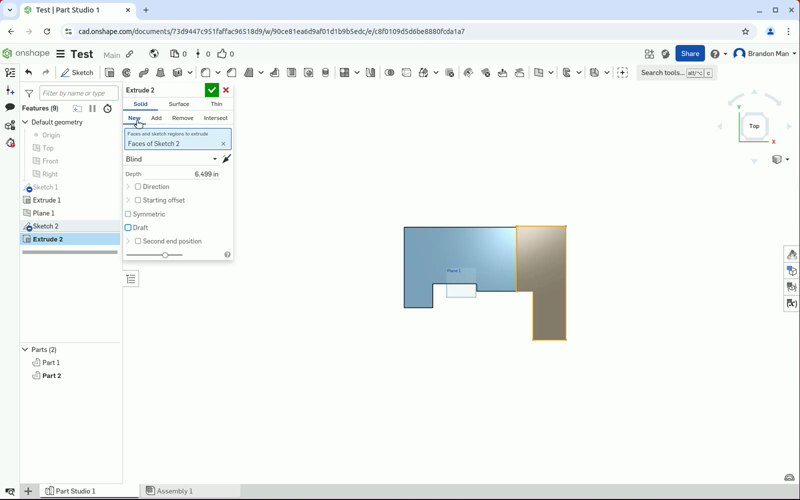
key(space)
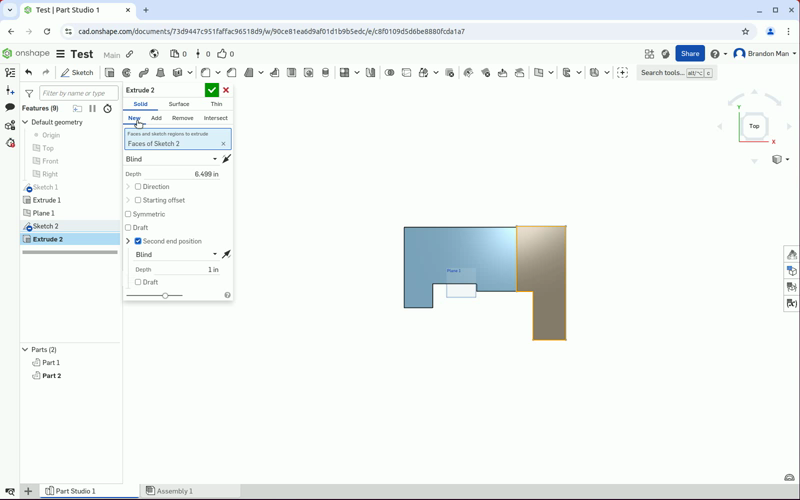
key(tab, 3)
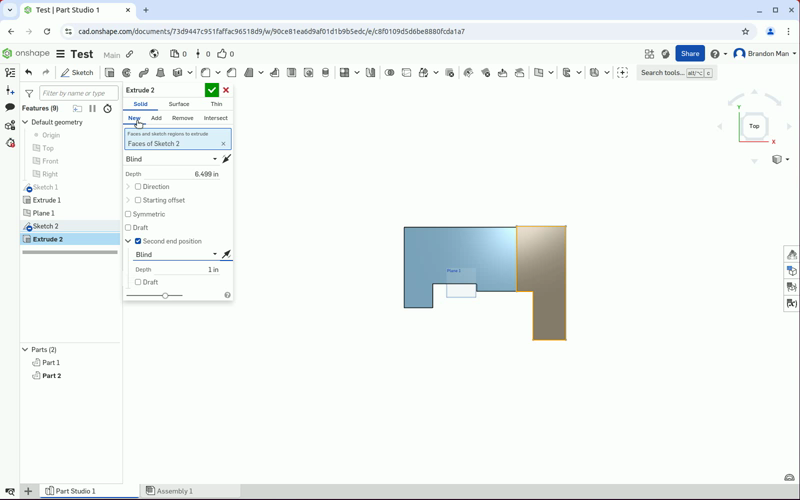
text(16.609)
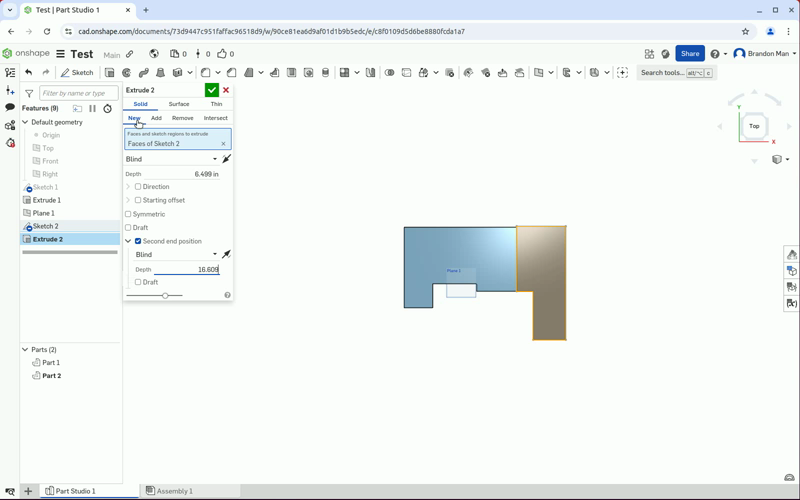
key(enter)
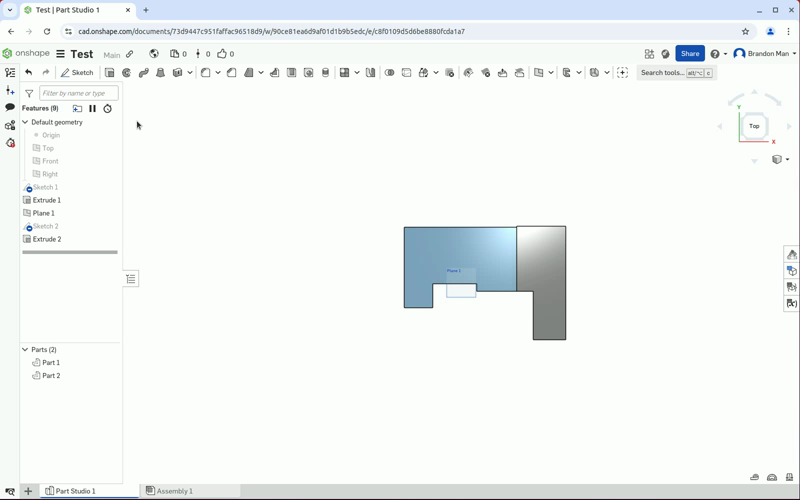
key(shift+h)
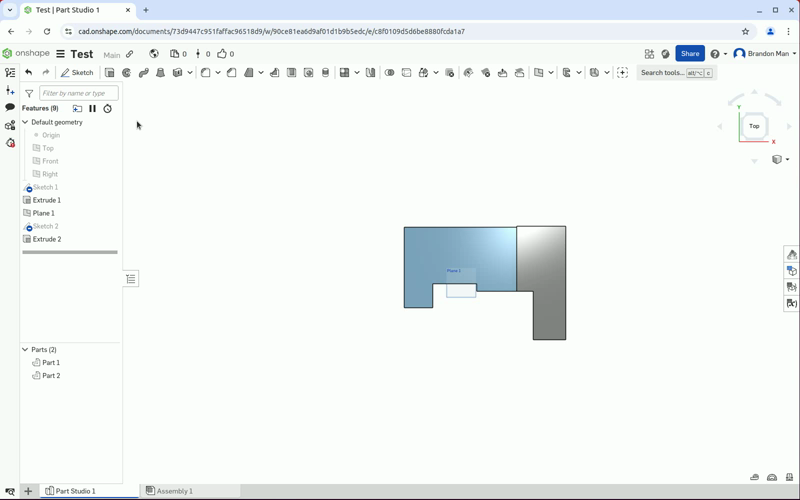
key(shift+h)
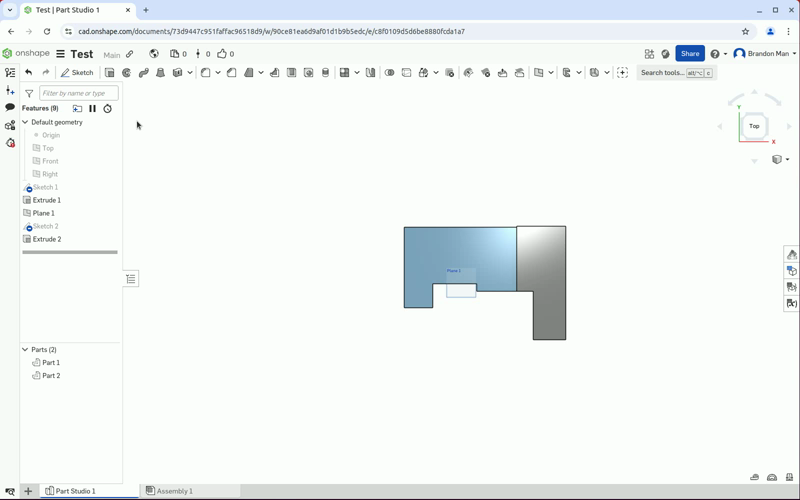
mouse_move(73, 189)
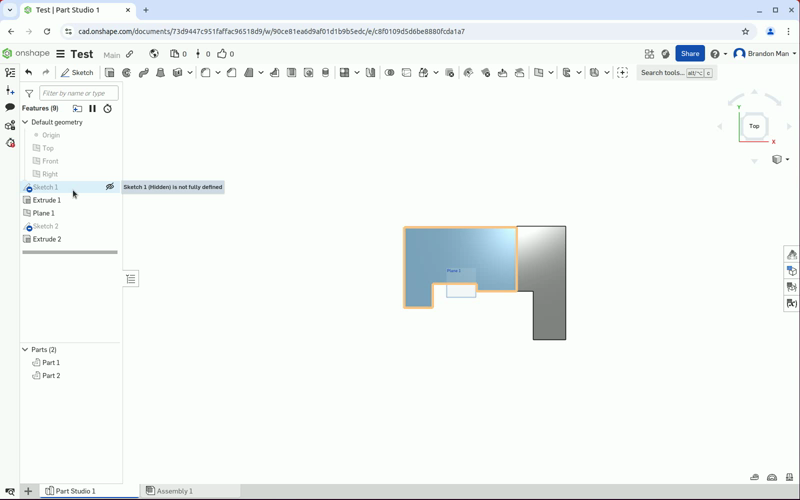
click(73, 189)
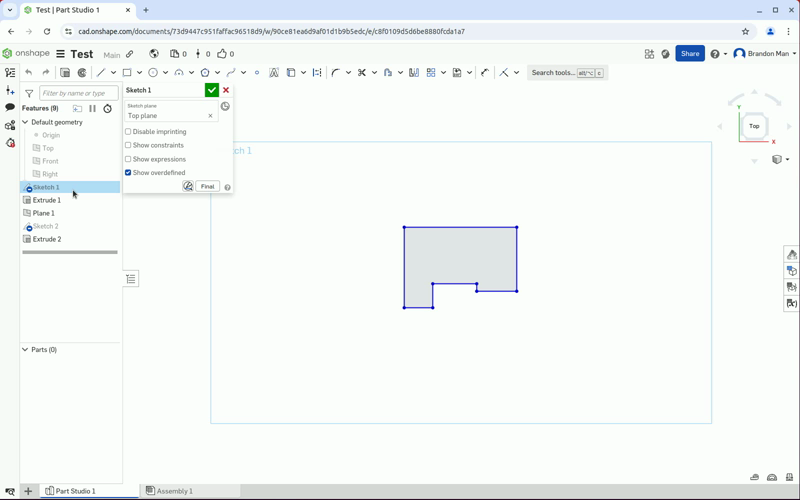
mouse_move(229, 92)
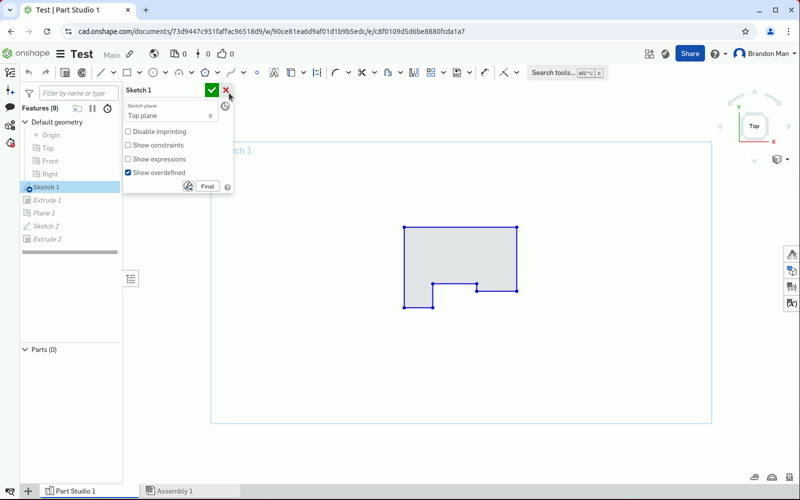
click(229, 92)
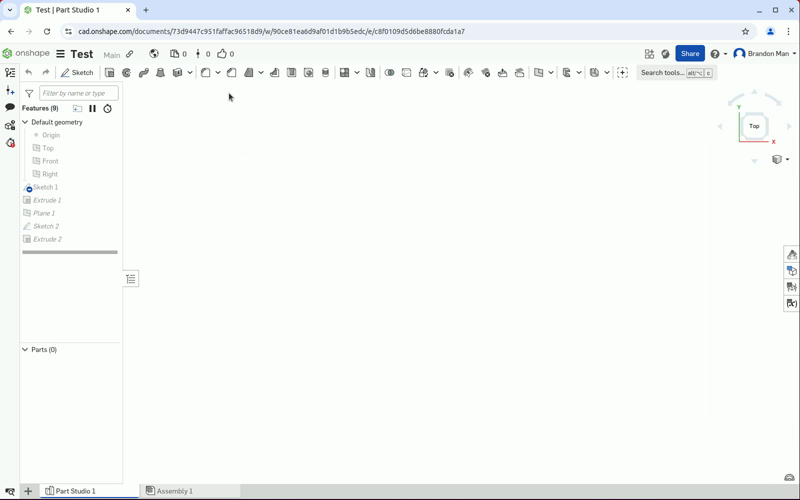
key(shift+s)
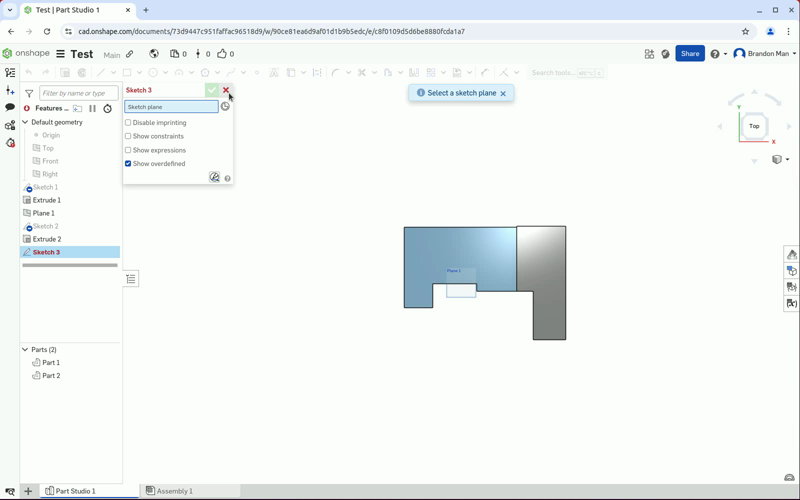
mouse_move(73, 215)
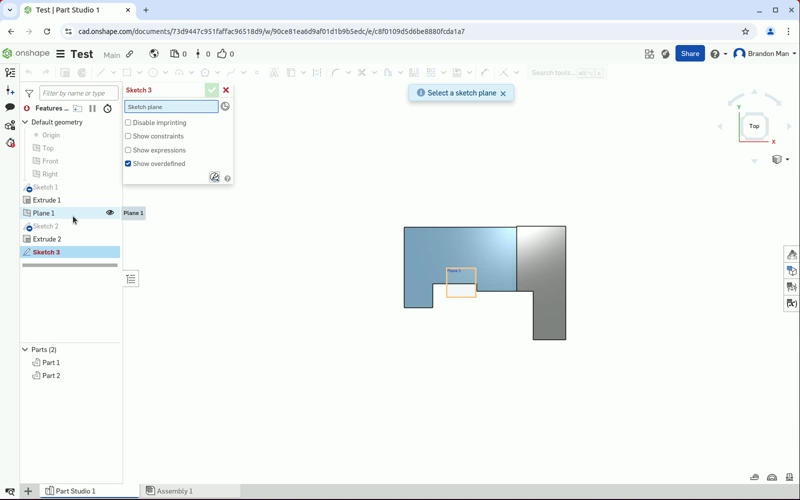
click(73, 215)
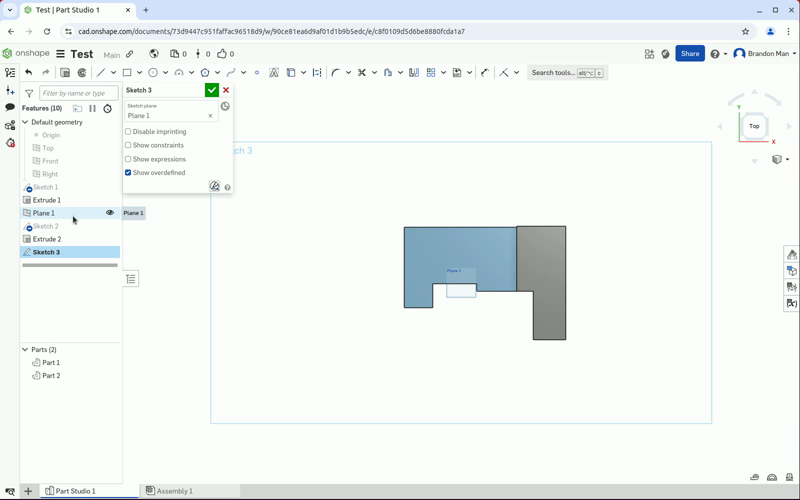
mouse_move(73, 352)
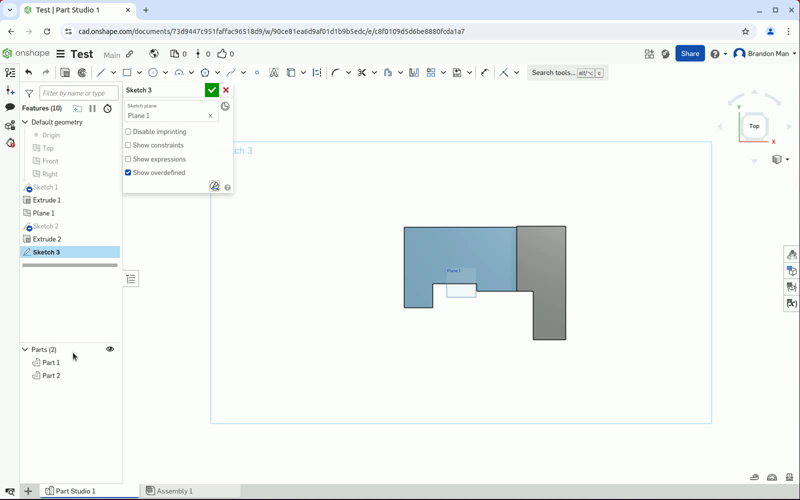
key(y)
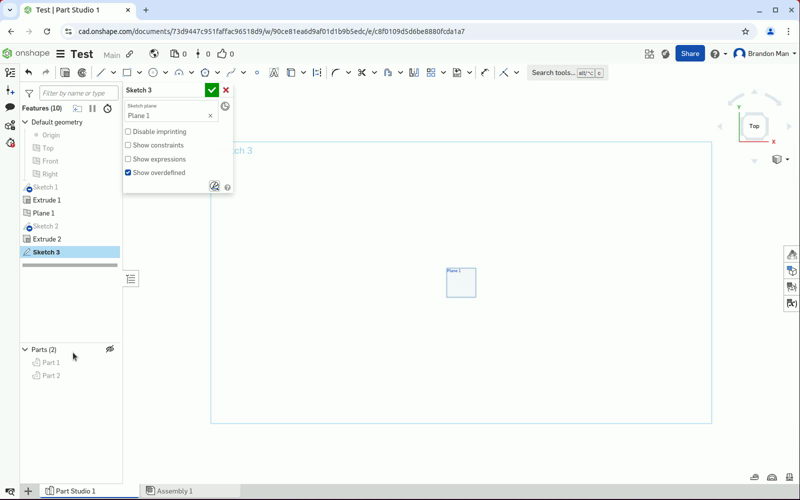
key(l)
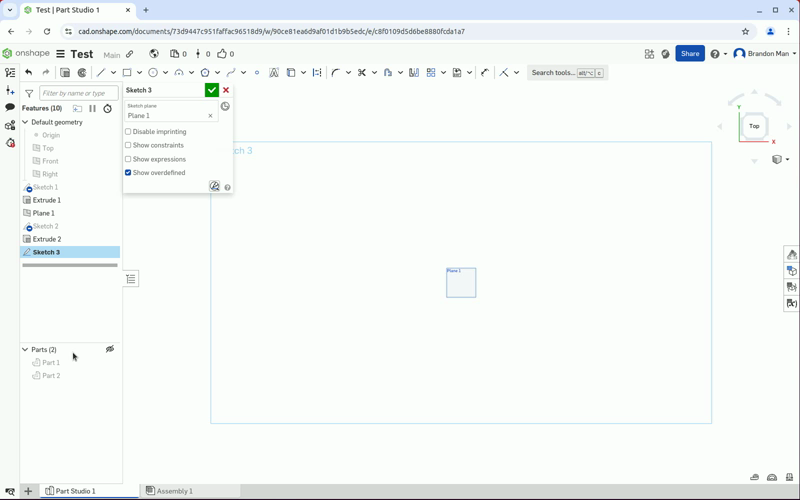
key_down(shift)
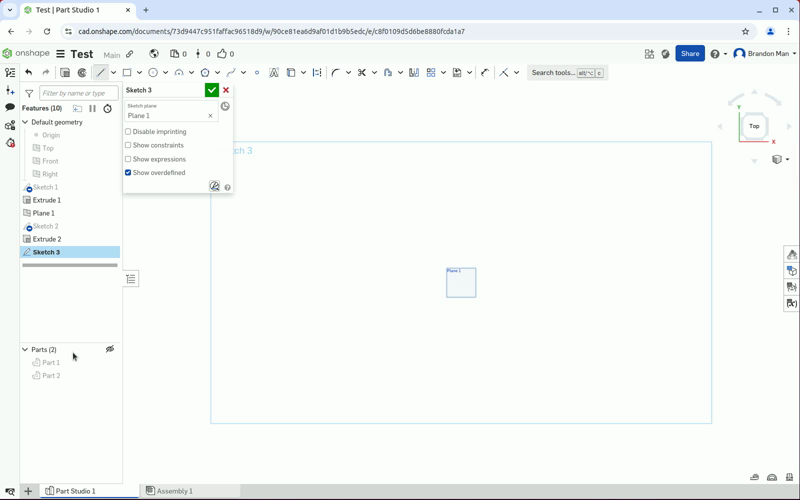
mouse_move(372, 307)
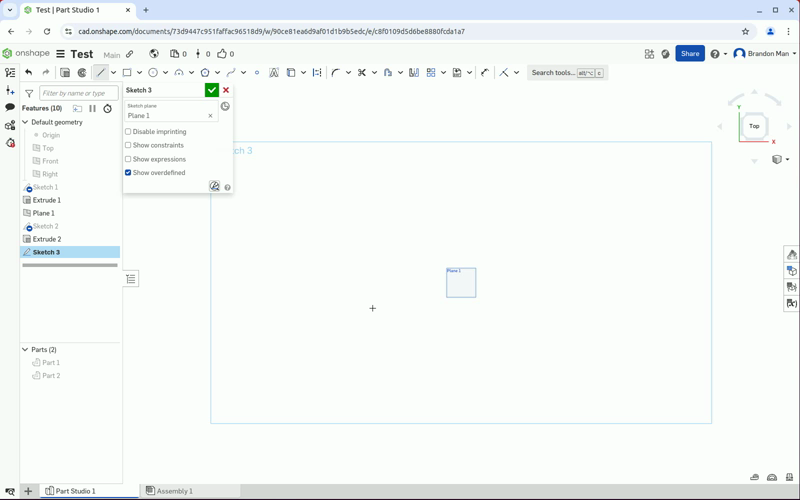
click(372, 307)
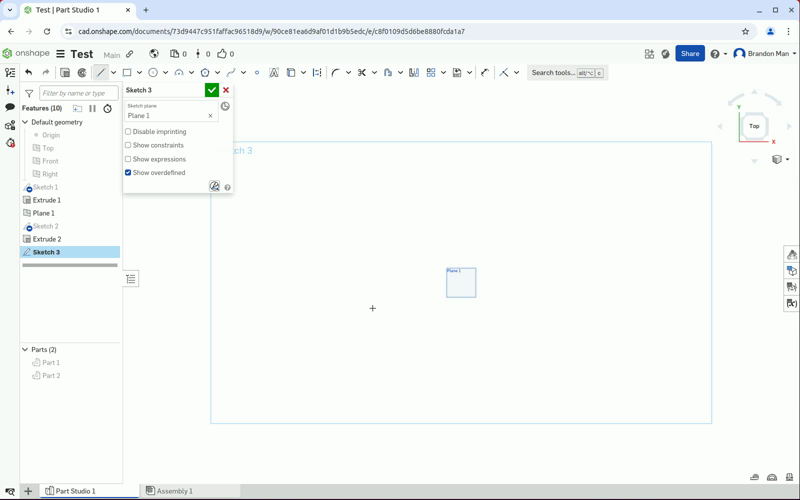
key_up(shift)
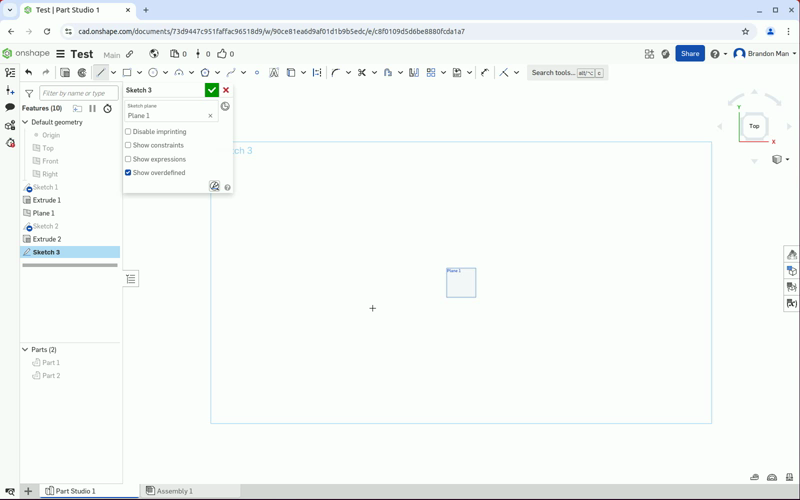
key_down(shift)
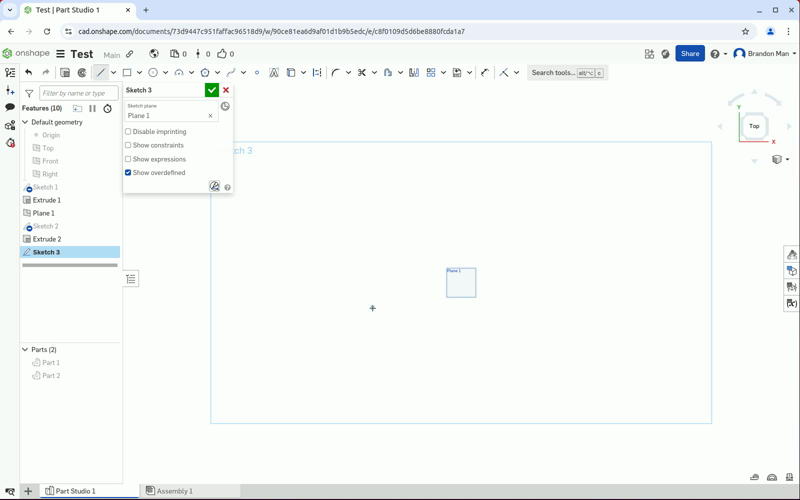
mouse_move(402, 307)
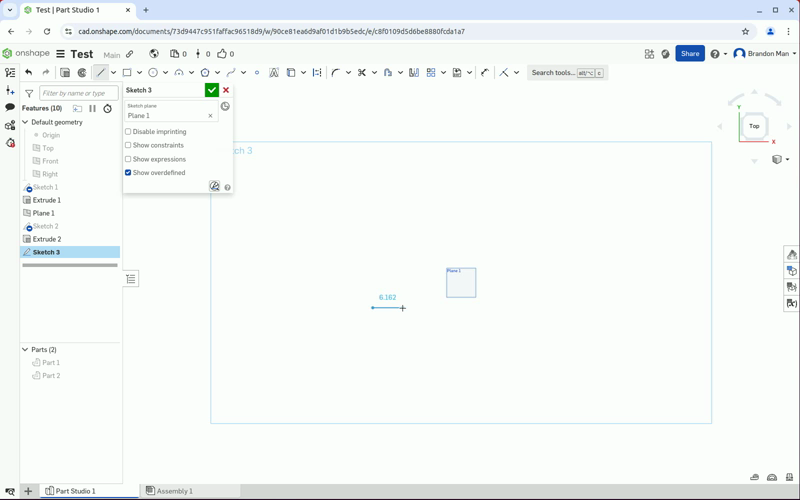
mouse_move(405, 307)
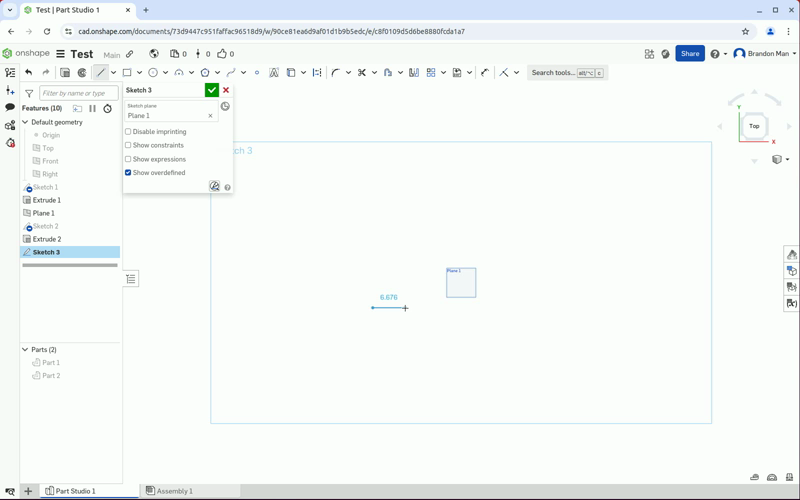
click(405, 307)
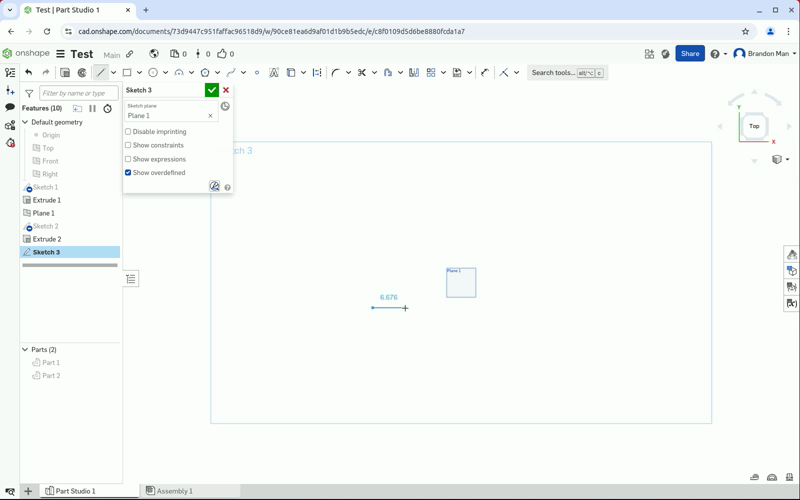
key_up(shift)
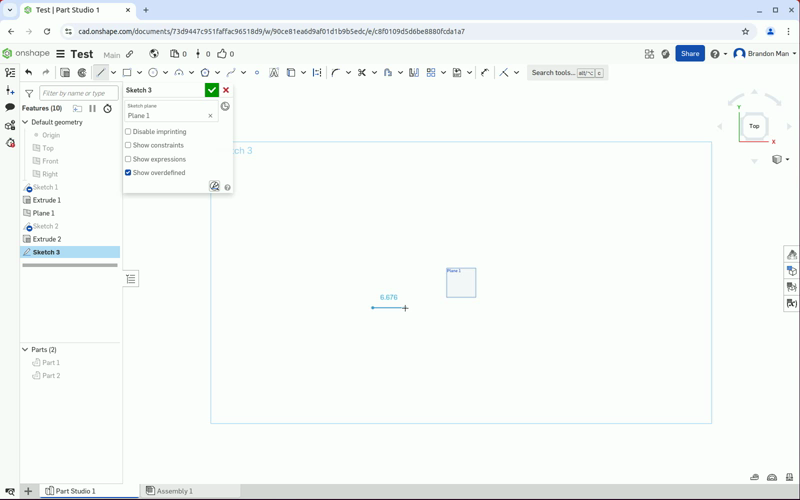
key_down(shift)
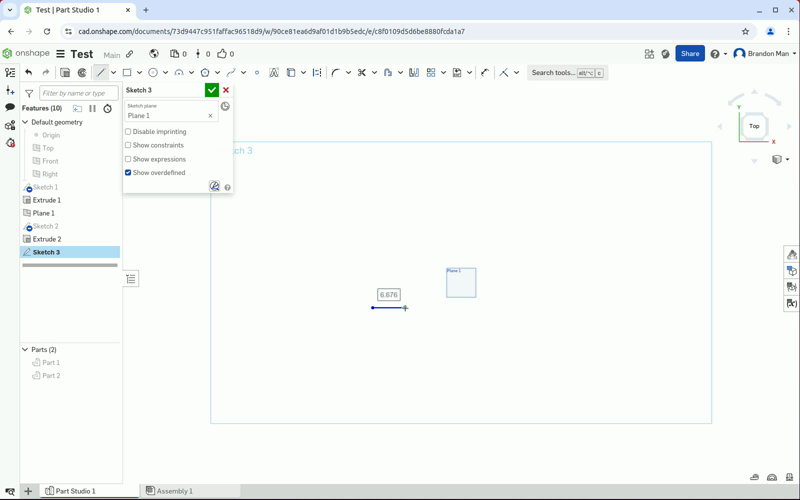
mouse_move(405, 226)
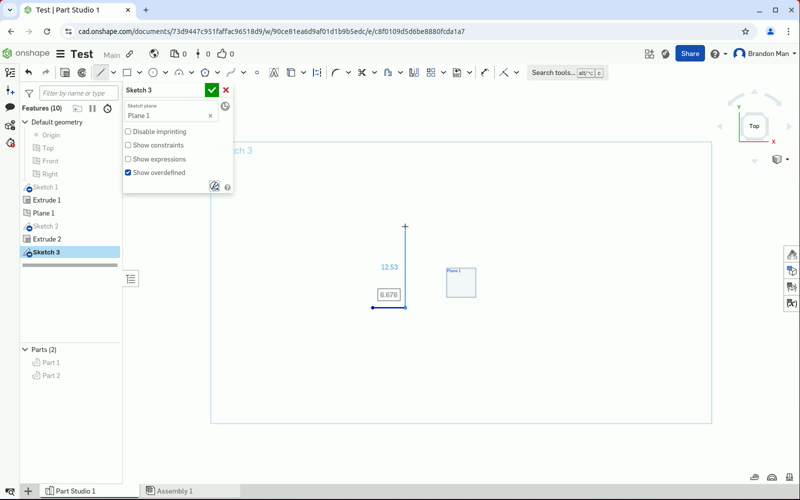
click(405, 226)
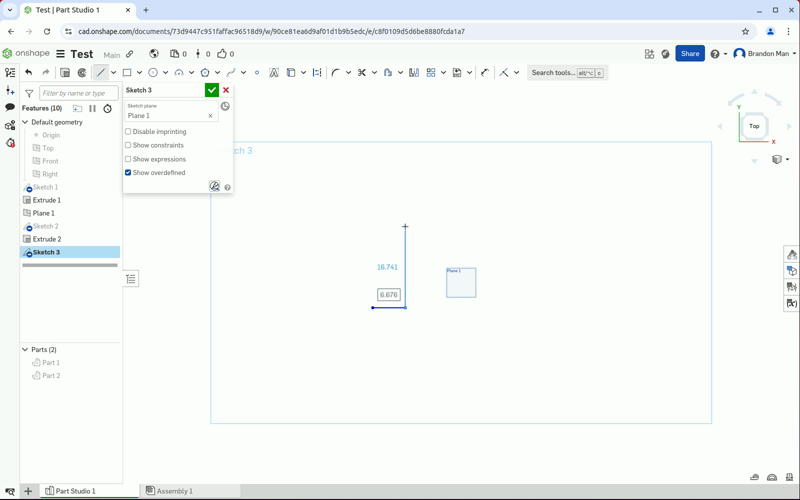
key_up(shift)
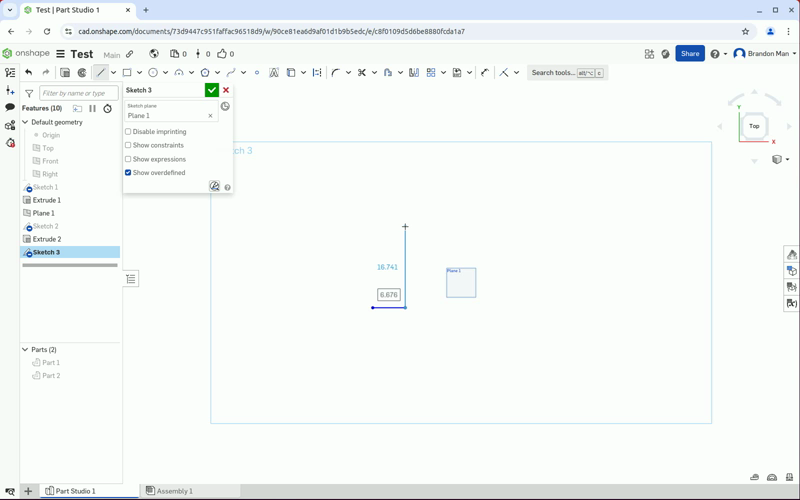
key_down(shift)
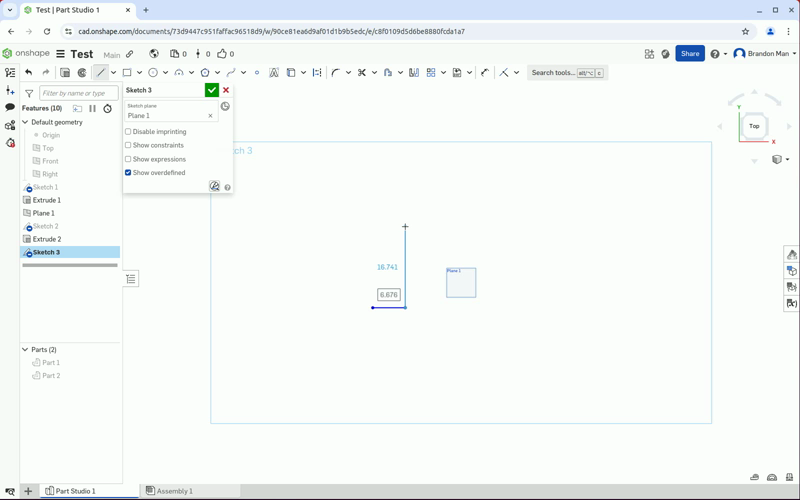
mouse_move(435, 226)
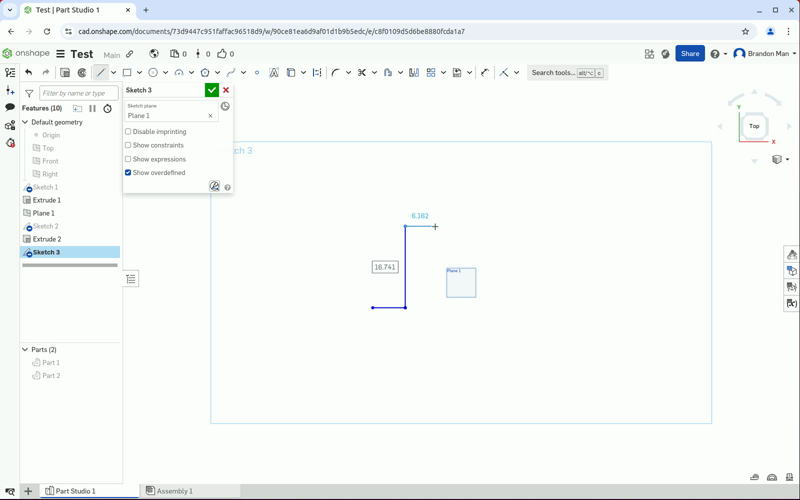
mouse_move(372, 226)
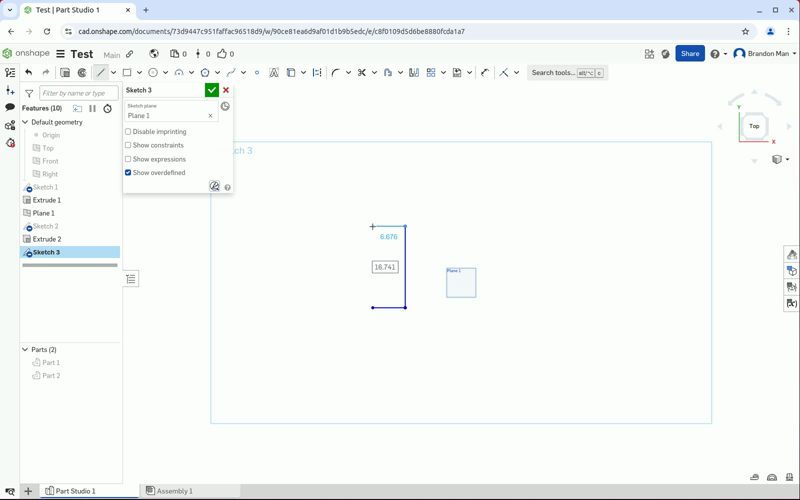
click(372, 226)
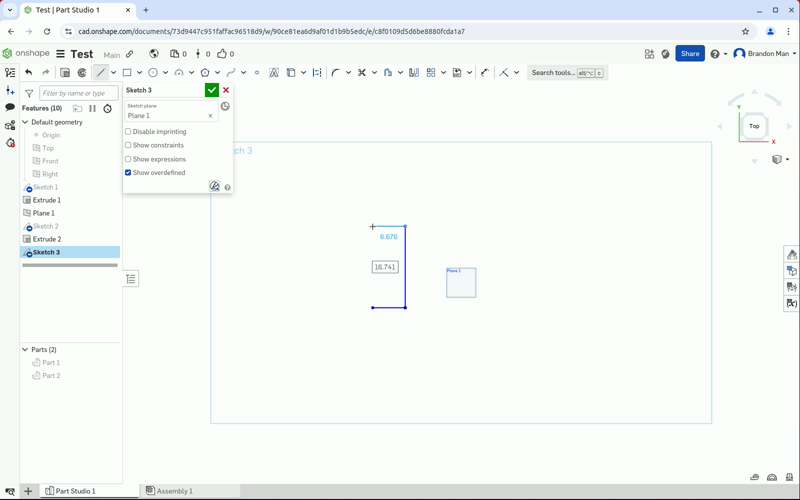
key_up(shift)
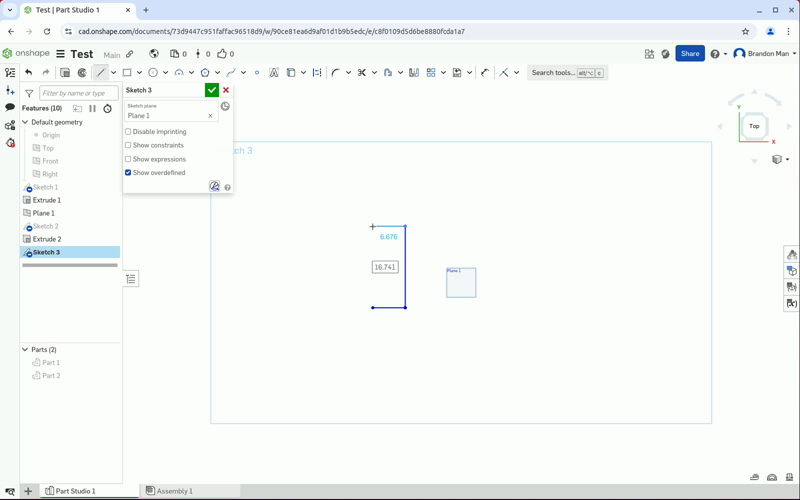
key_down(shift)
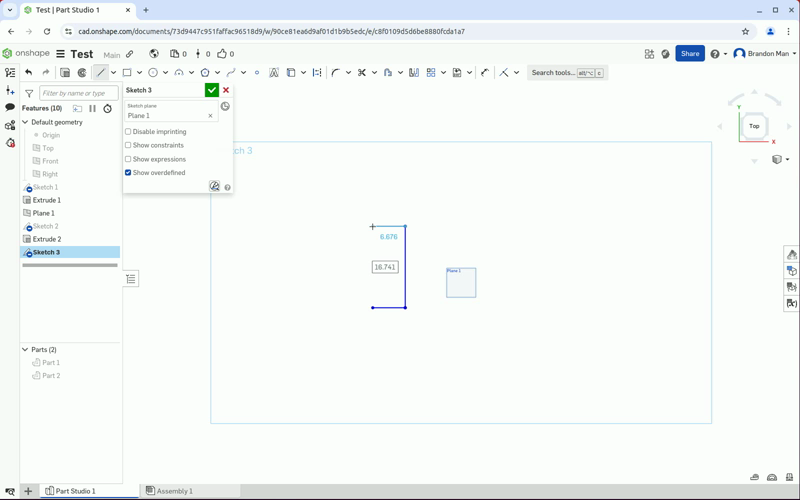
mouse_move(372, 307)
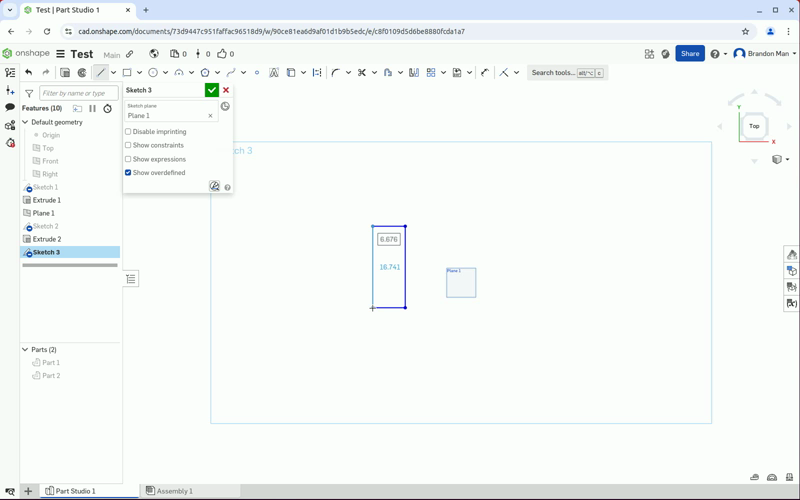
key_up(shift)
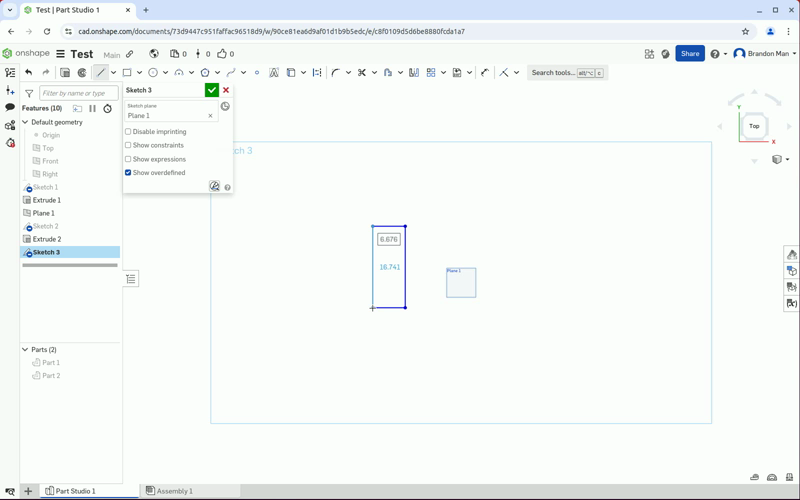
click(372, 307)
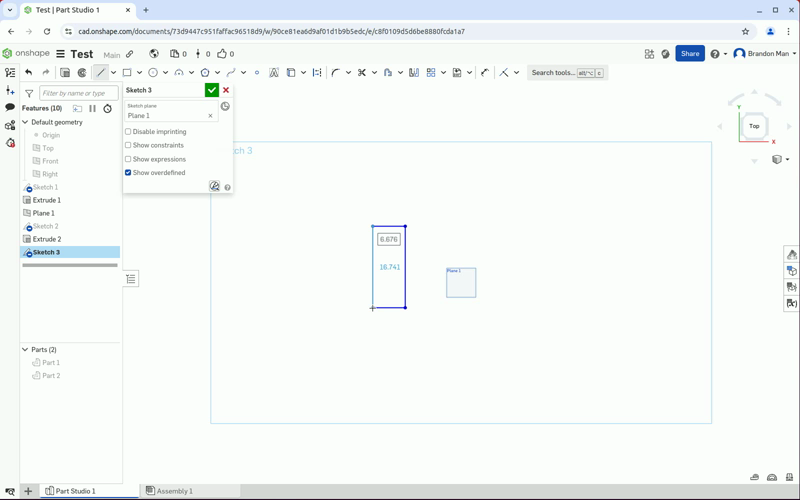
key(esc)
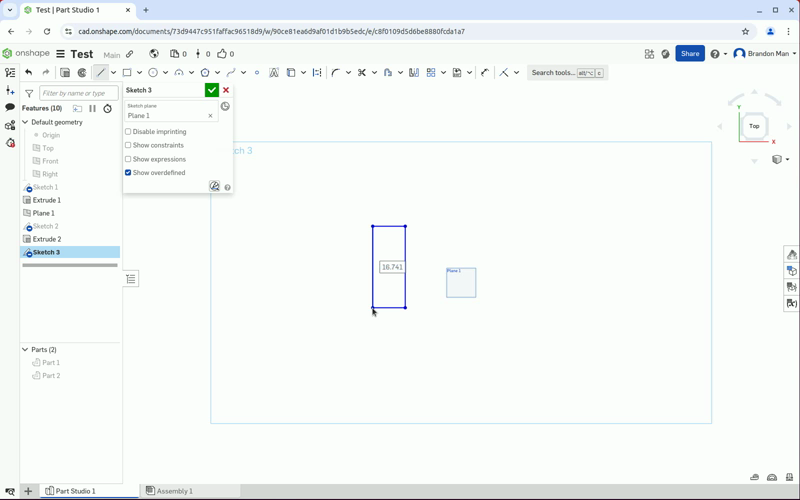
mouse_move(395, 256)
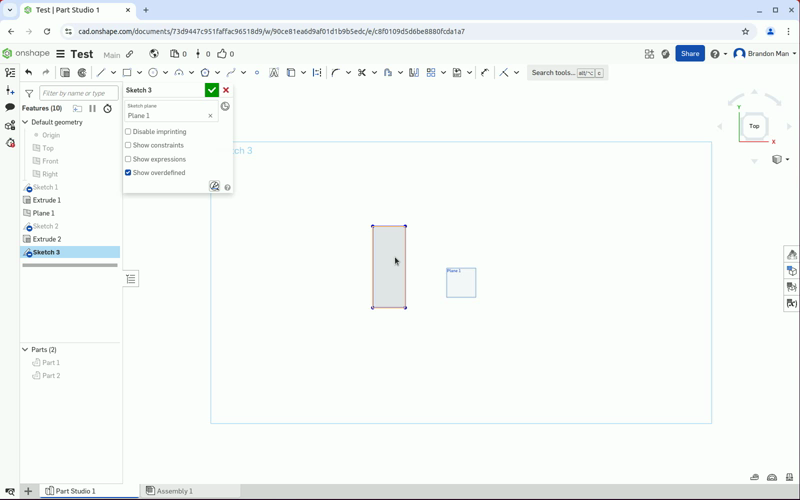
click(395, 256)
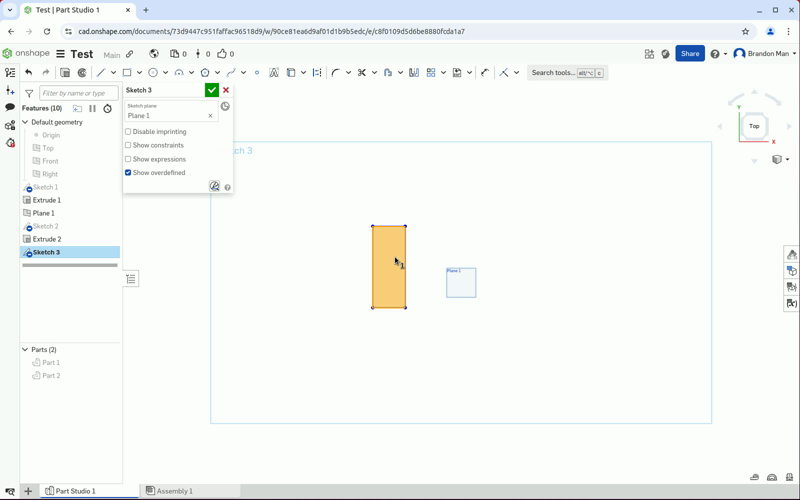
mouse_move(73, 352)
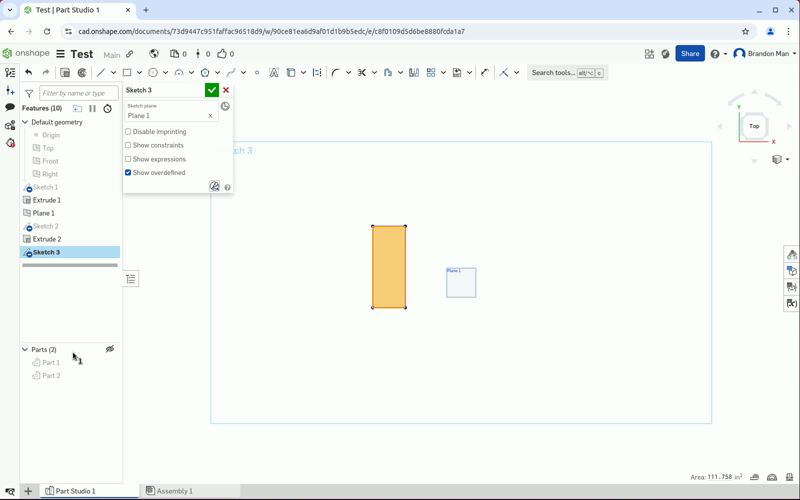
key(shift+y)
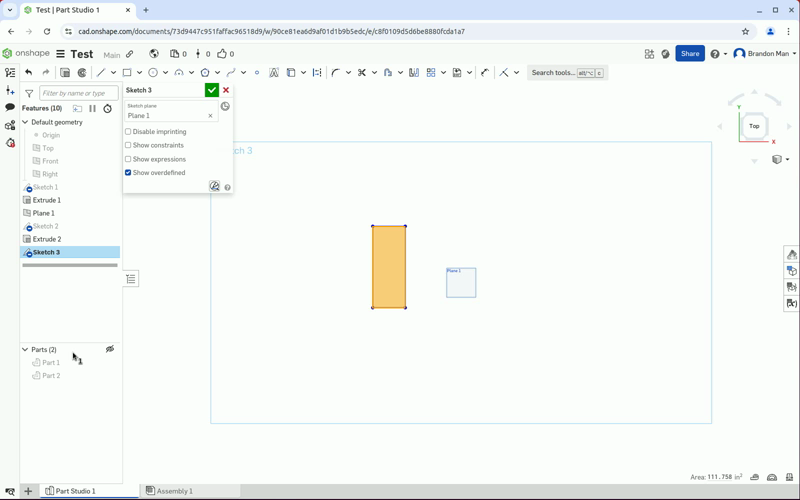
key(shift+e)
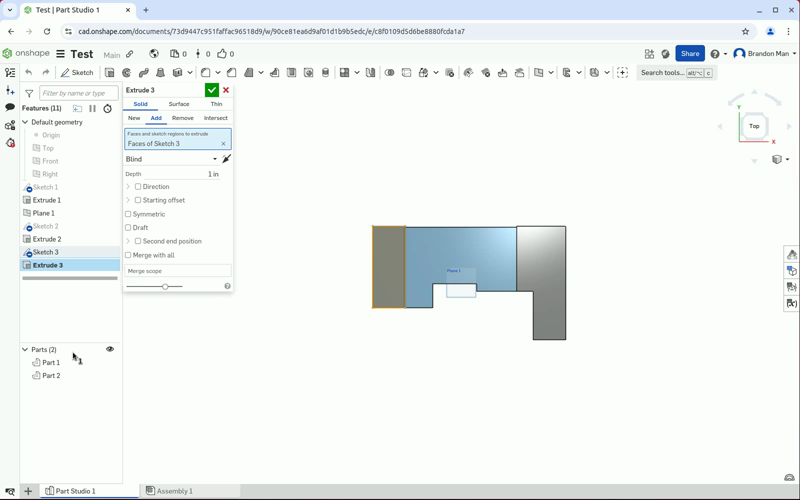
mouse_move(143, 106)
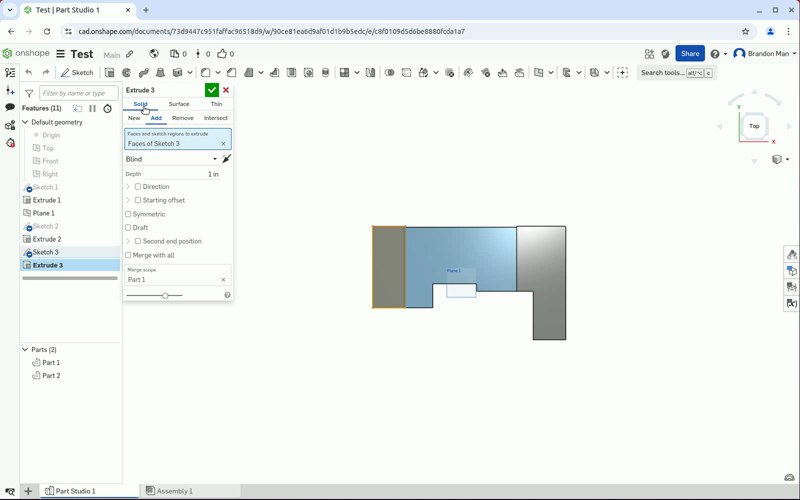
click(143, 106)
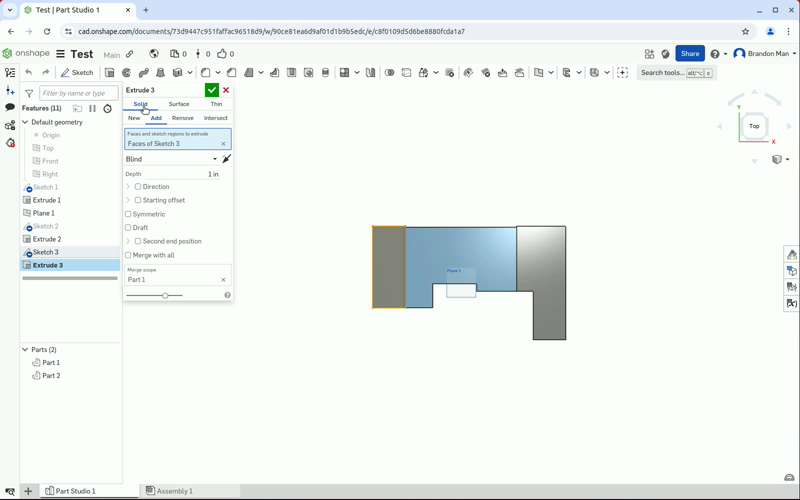
mouse_move(137, 120)
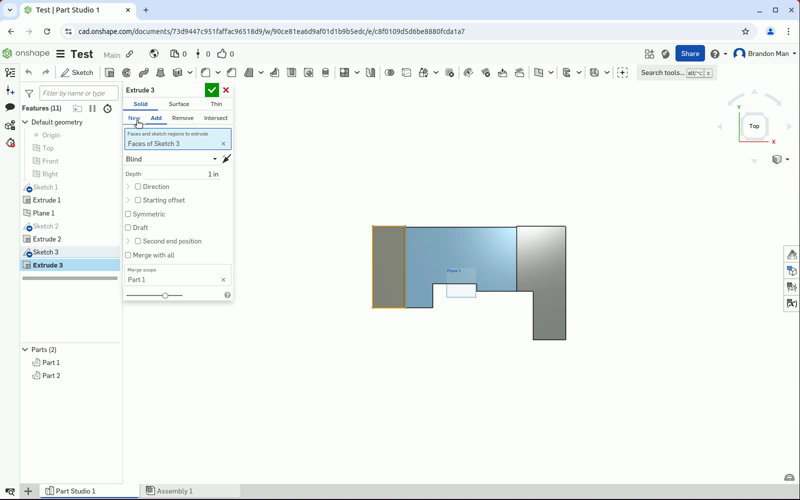
click(137, 120)
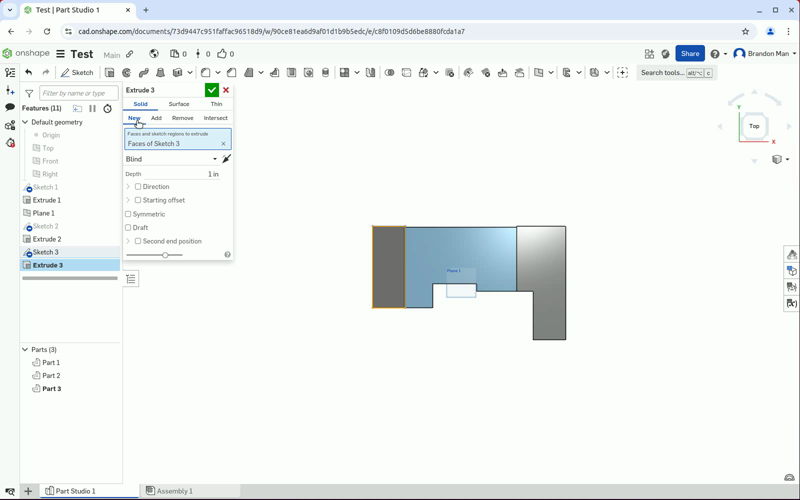
key(tab, 4)
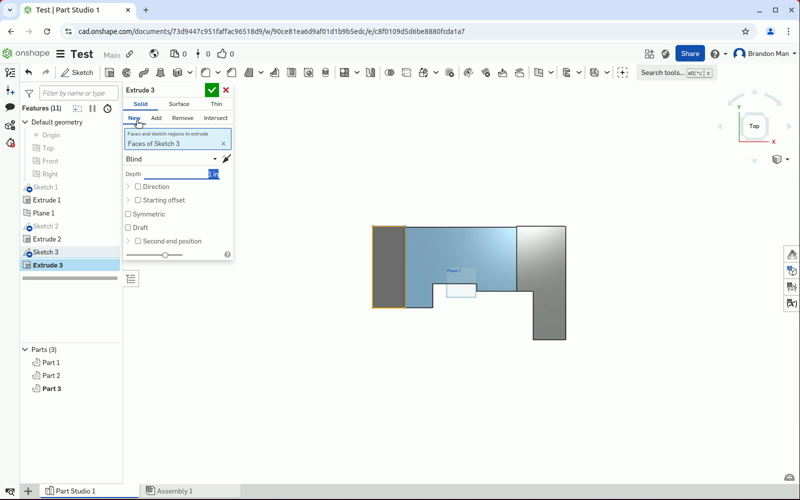
text(6.499)
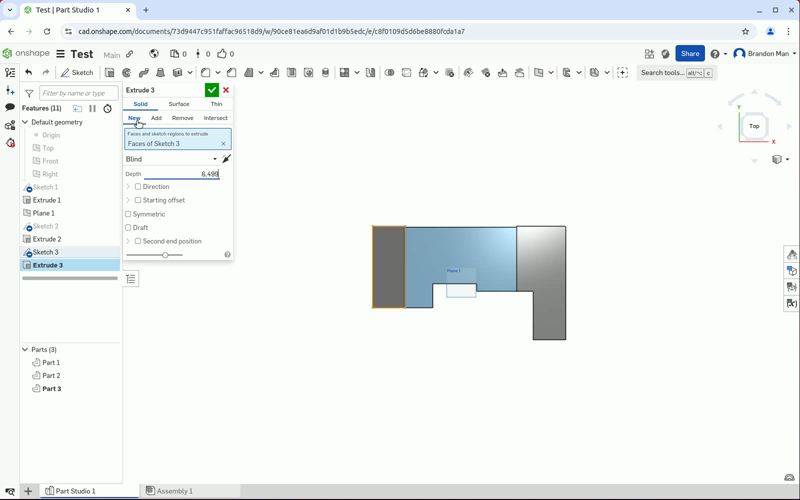
key(tab, 3)
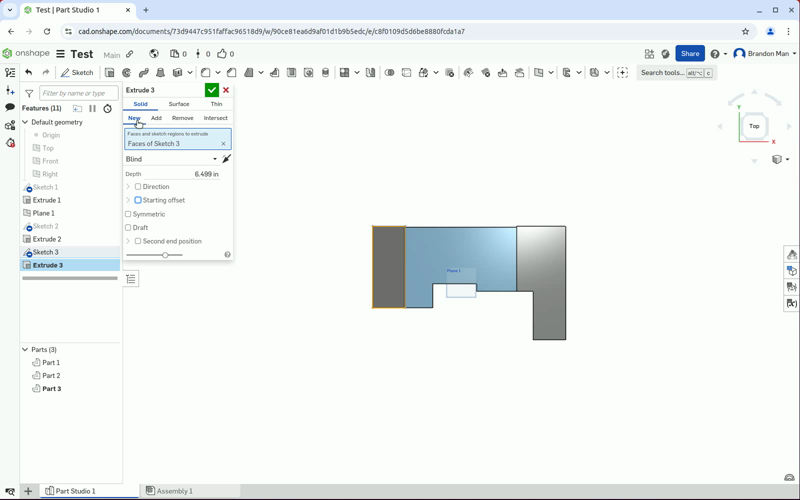
key(tab, 2)
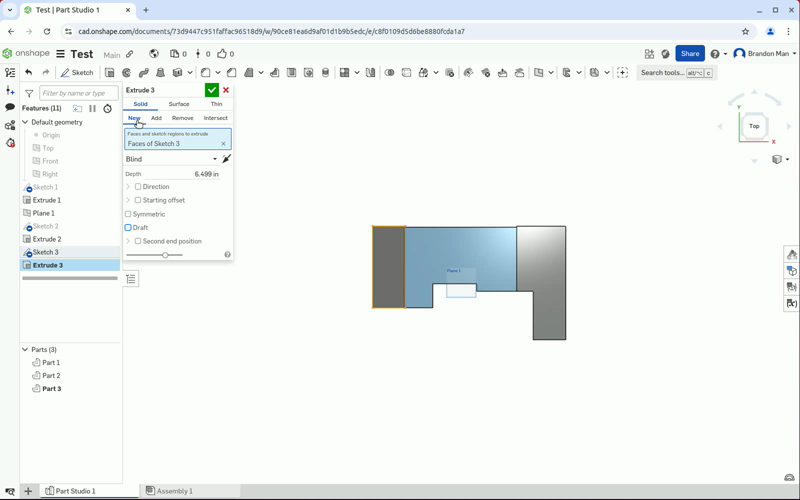
key(space)
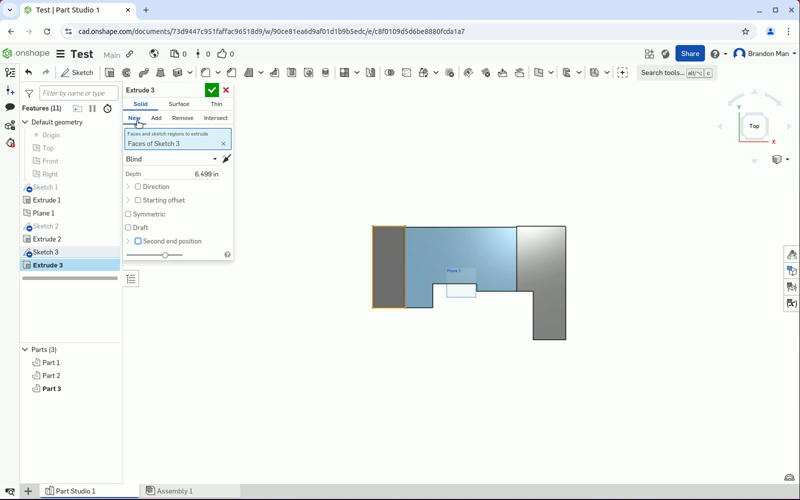
key(tab, 3)
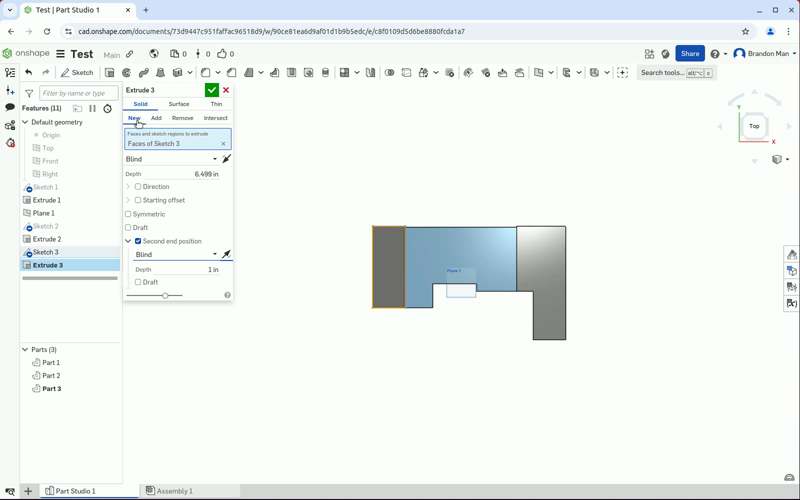
text(16.609)
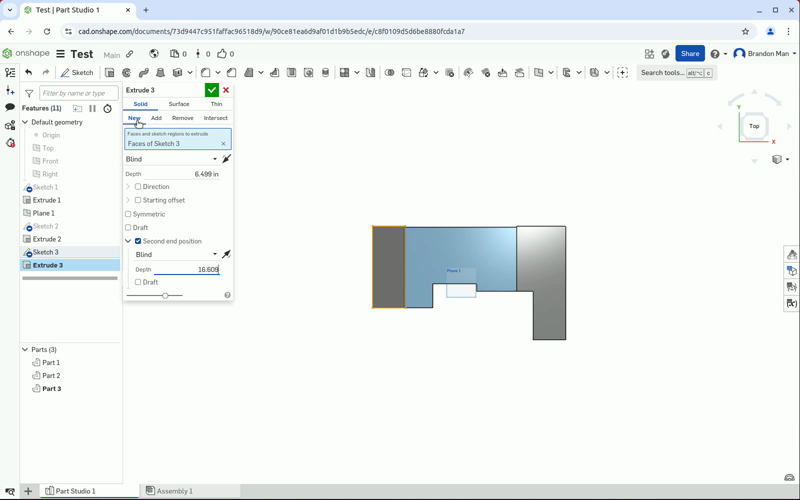
key(enter)
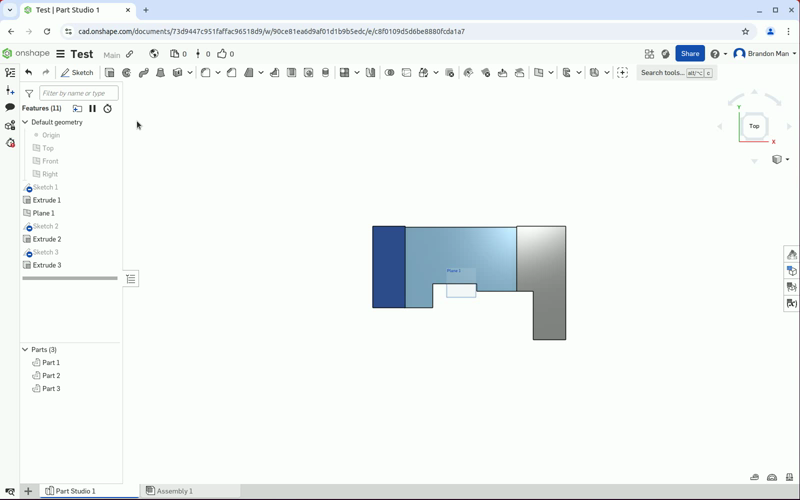
key(shift+h)
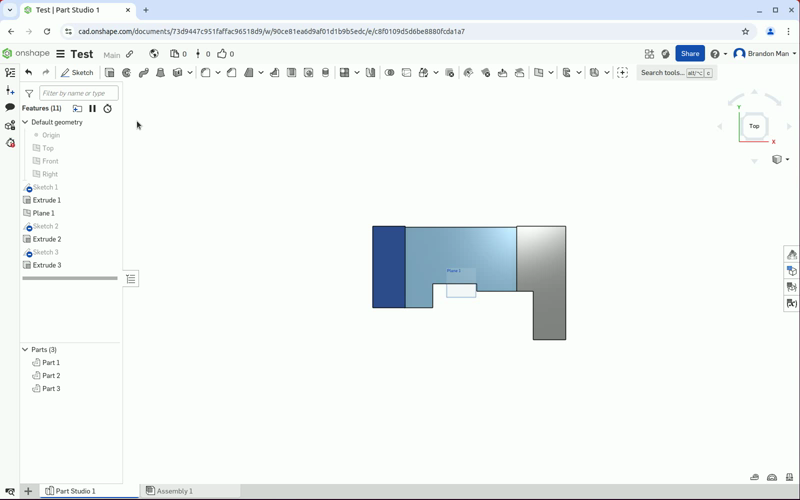
key(shift+h)
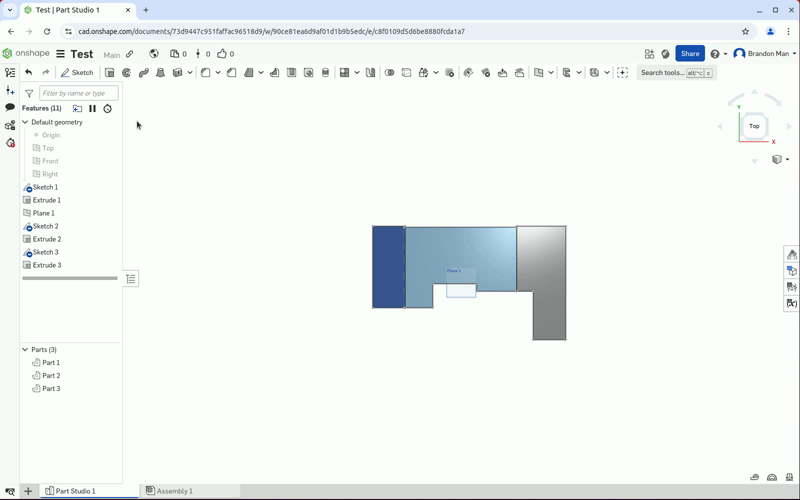
key(shift+7)
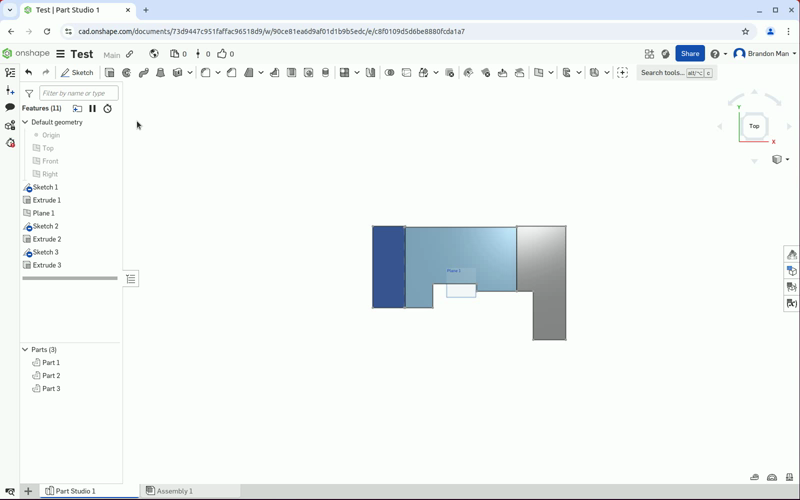
key(up, 3)
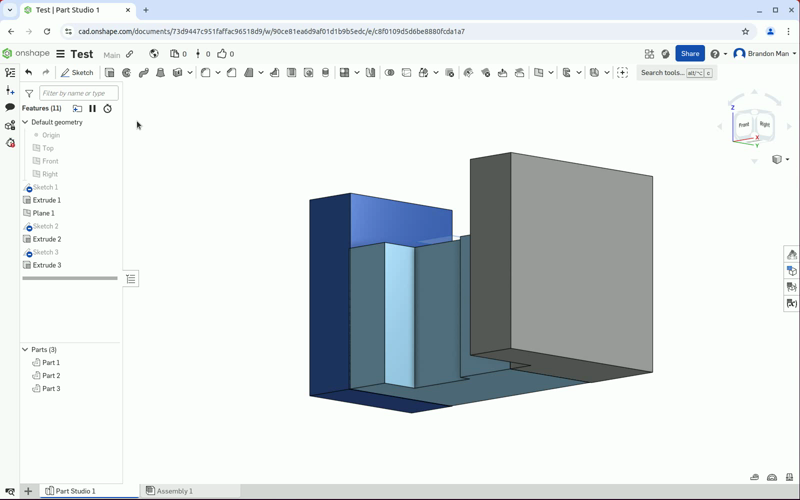
key(left, 3)
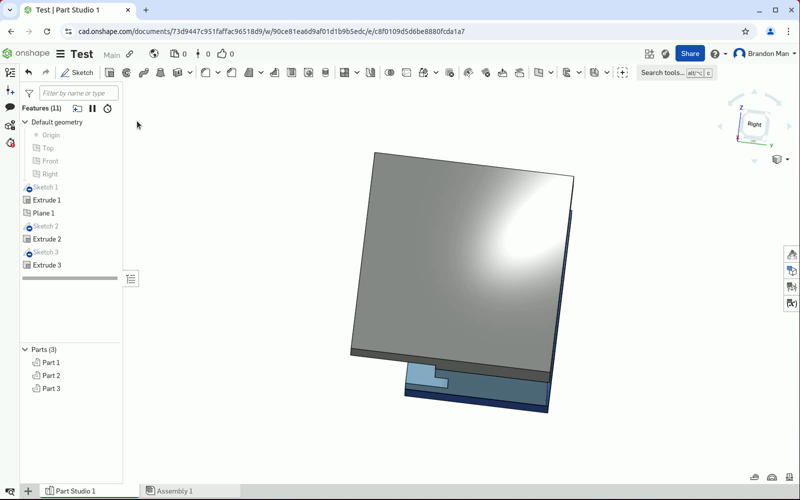
key(right, 3)
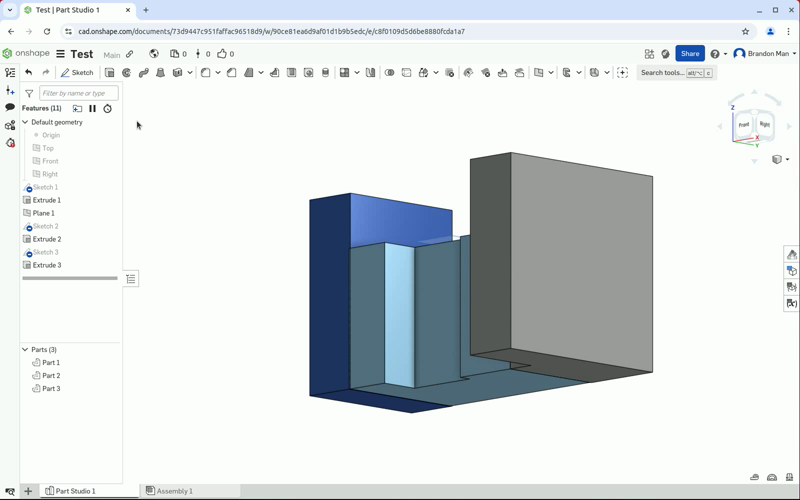
key(down, 3)
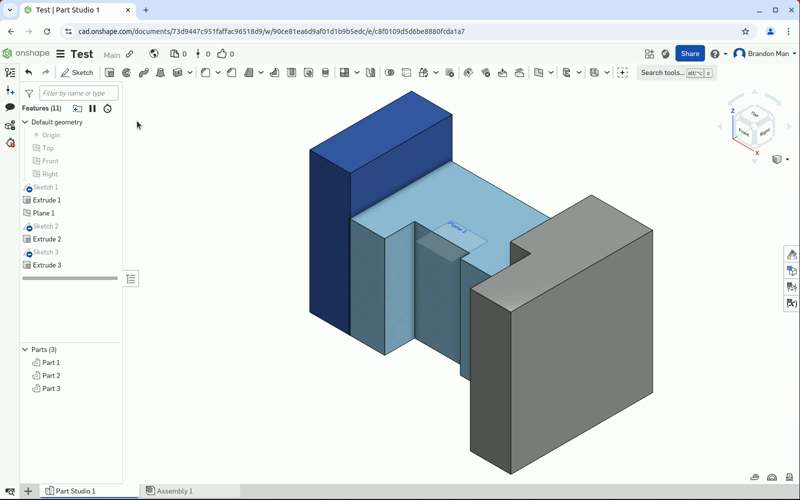
mouse_move(73, 189)
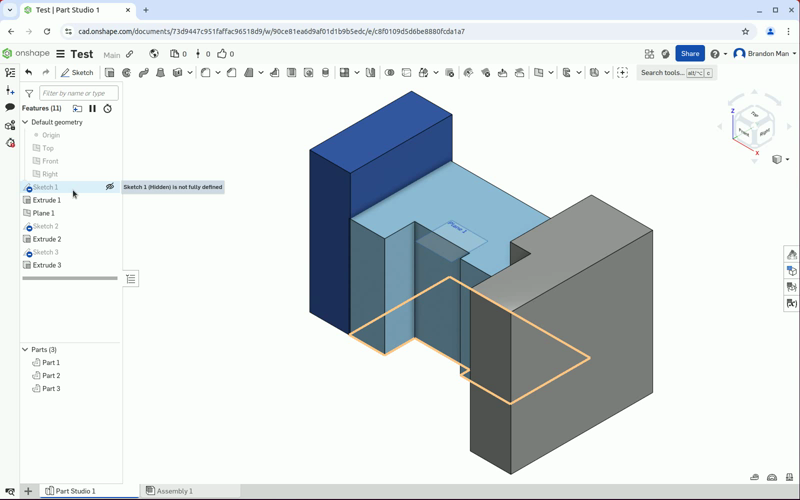
click(73, 189)